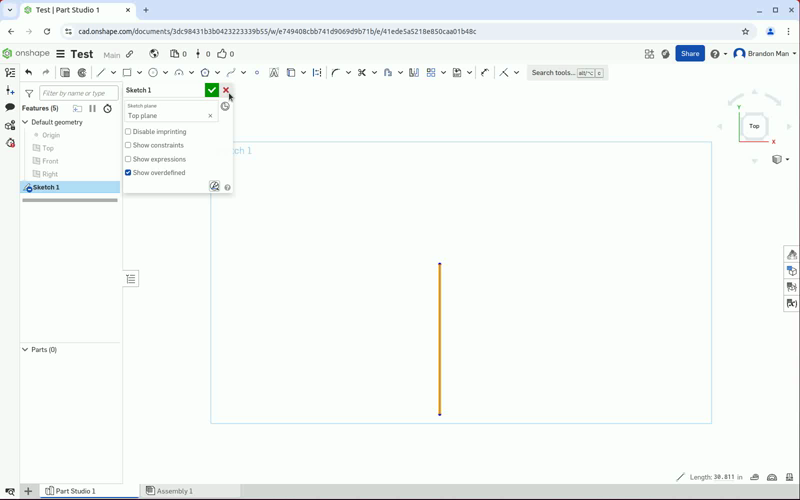
key(shift+h)
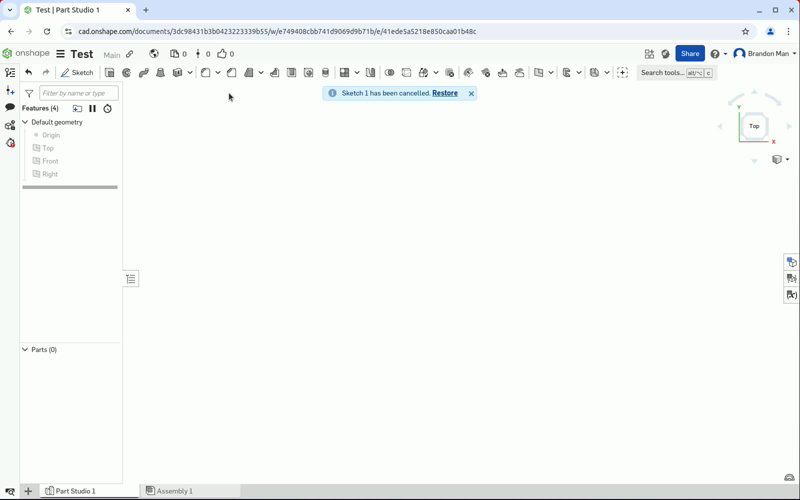
mouse_move(73, 352)
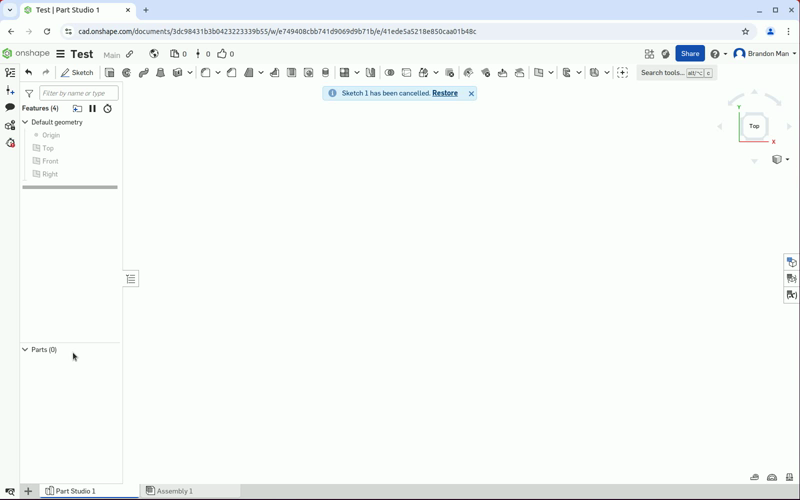
key(y)
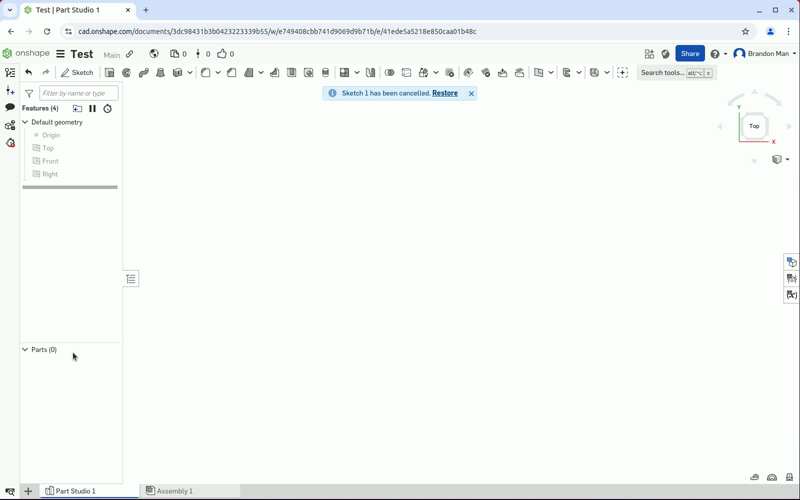
key(shift+p)
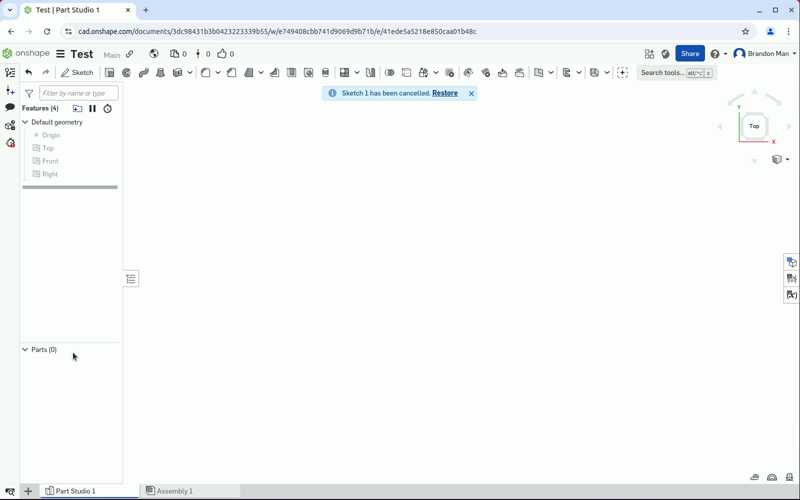
key(space)
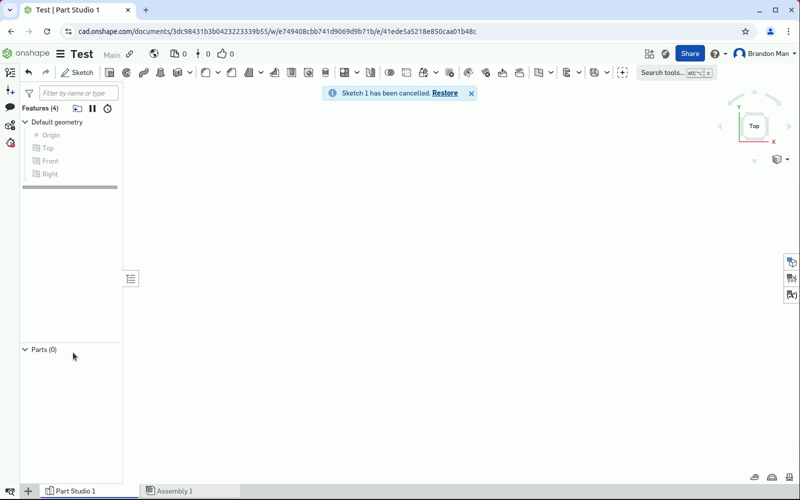
key_down(shift)
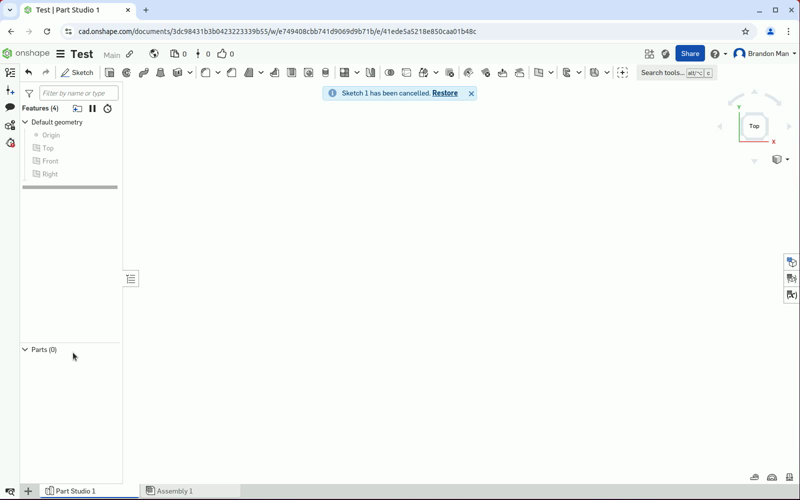
key(up)
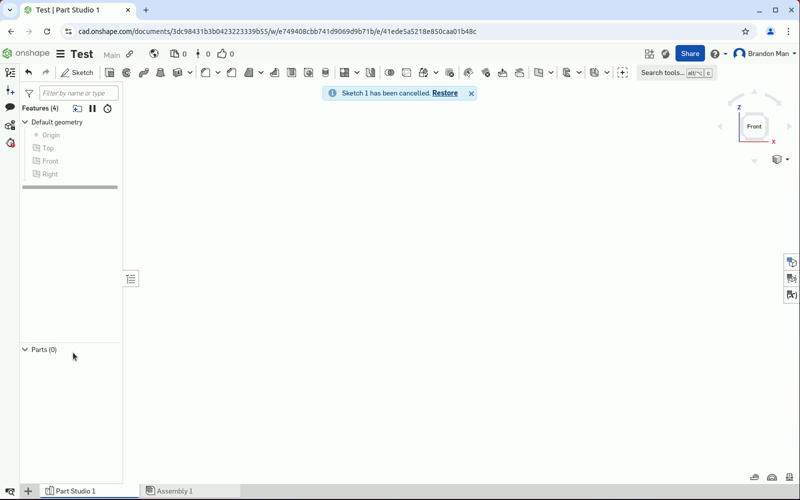
key_up(shift)
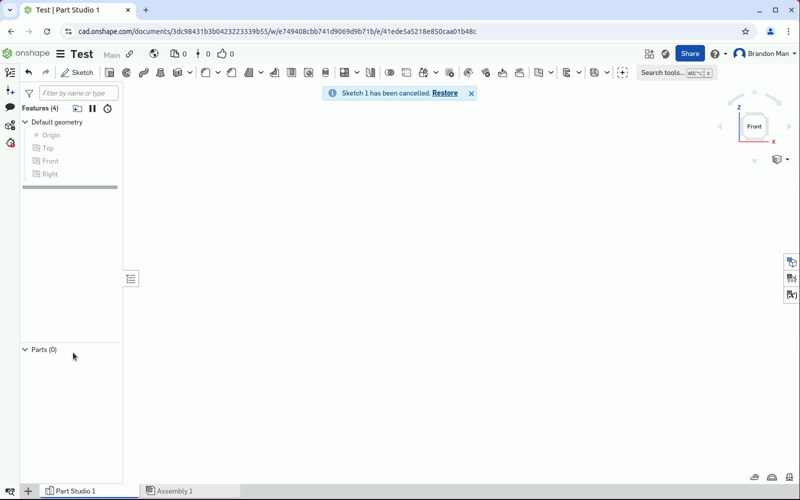
mouse_move(73, 352)
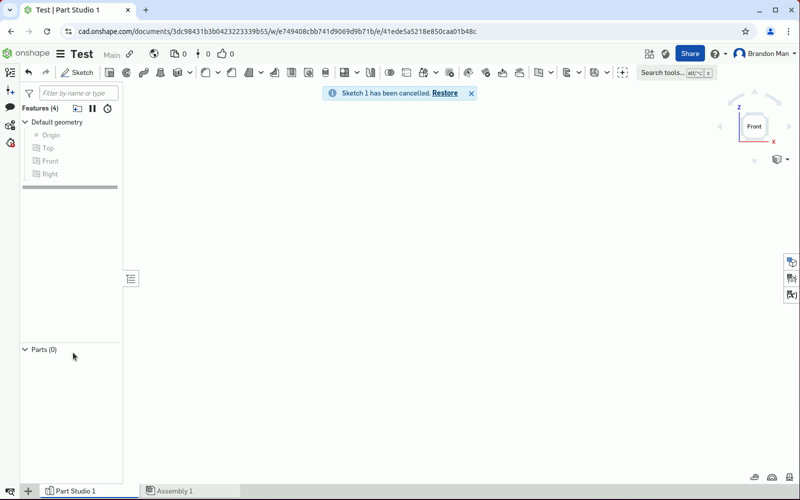
key(shift+y)
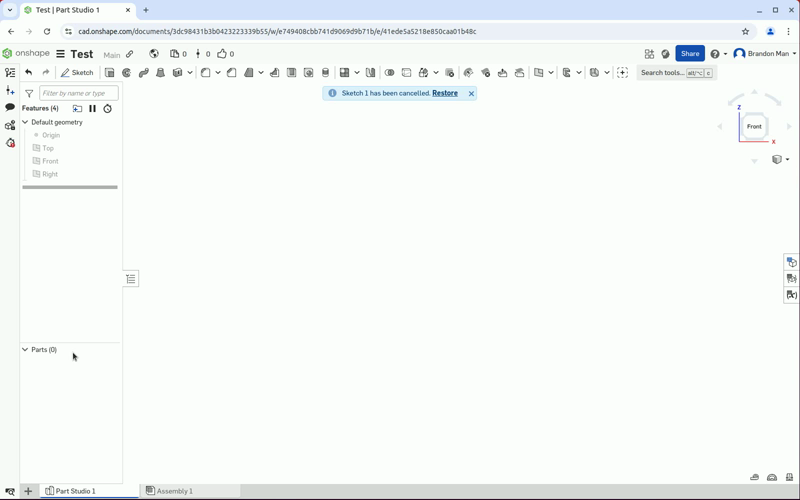
key(shift+s)
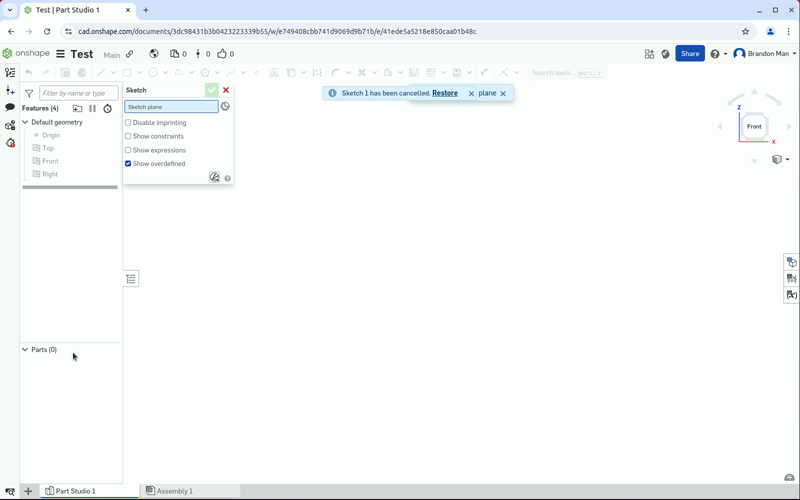
mouse_move(73, 163)
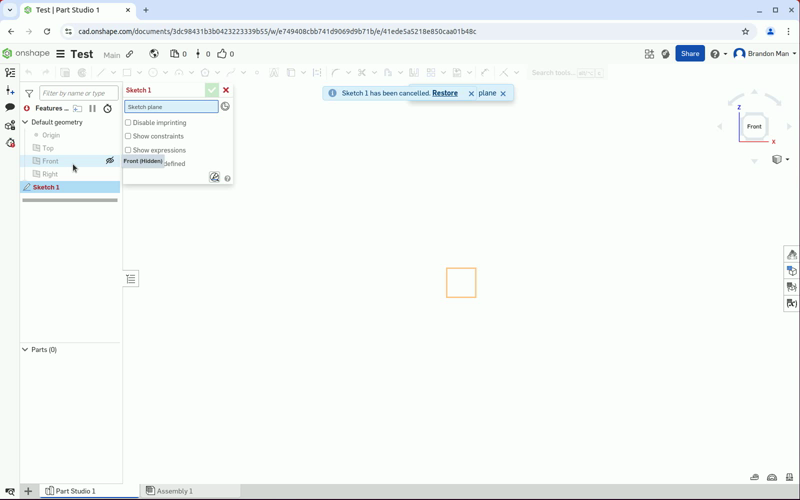
click(73, 163)
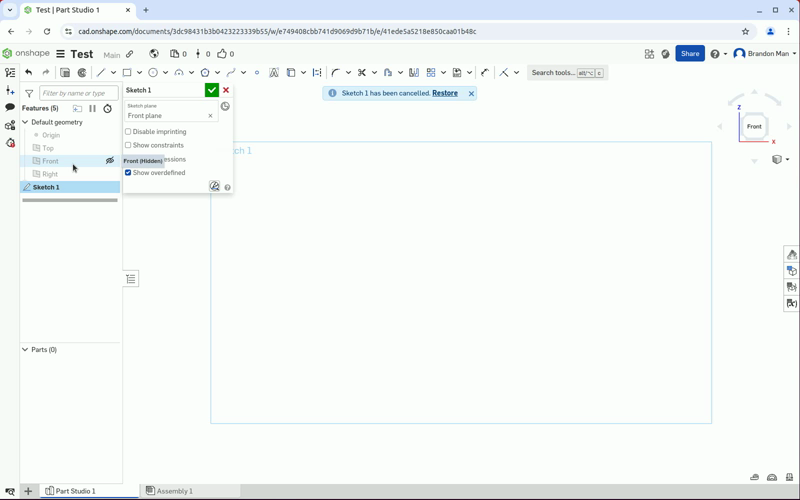
mouse_move(73, 352)
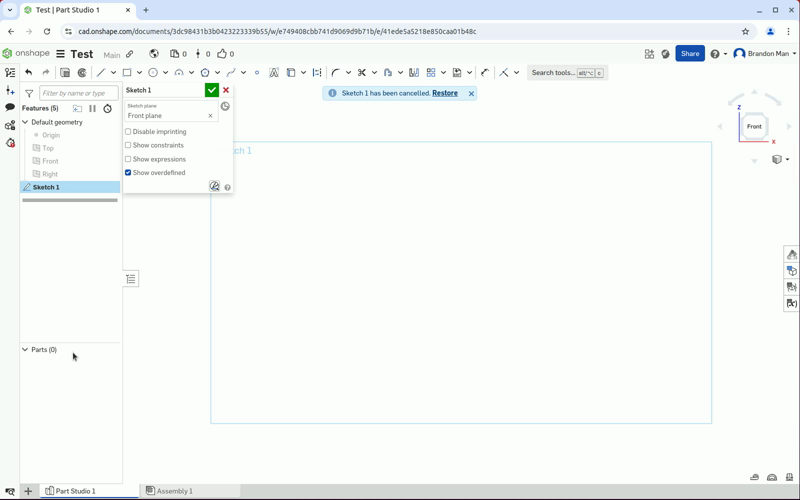
key(y)
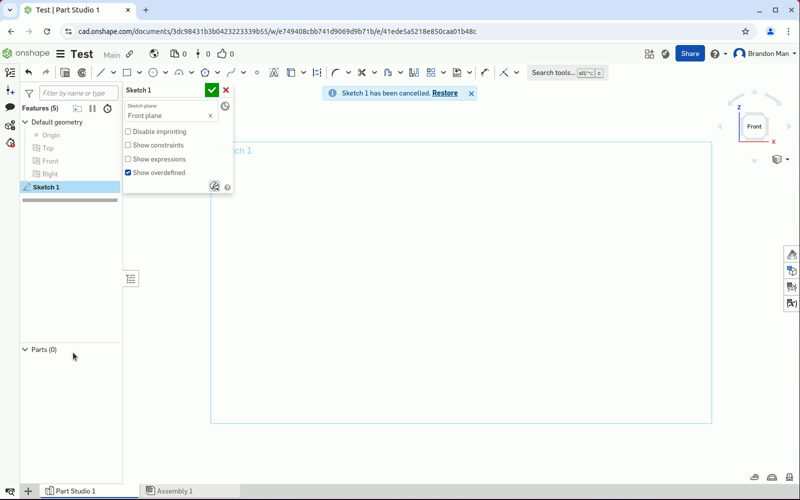
key(c)
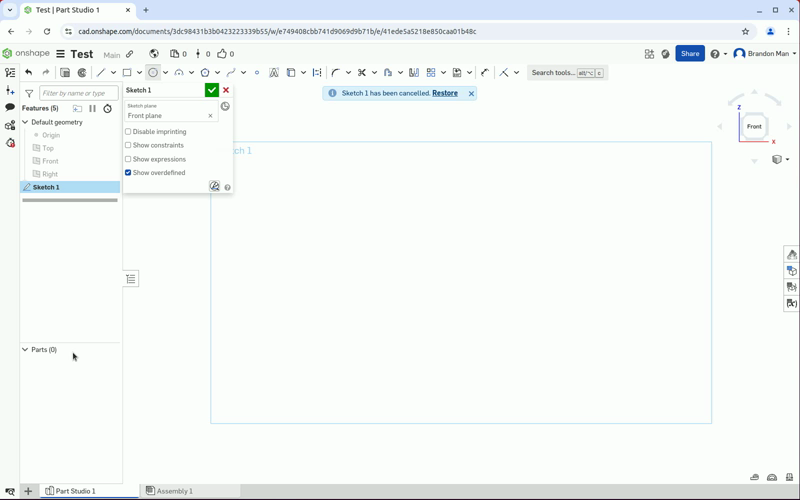
key_down(shift)
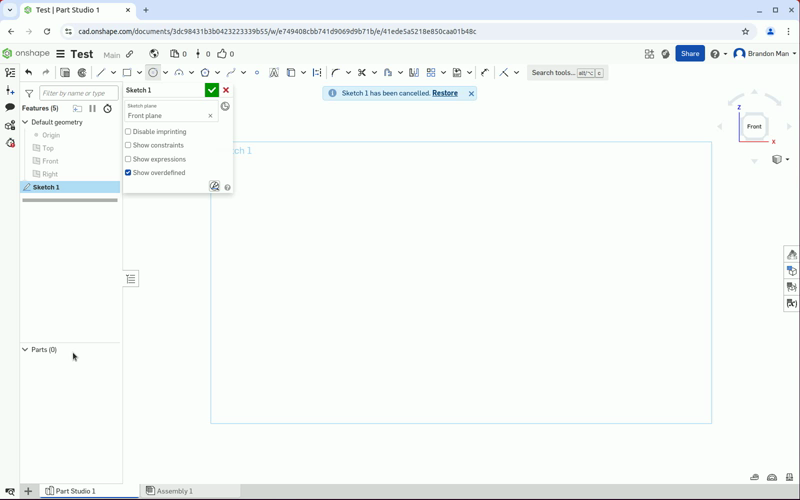
mouse_move(448, 312)
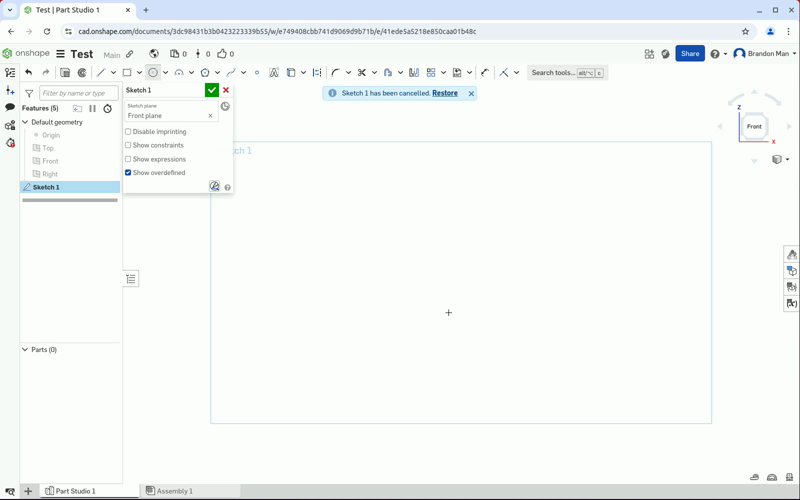
click(448, 312)
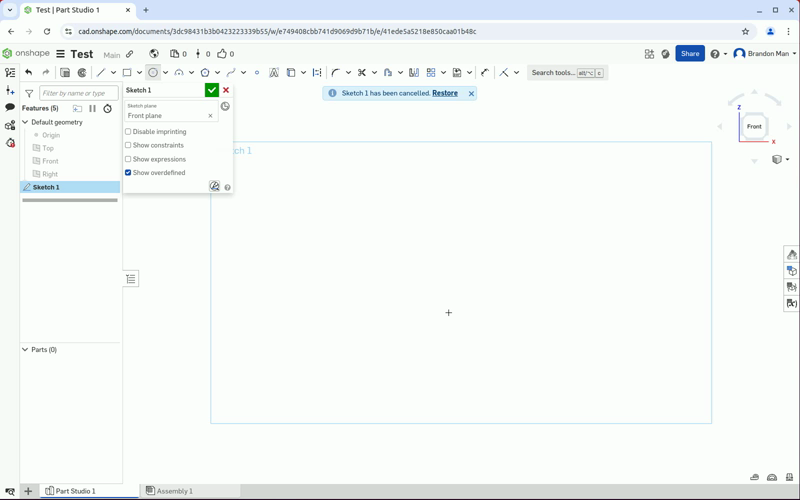
key_up(shift)
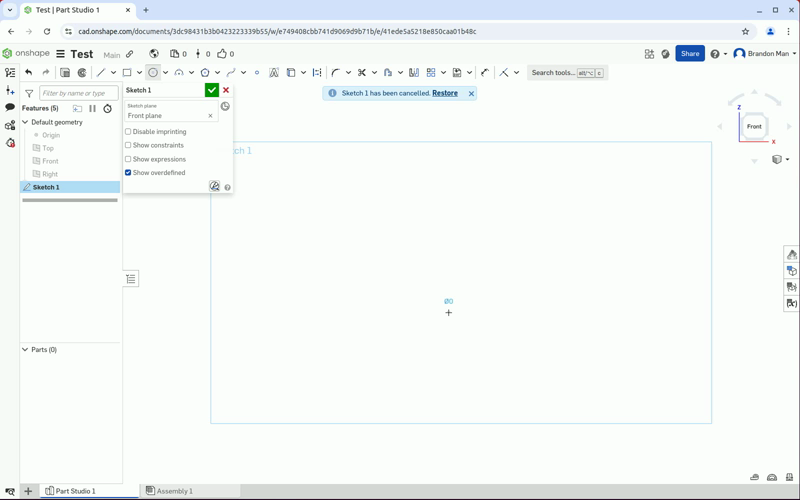
mouse_move(454, 312)
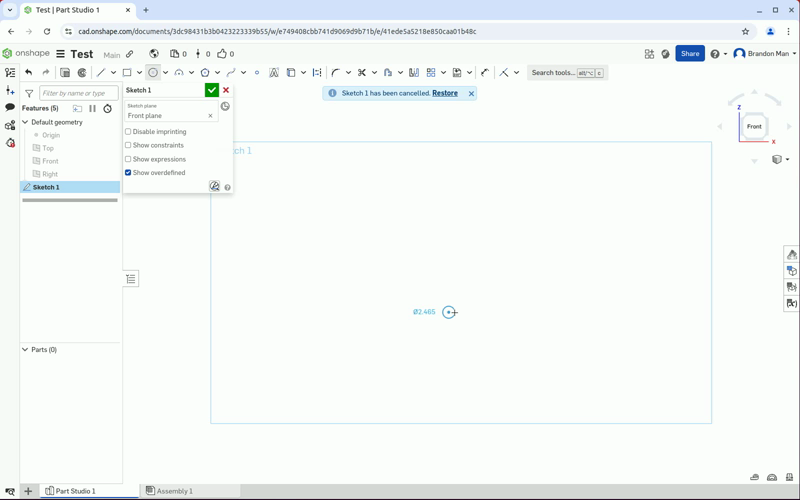
click(454, 312)
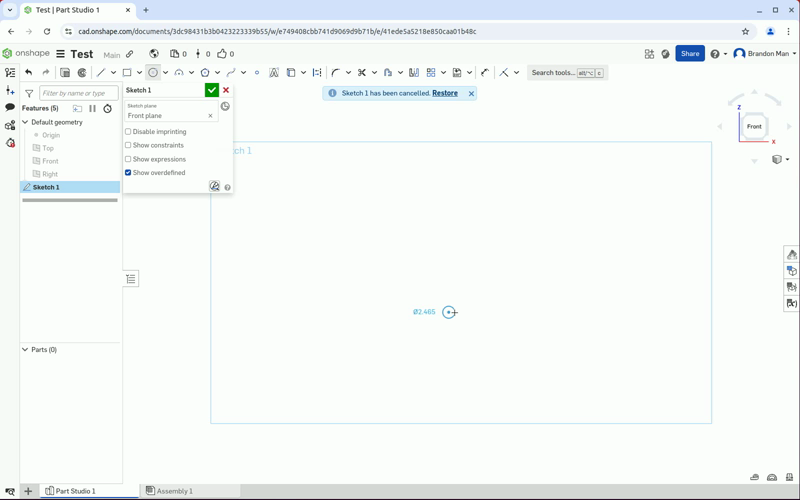
key(esc)
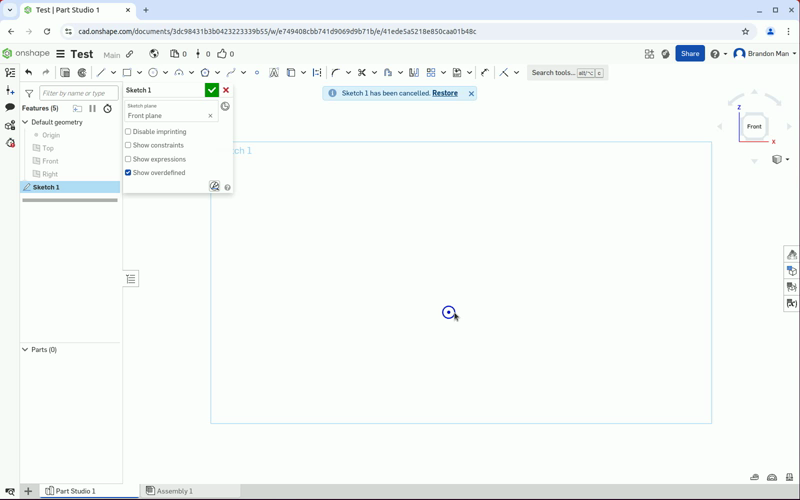
key(c)
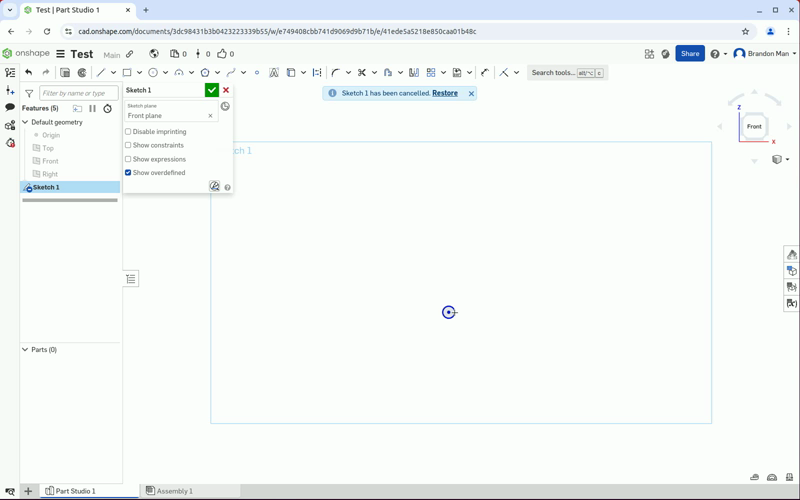
key_down(shift)
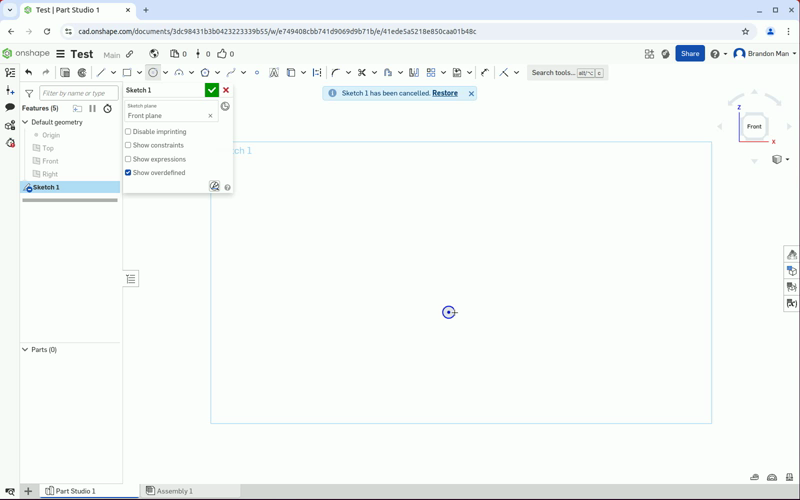
mouse_move(448, 312)
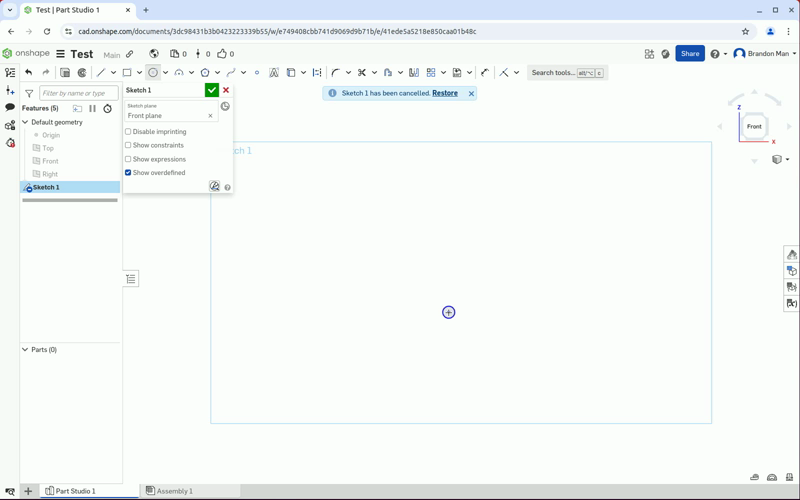
click(448, 312)
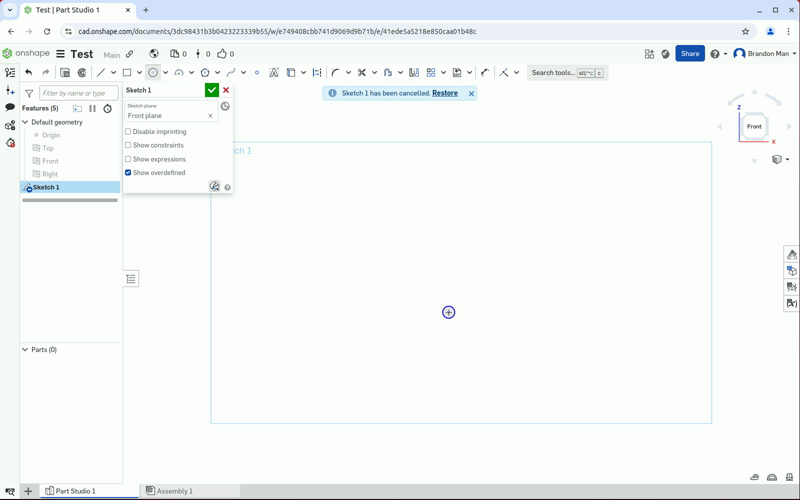
key_up(shift)
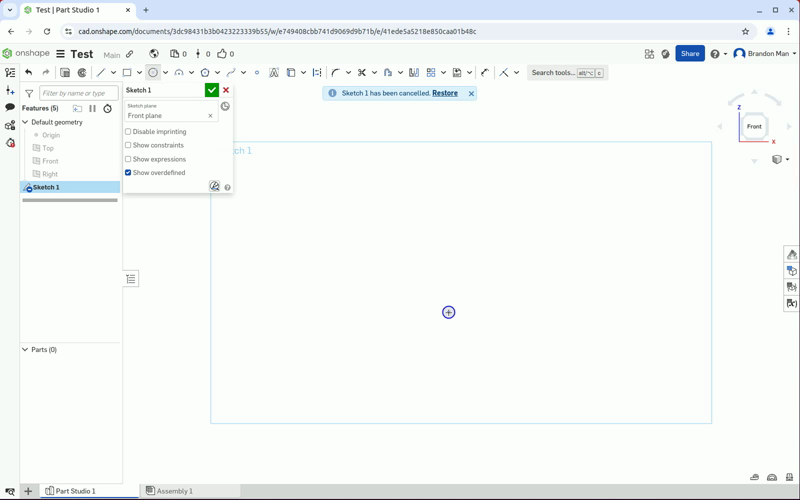
mouse_move(449, 312)
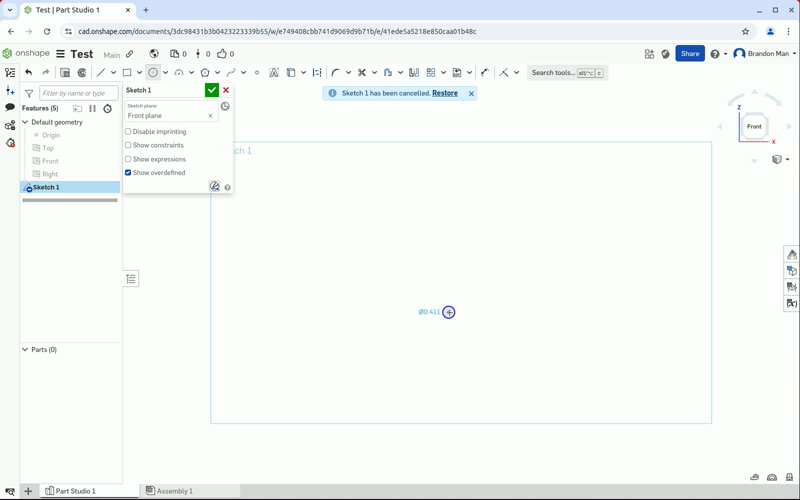
scroll(6)
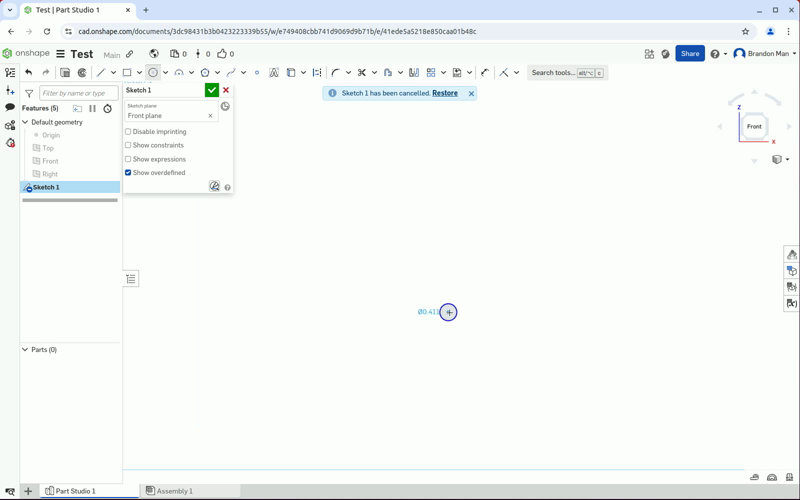
scroll(6)
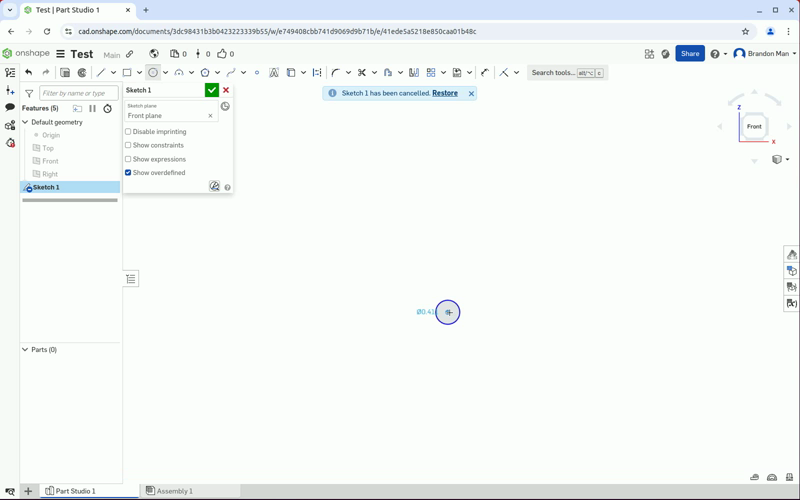
scroll(6)
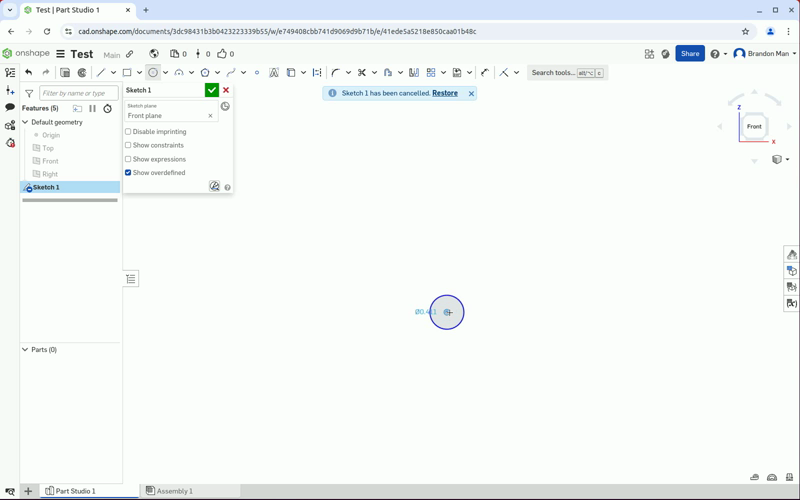
scroll(6)
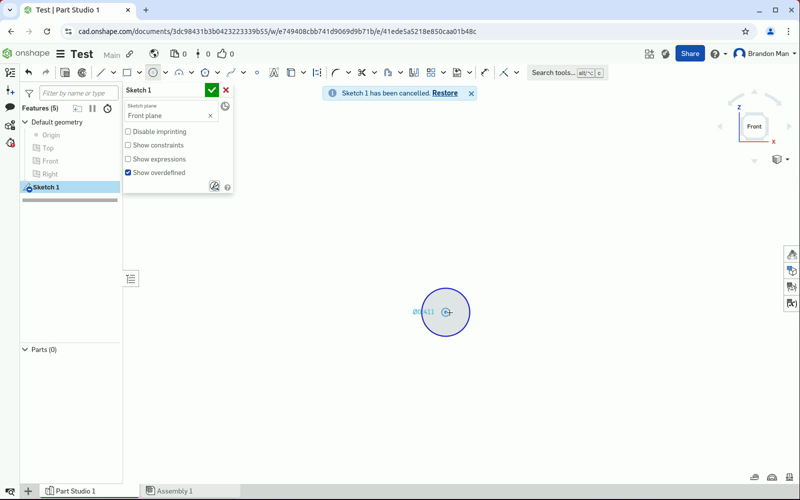
scroll(6)
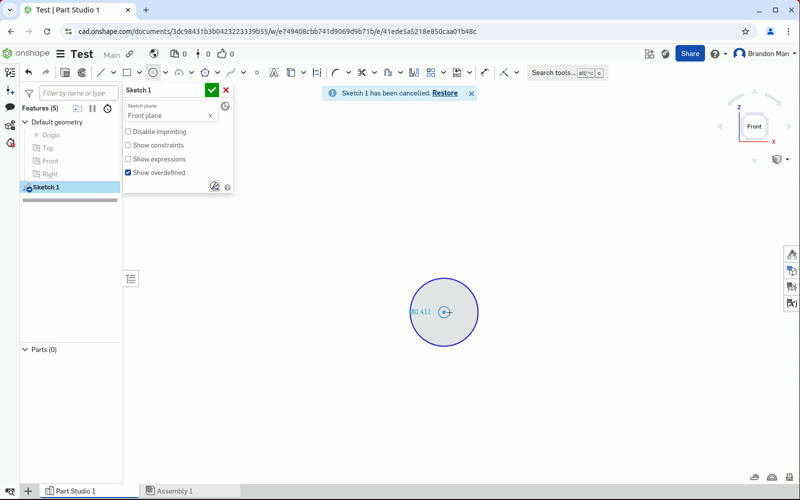
scroll(6)
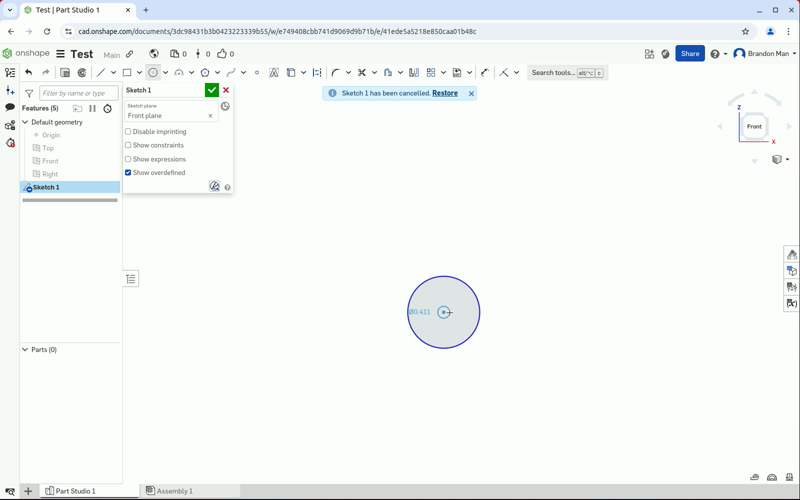
scroll(6)
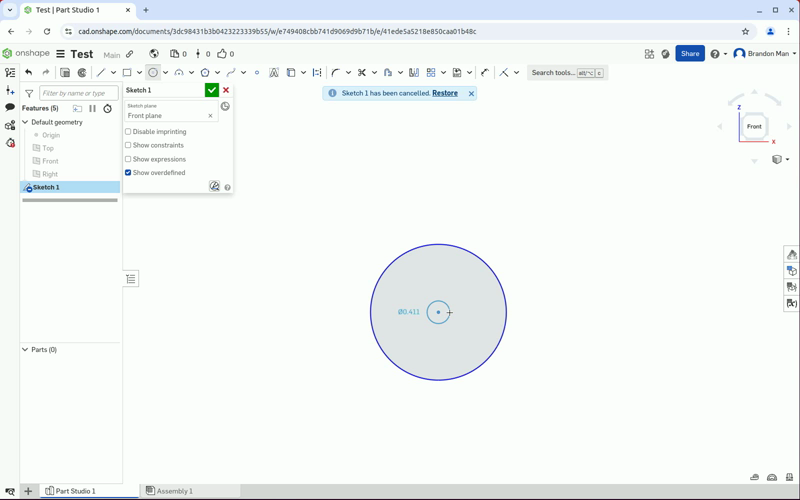
click(449, 312)
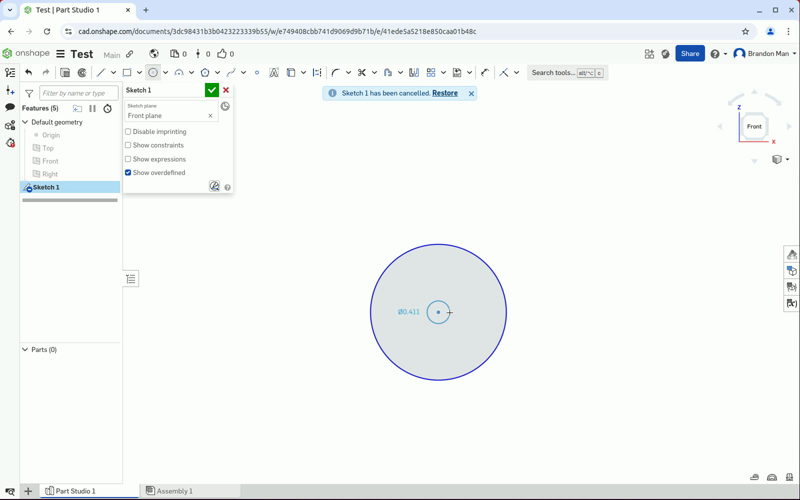
scroll(-6)
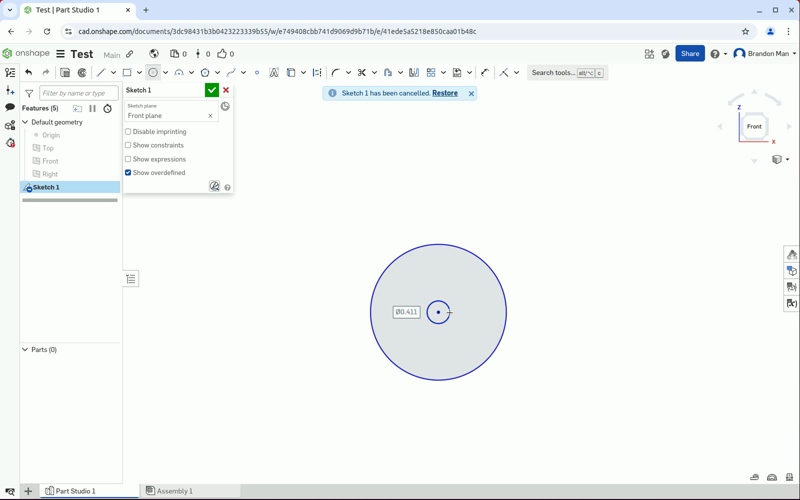
scroll(-6)
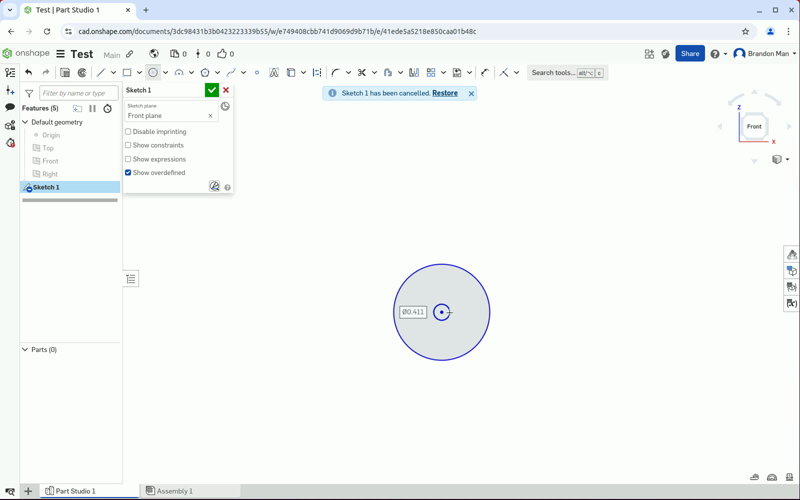
scroll(-6)
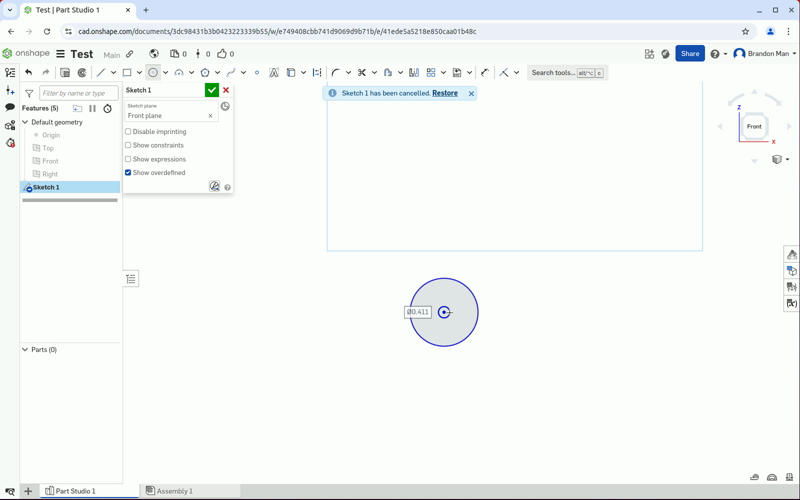
scroll(-6)
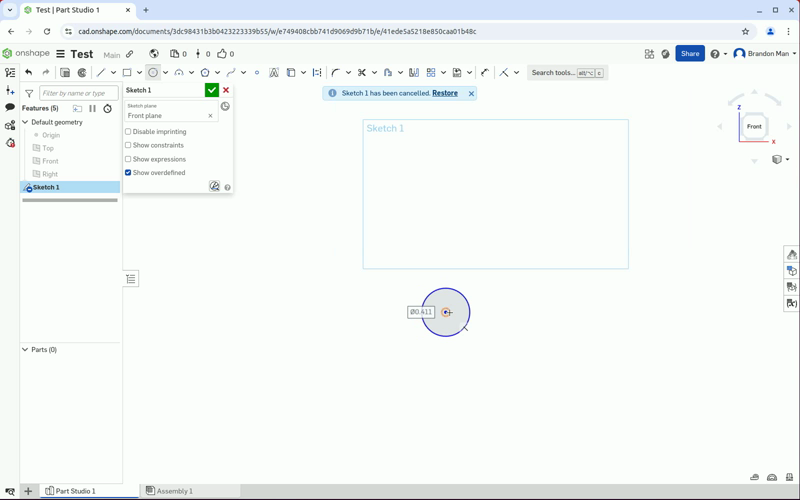
scroll(-6)
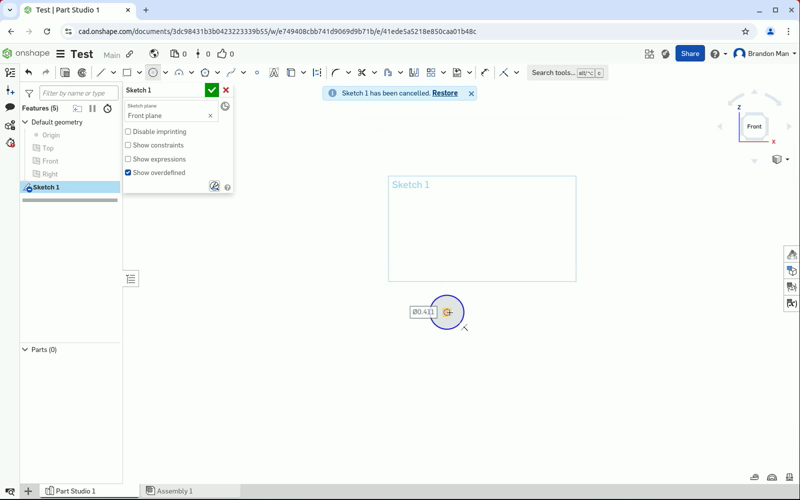
scroll(-6)
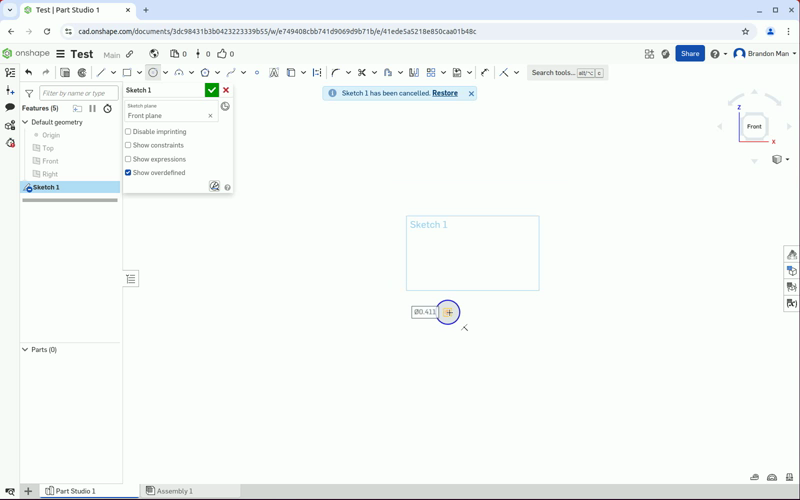
scroll(-6)
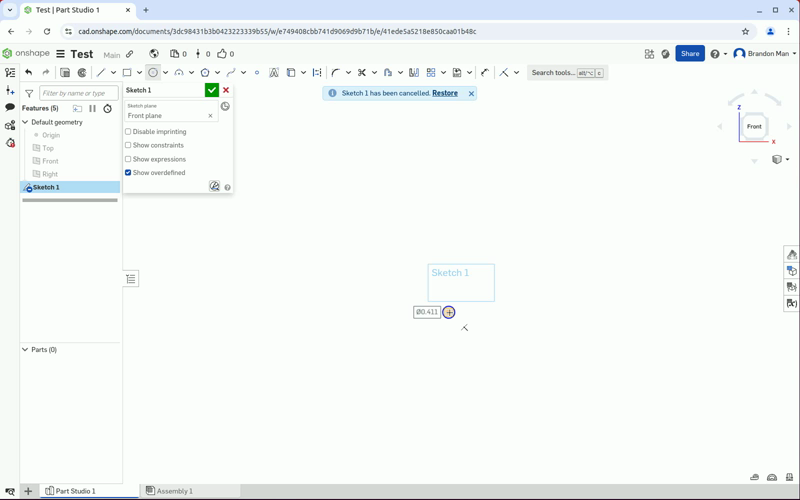
key(esc)
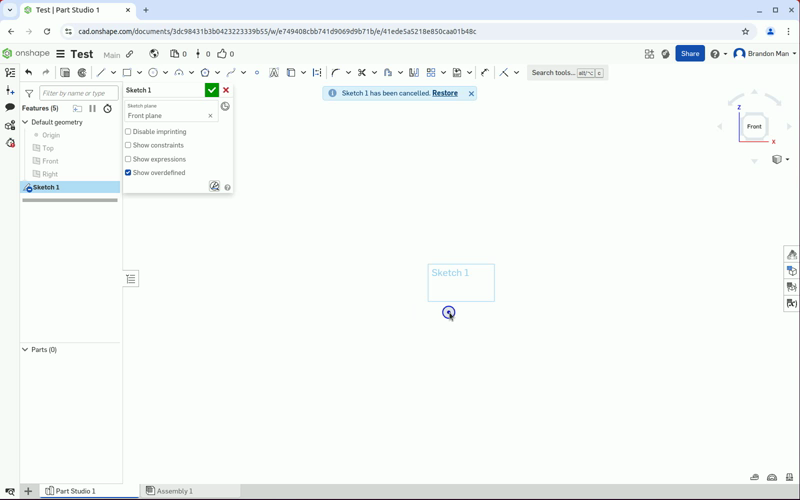
mouse_move(445, 313)
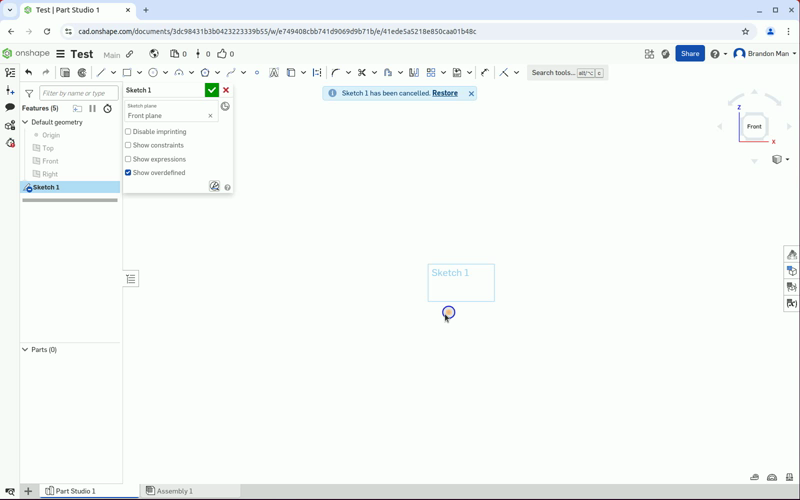
scroll(6)
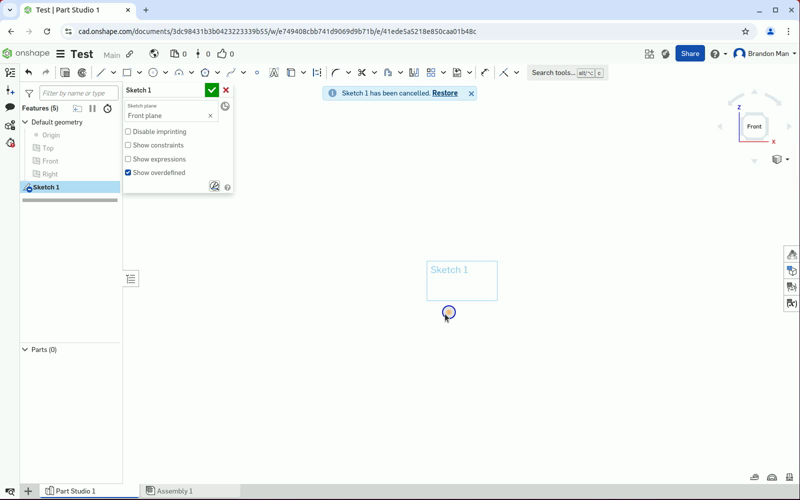
scroll(6)
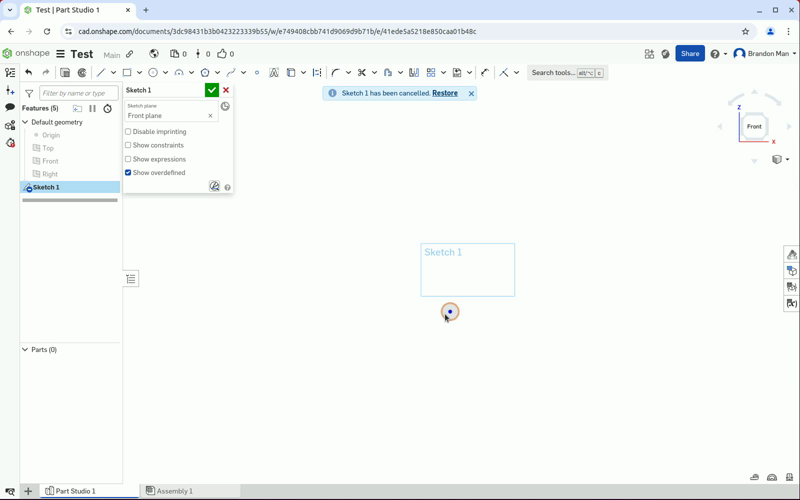
scroll(6)
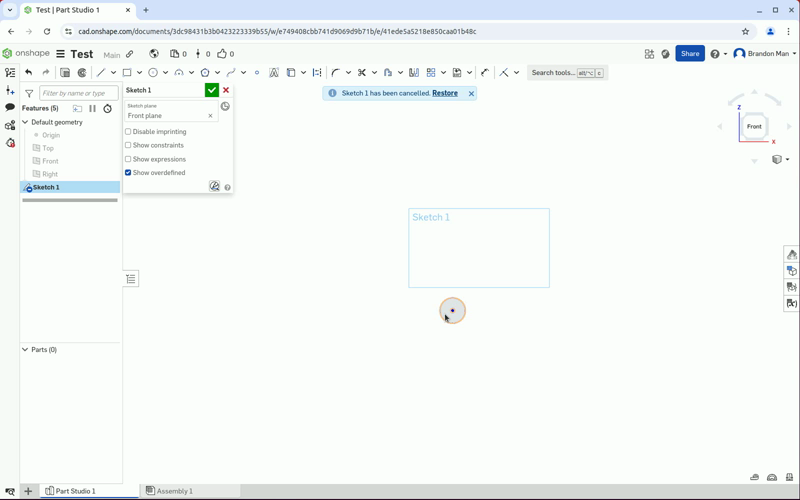
scroll(6)
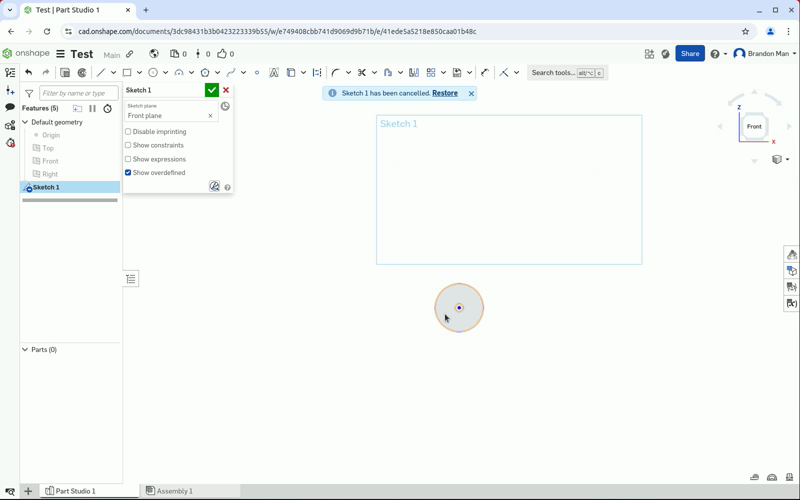
scroll(6)
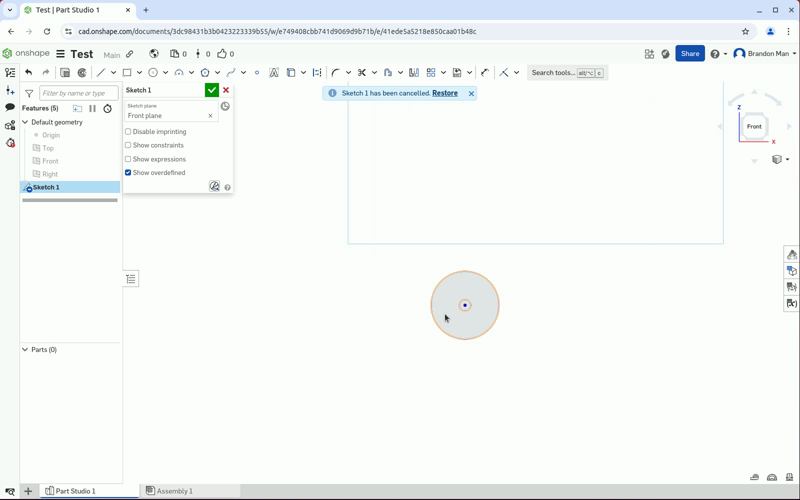
scroll(6)
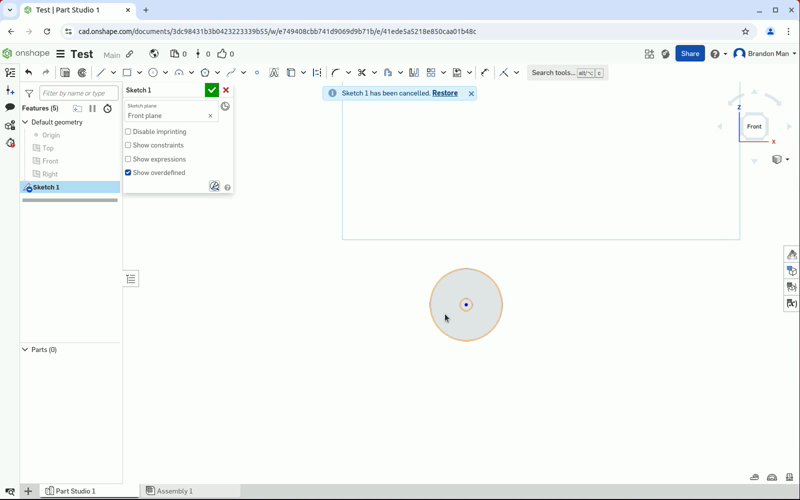
scroll(6)
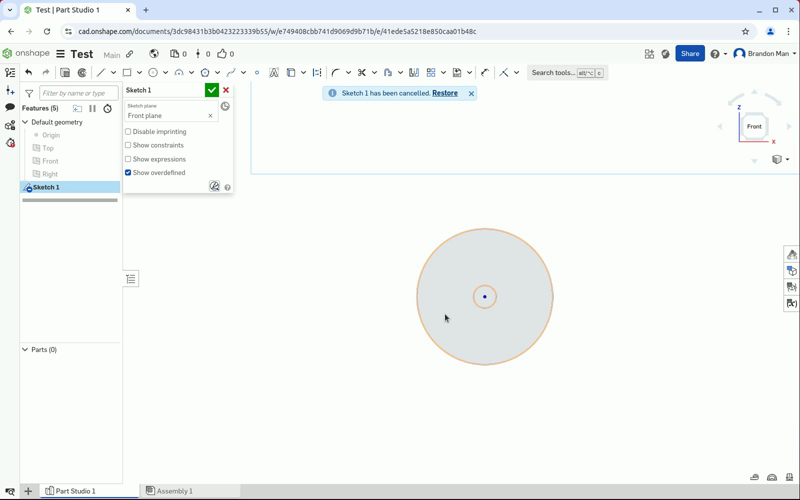
click(445, 313)
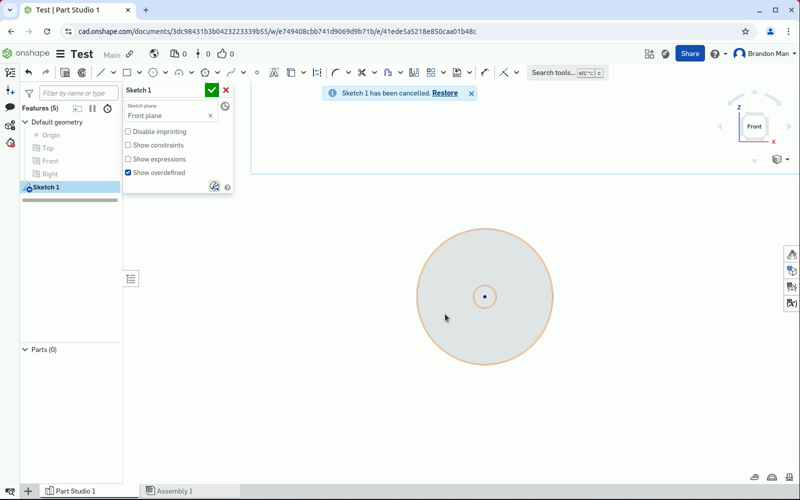
scroll(-6)
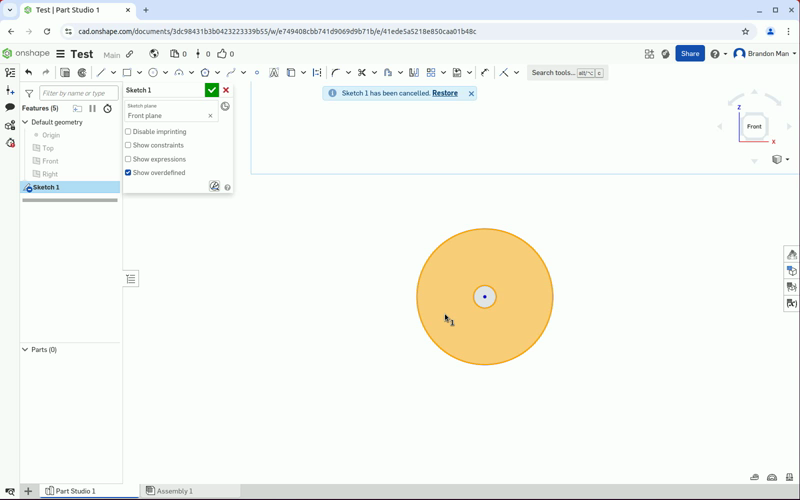
scroll(-6)
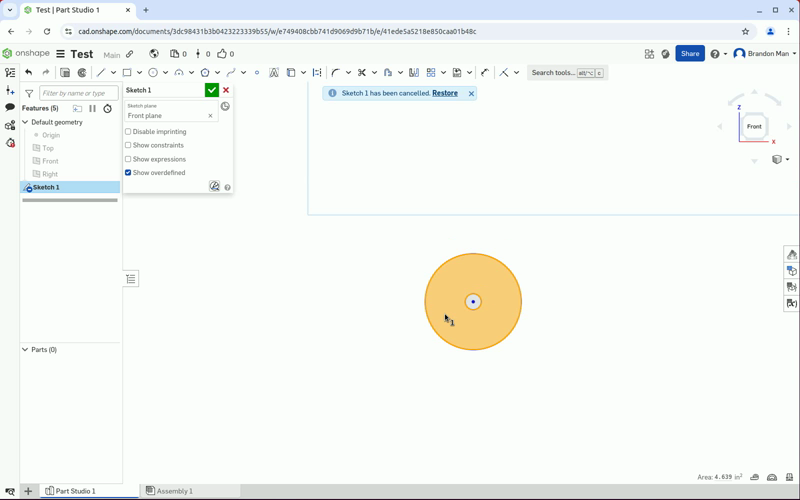
scroll(-6)
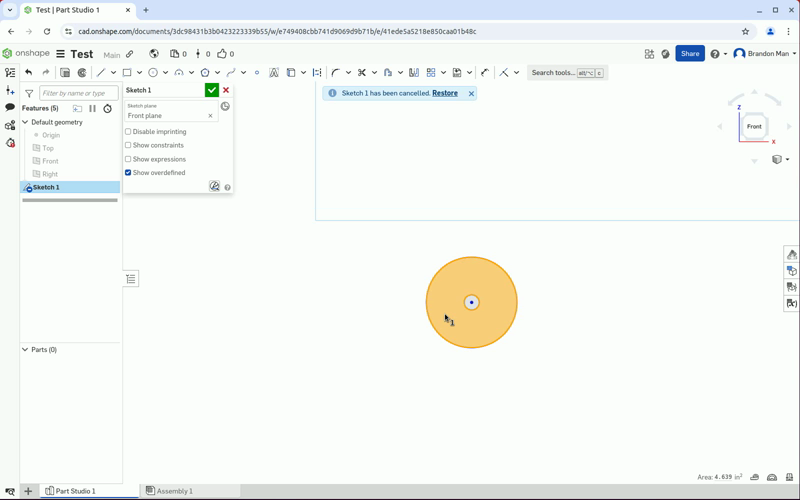
scroll(-6)
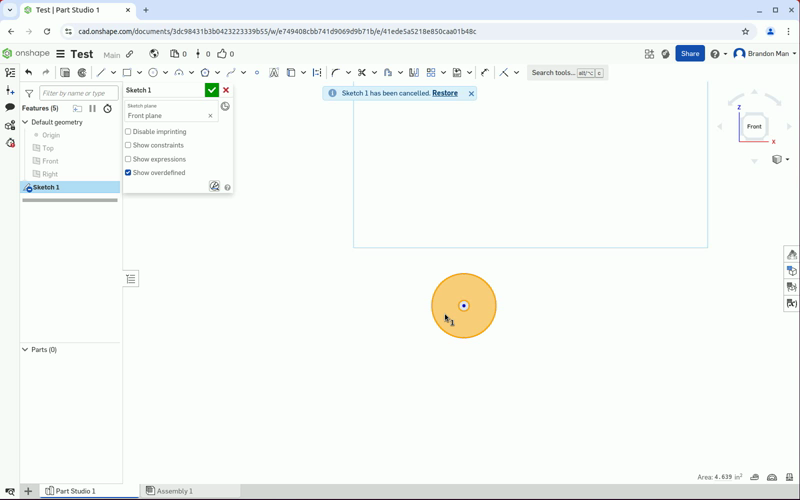
scroll(-6)
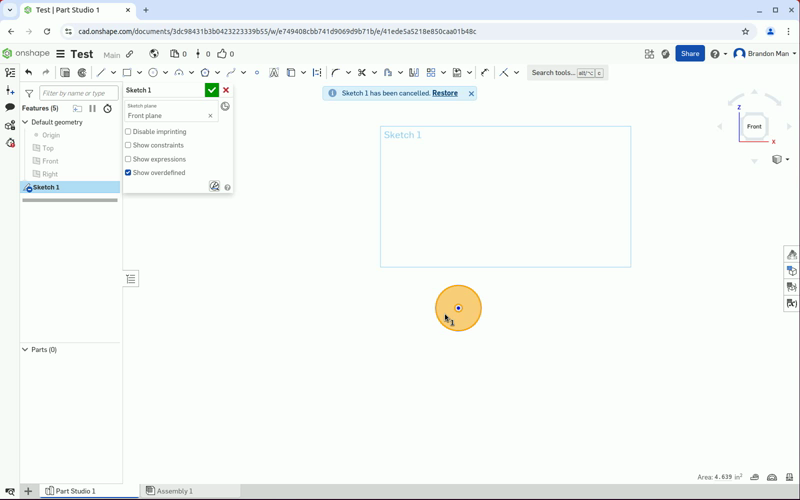
scroll(-6)
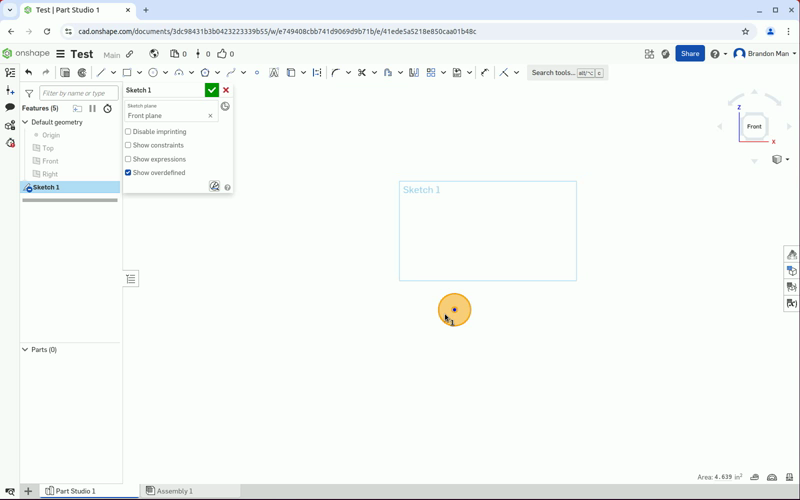
scroll(-6)
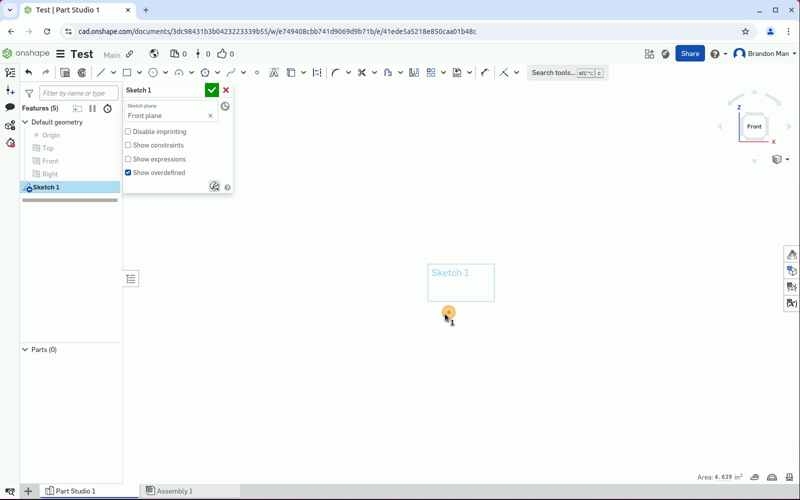
mouse_move(73, 352)
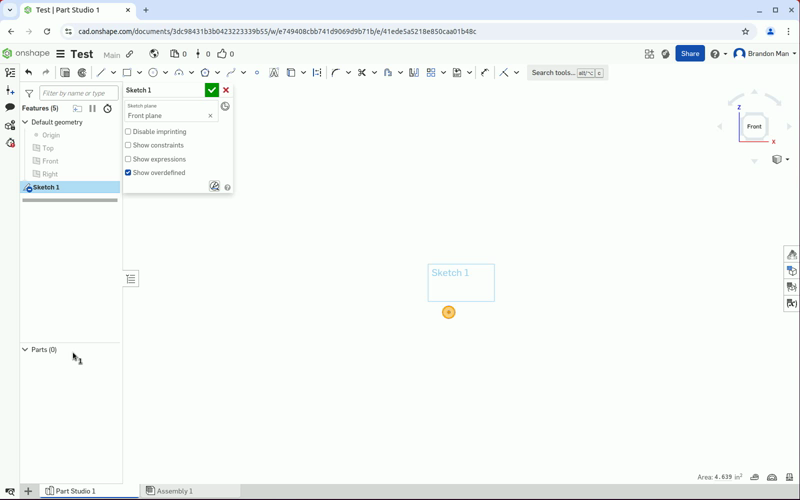
key(shift+y)
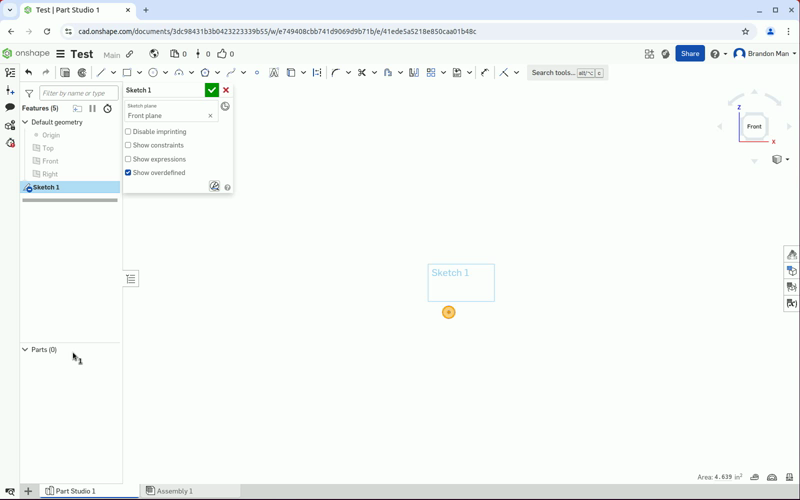
key(shift+e)
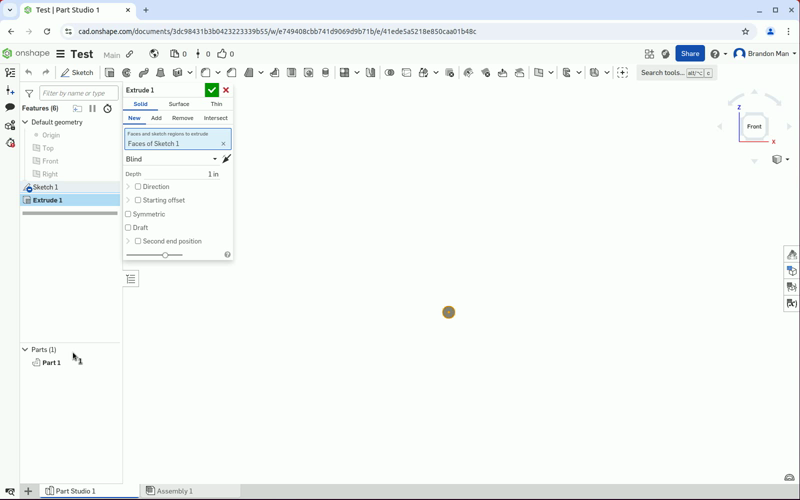
mouse_move(143, 106)
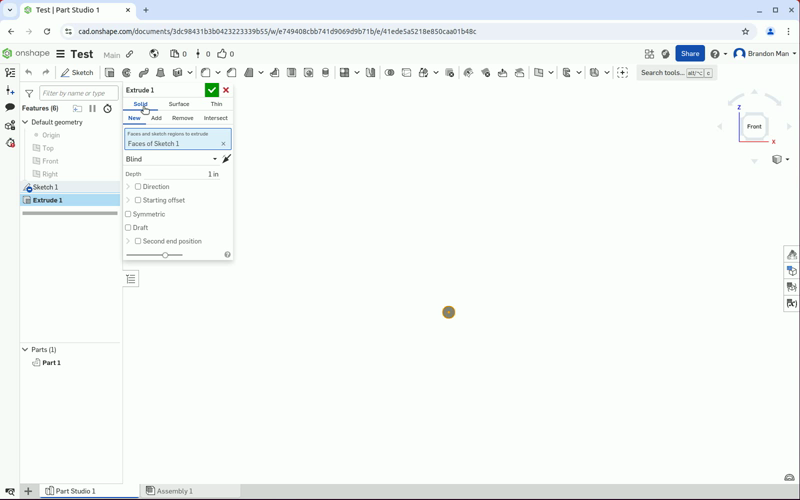
click(143, 106)
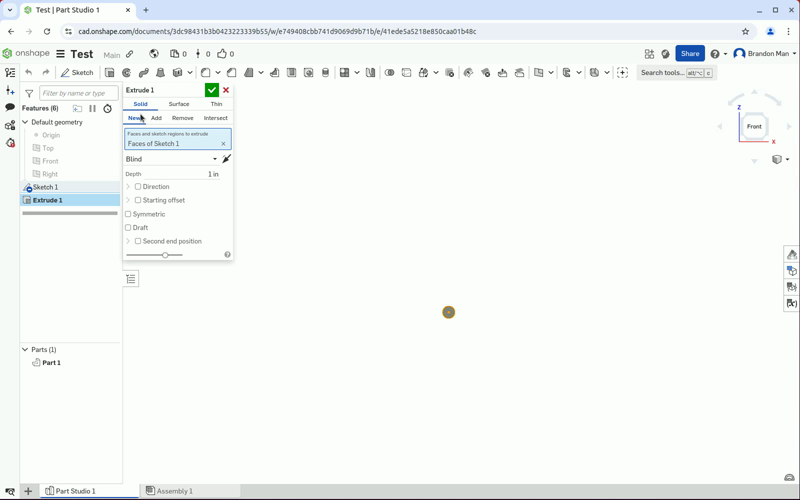
mouse_move(137, 120)
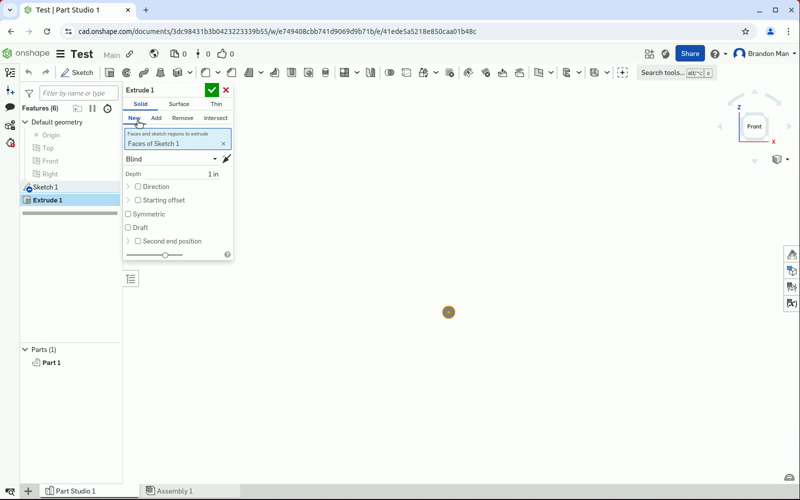
click(137, 120)
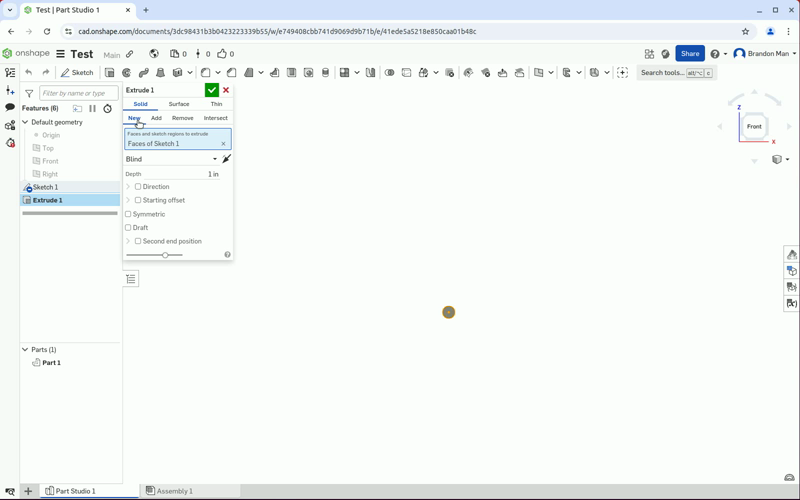
key(tab, 4)
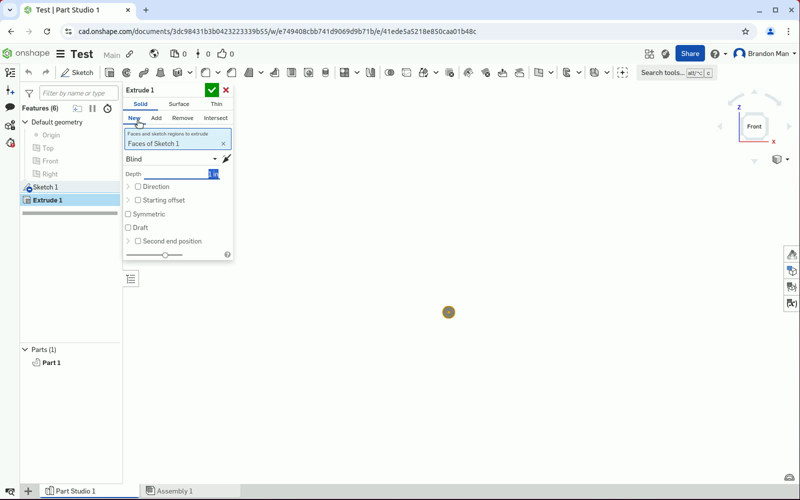
text(0.482)
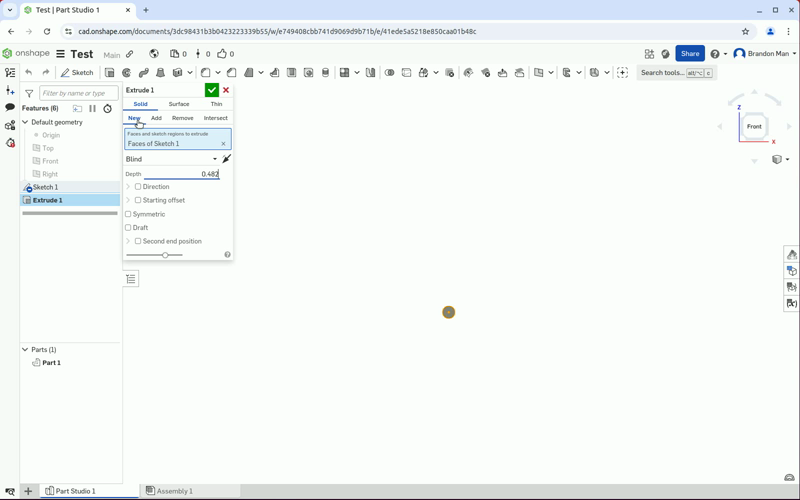
key(tab, 3)
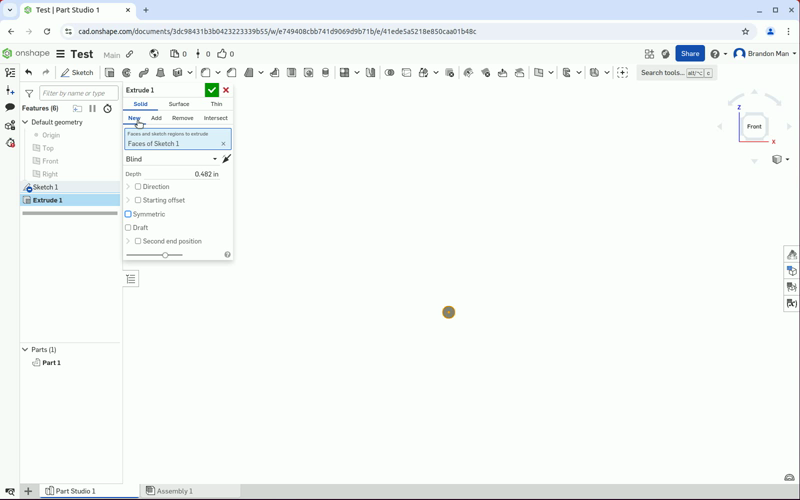
key(space)
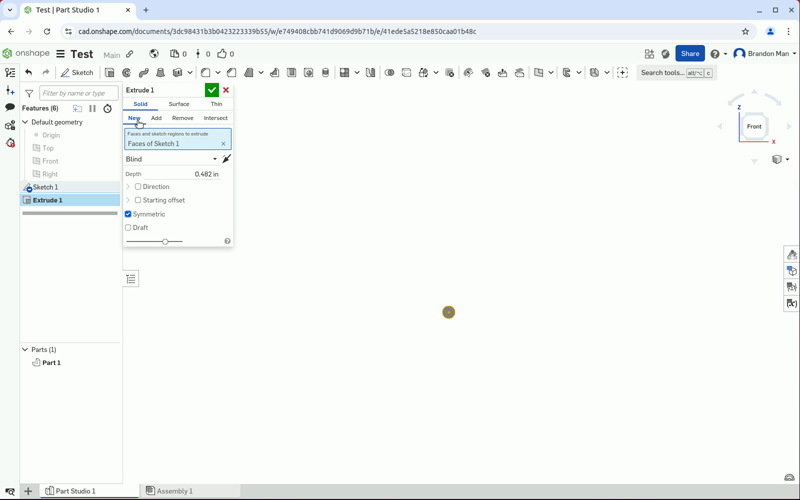
key(enter)
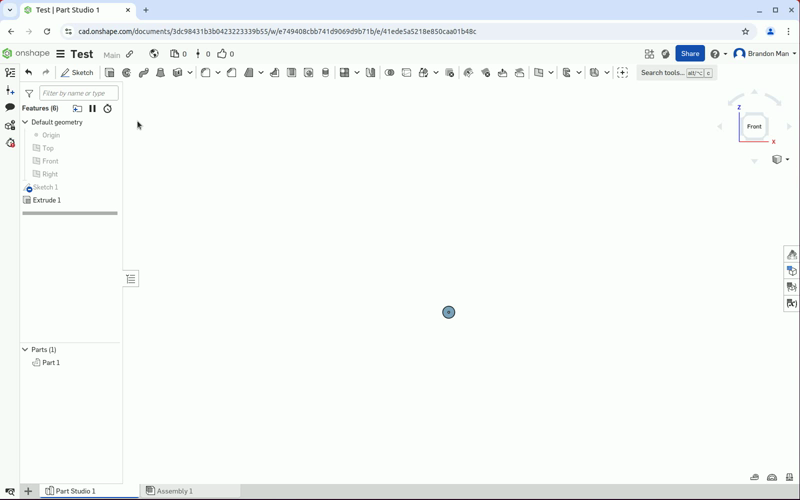
key(shift+h)
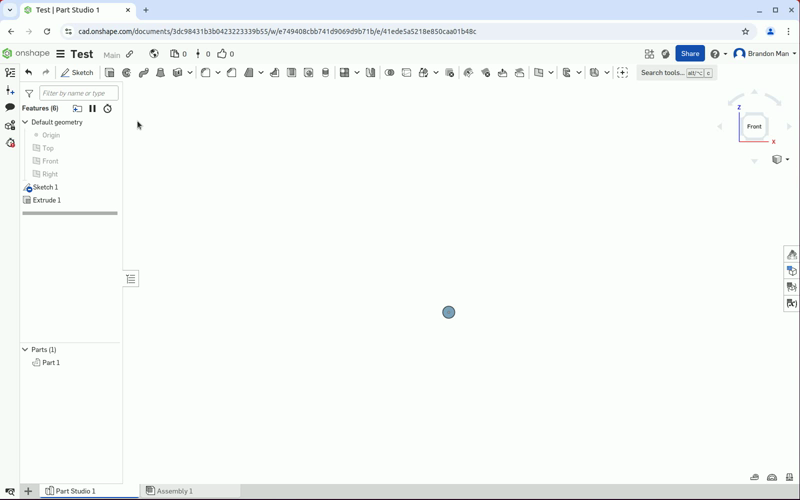
key(shift+h)
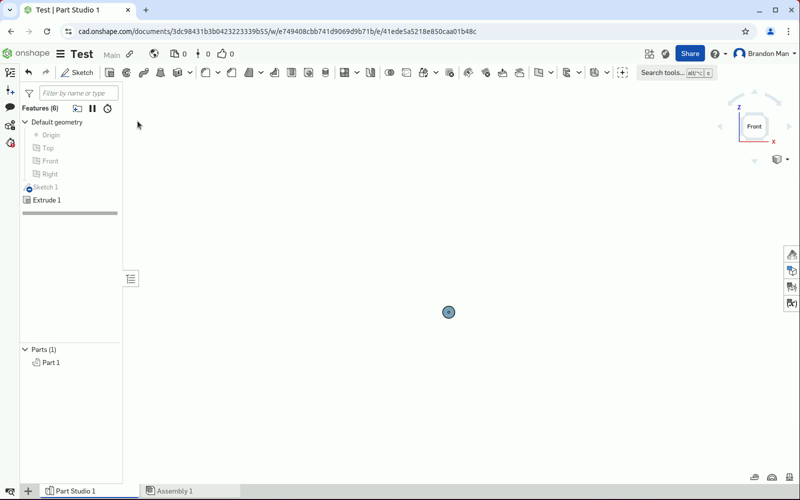
mouse_move(73, 189)
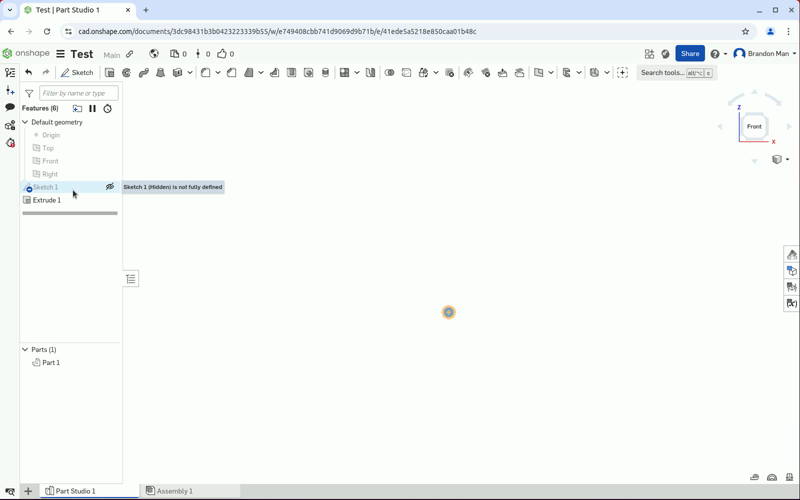
click(73, 189)
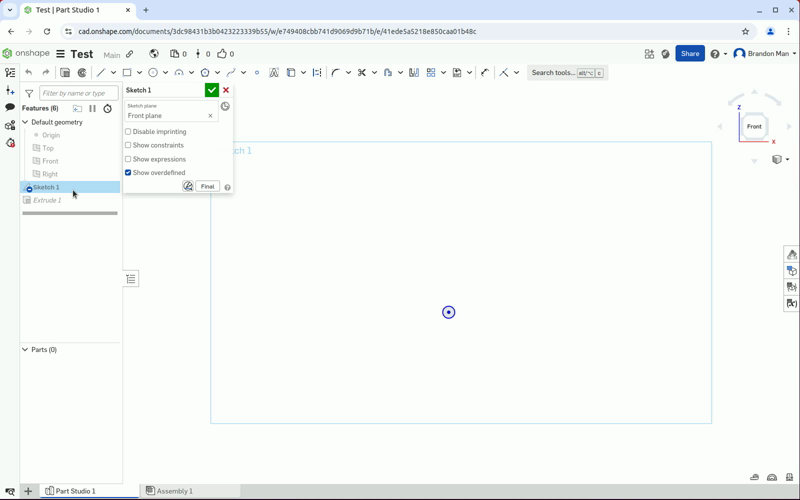
mouse_move(229, 92)
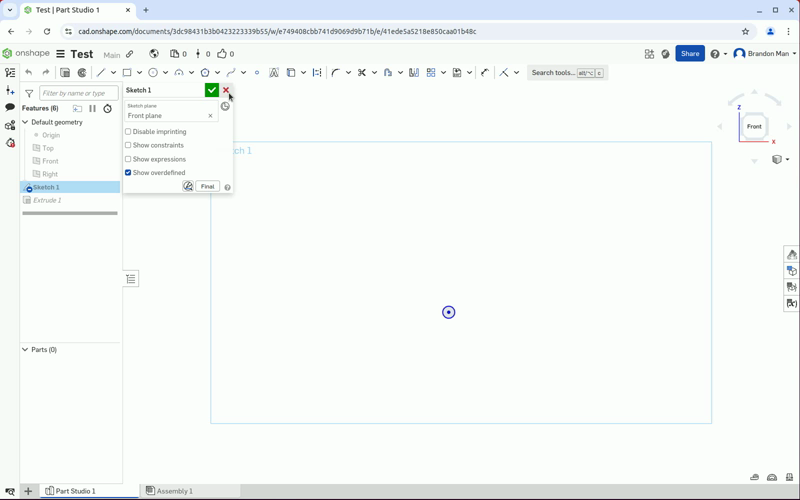
click(229, 92)
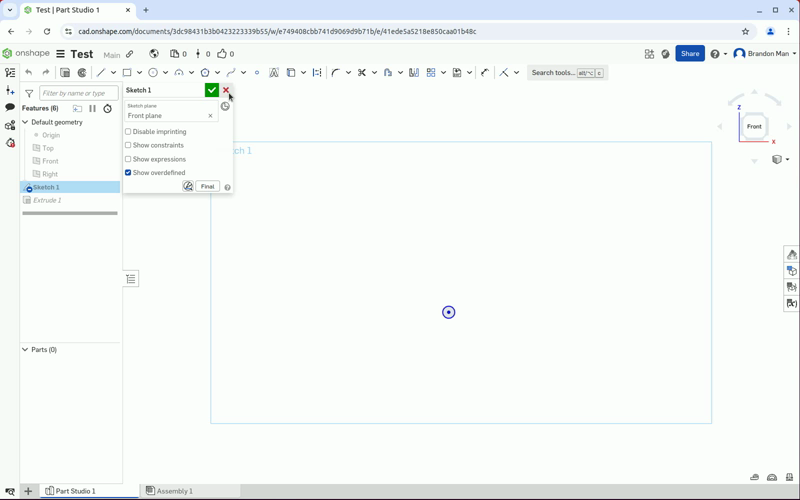
key(shift+s)
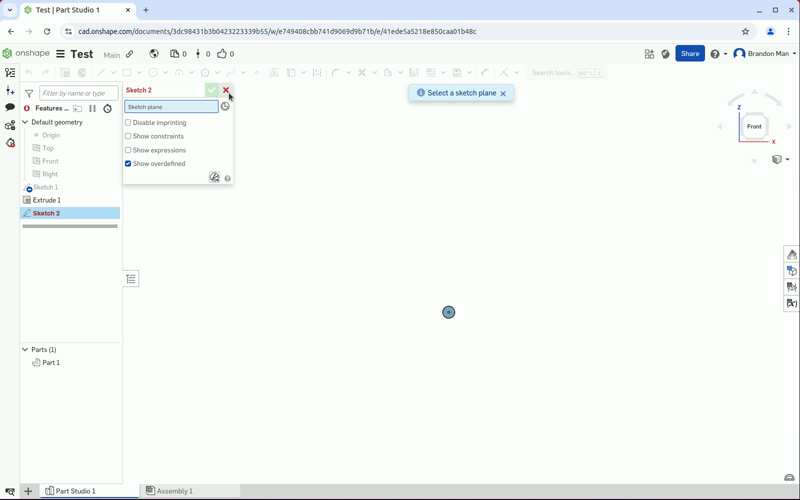
mouse_move(73, 163)
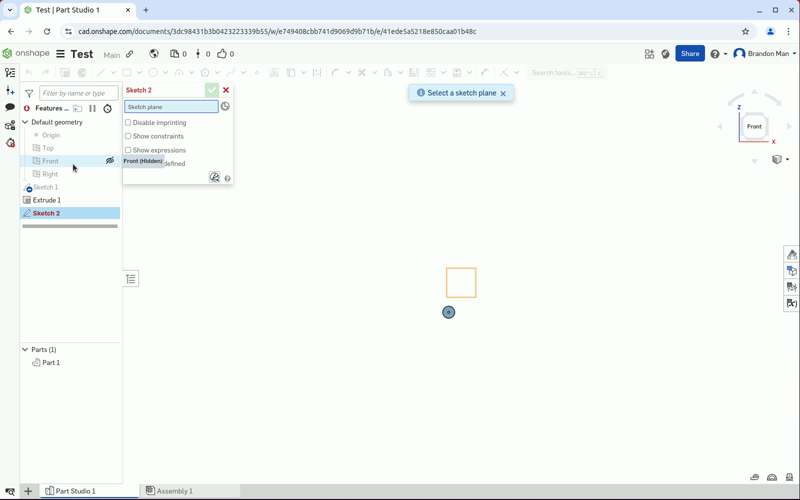
click(73, 163)
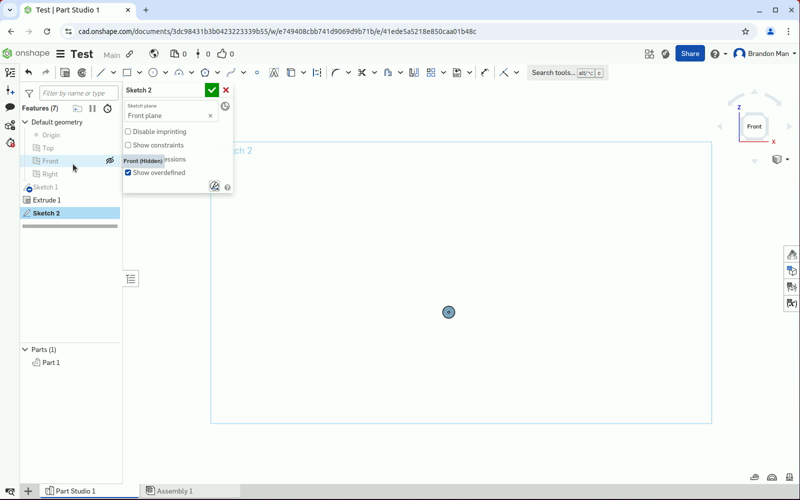
mouse_move(73, 352)
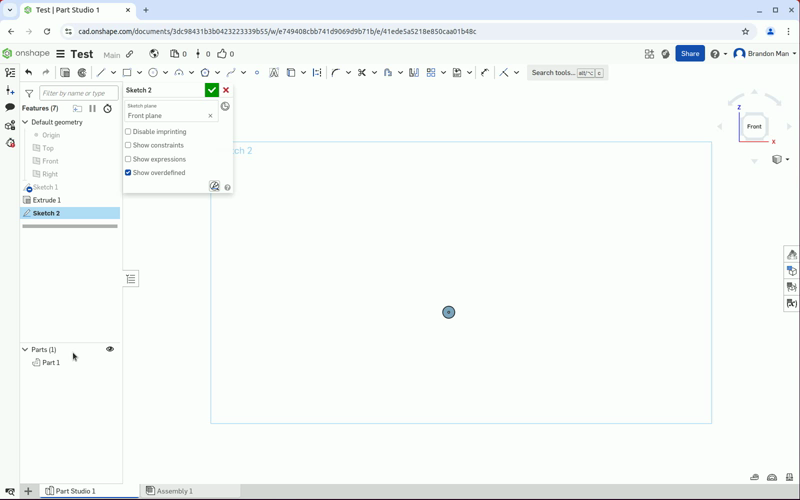
key(y)
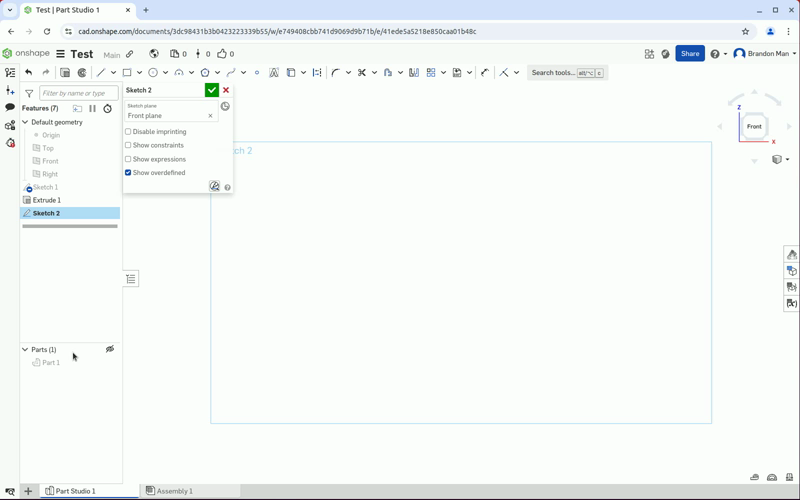
key(a)
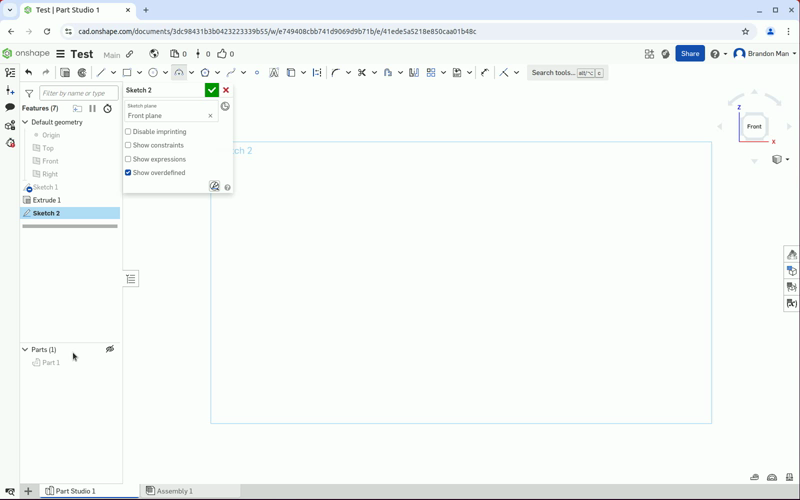
key_down(shift)
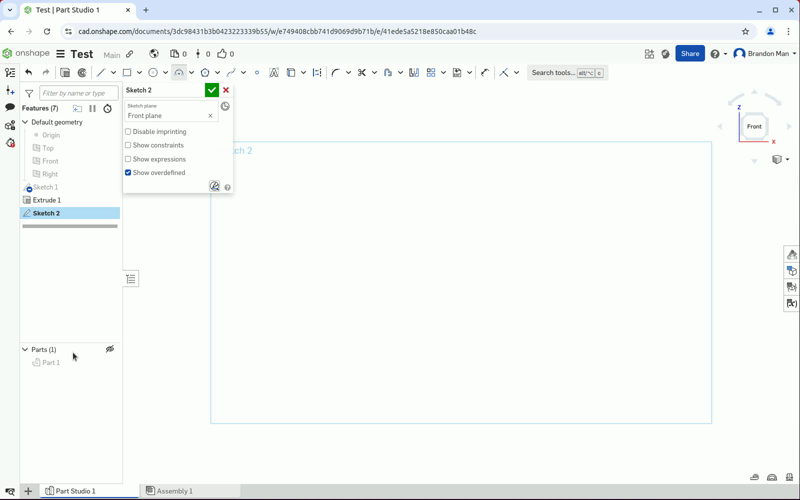
mouse_move(443, 307)
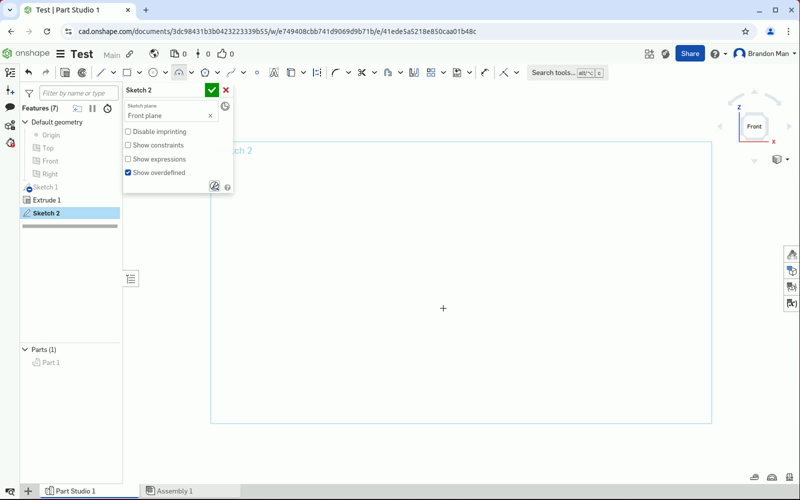
click(443, 307)
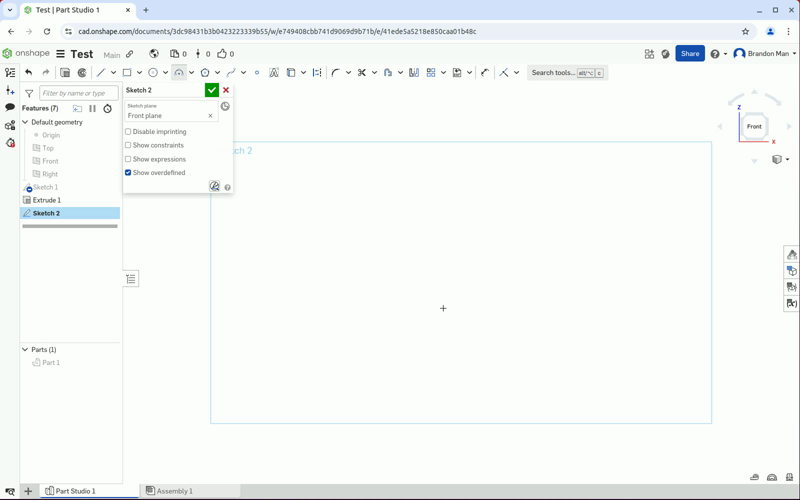
key_up(shift)
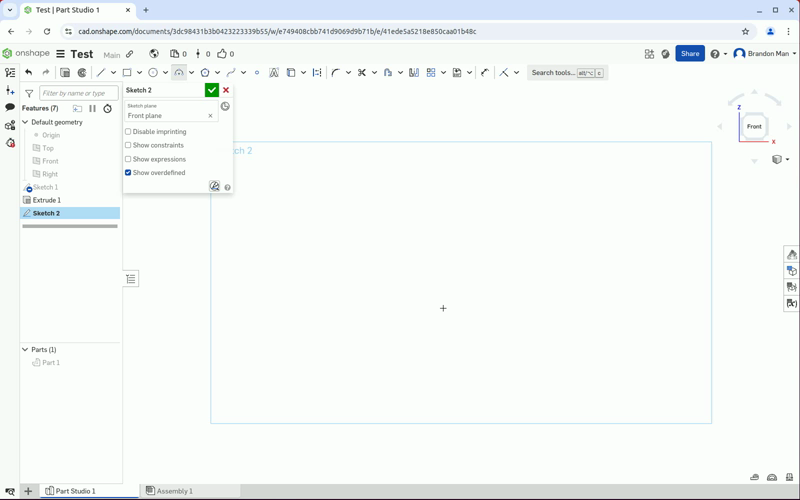
key_down(shift)
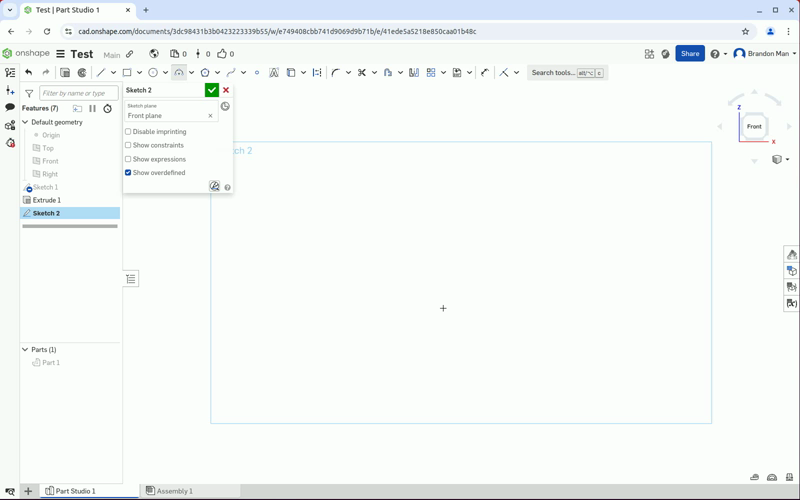
mouse_move(451, 307)
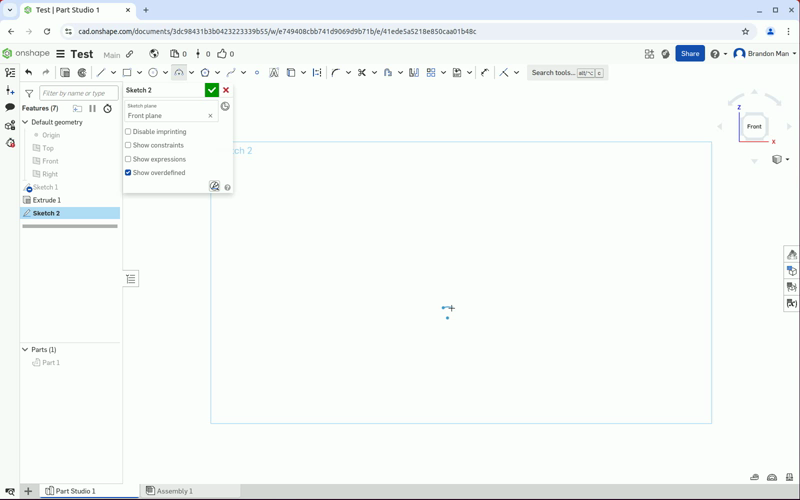
click(451, 307)
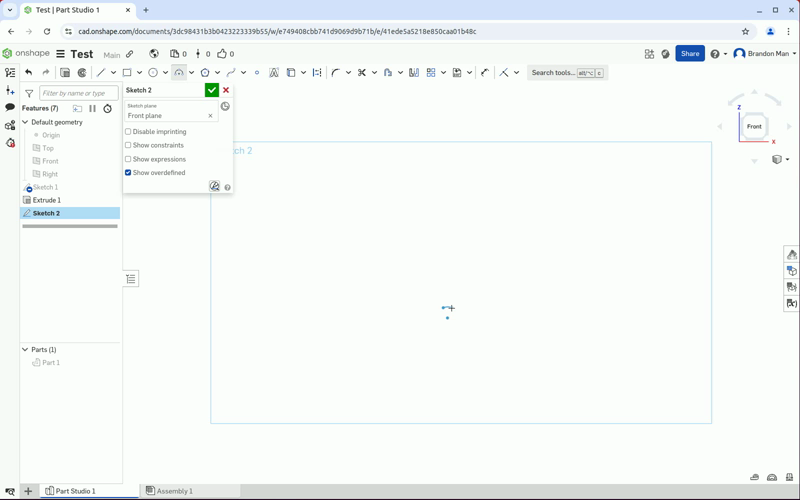
mouse_move(447, 305)
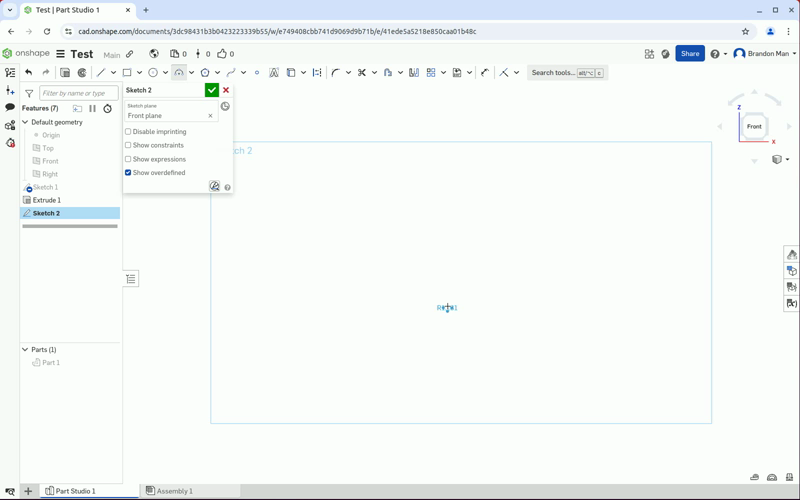
click(447, 305)
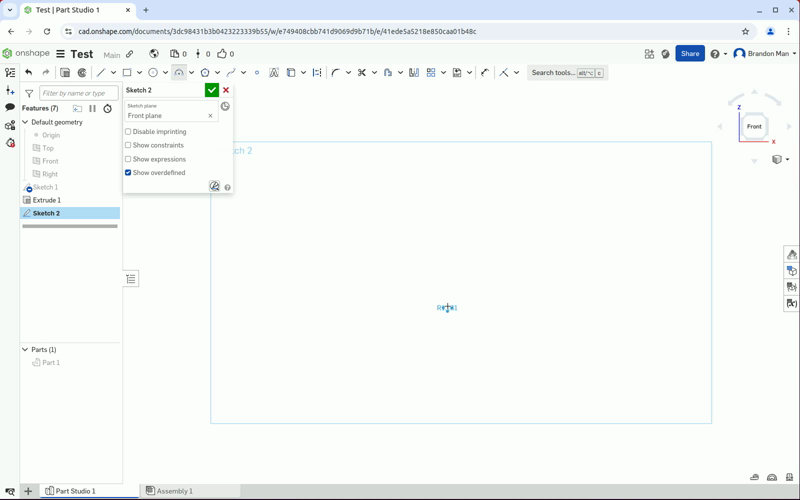
key_up(shift)
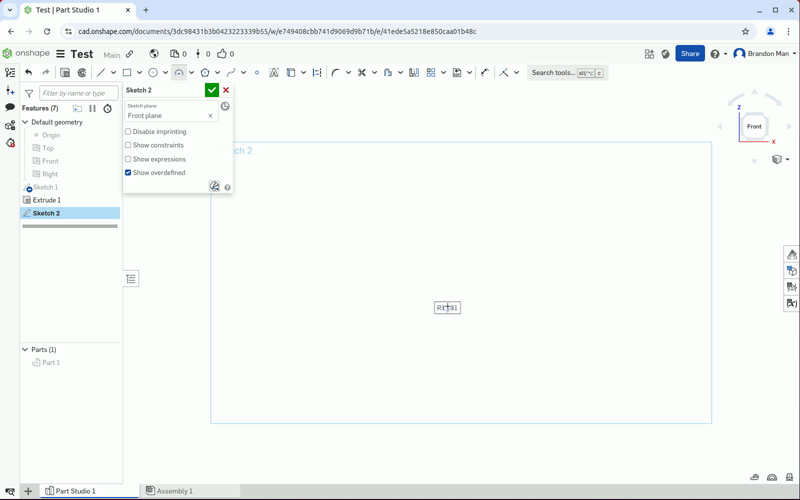
key(esc)
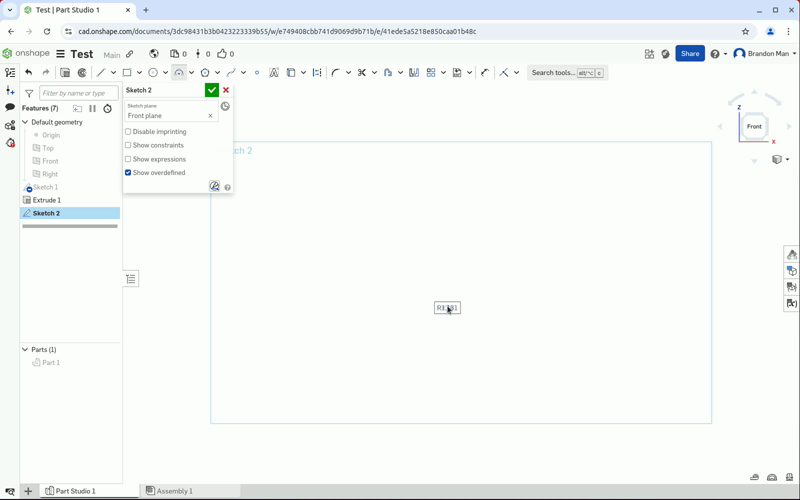
key(l)
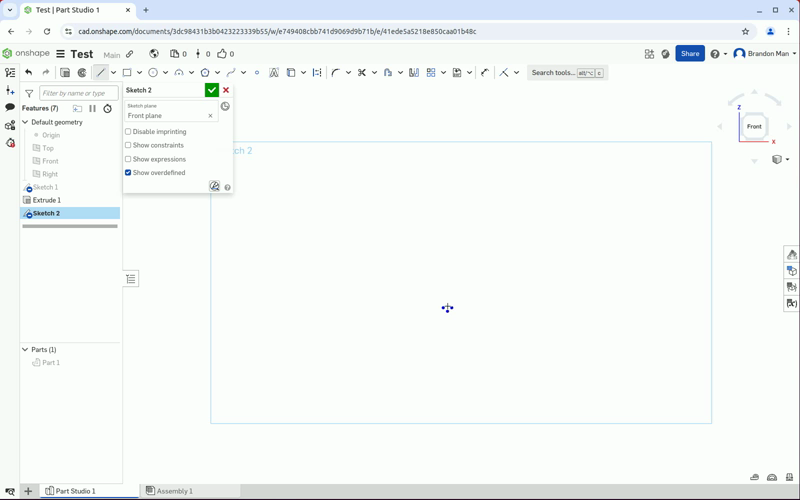
mouse_move(451, 307)
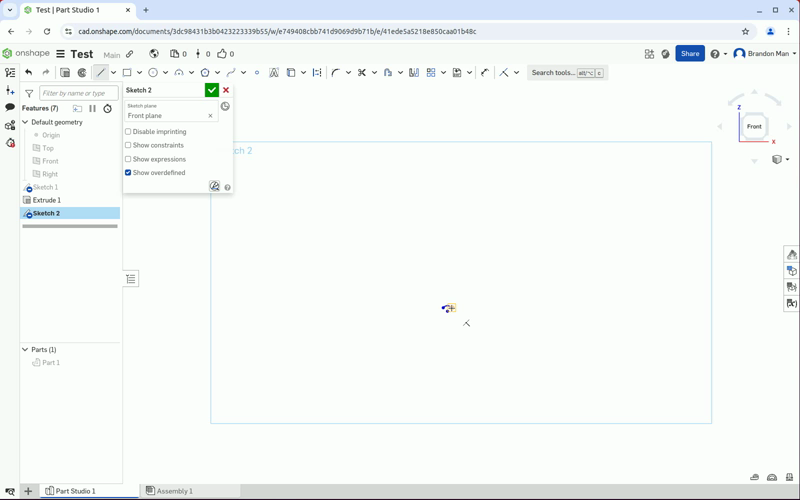
click(451, 307)
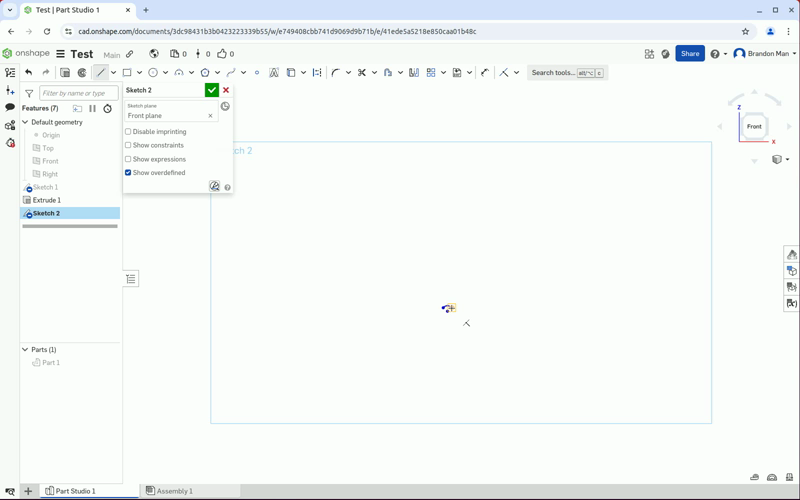
key_down(shift)
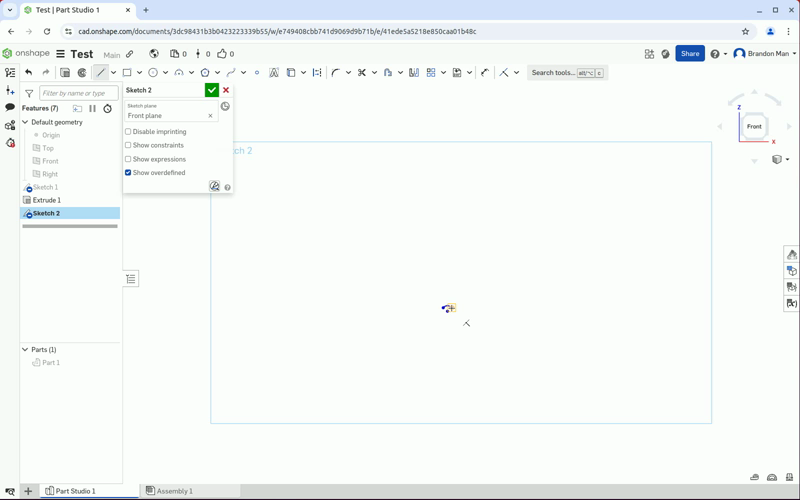
mouse_move(481, 307)
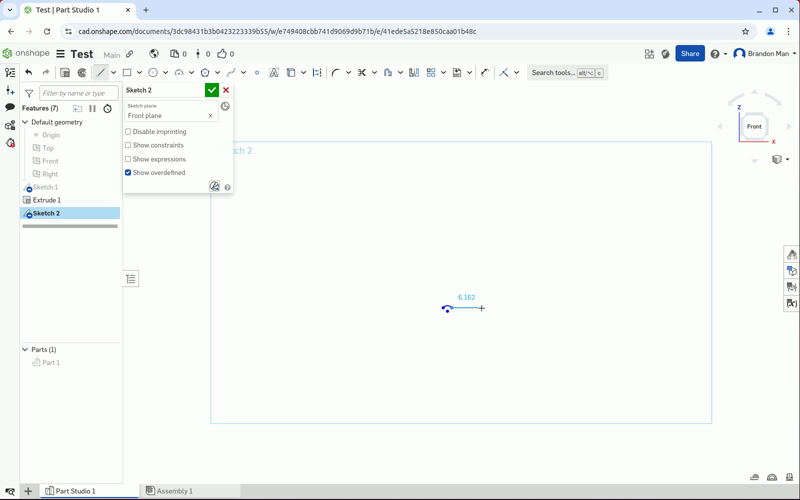
mouse_move(451, 261)
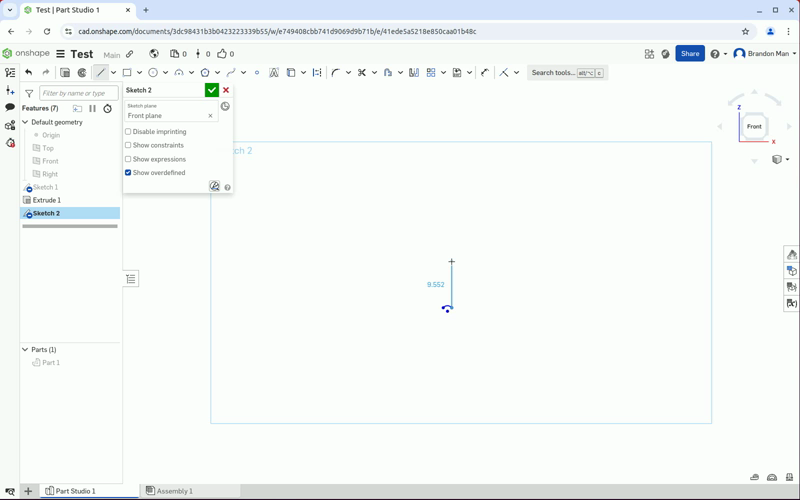
click(451, 261)
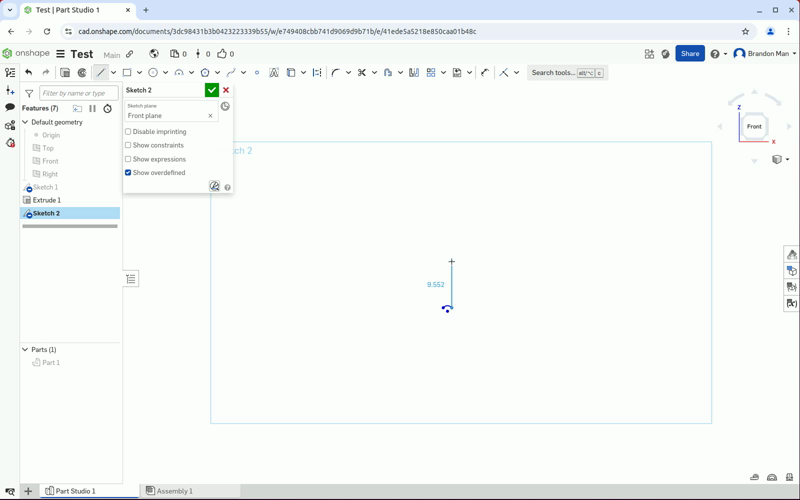
key_up(shift)
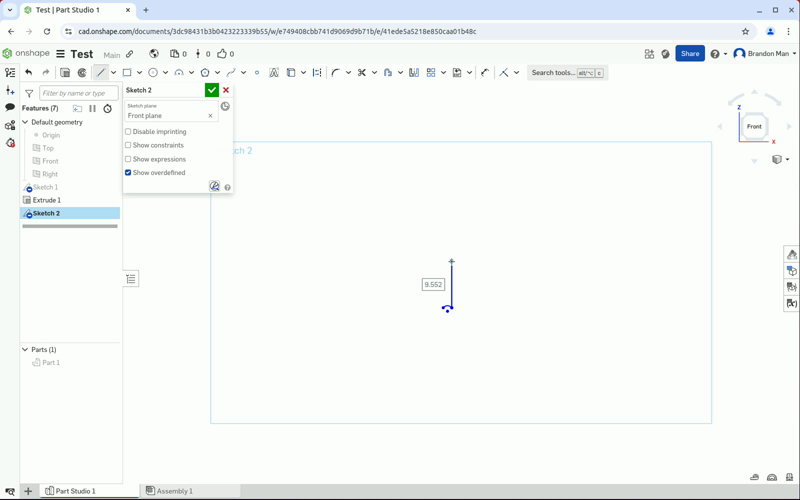
key_down(shift)
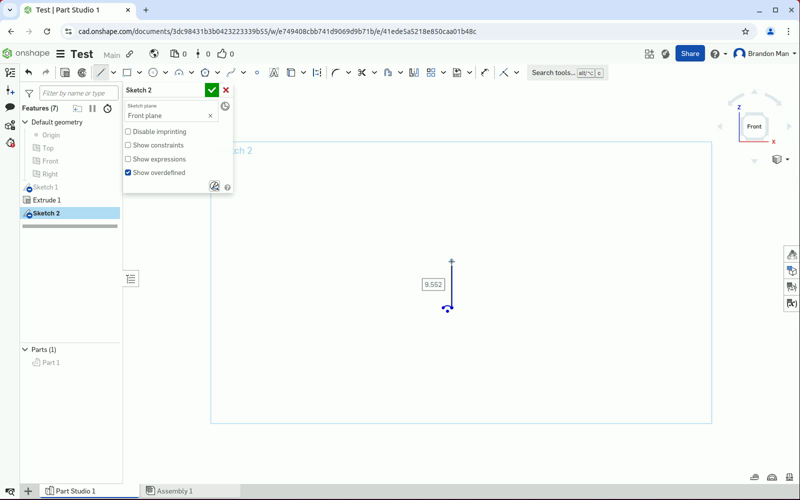
mouse_move(447, 170)
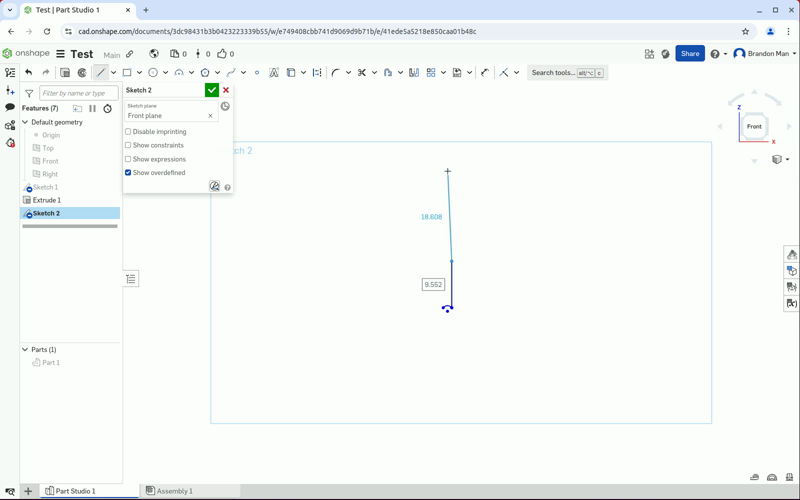
click(447, 170)
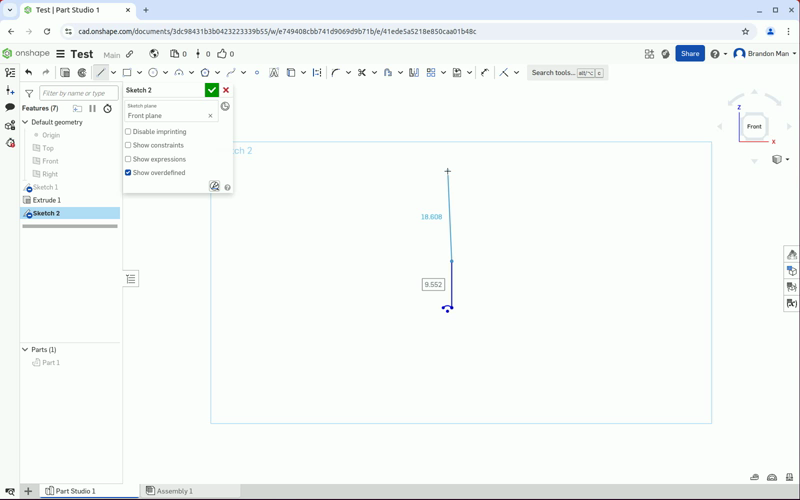
key_up(shift)
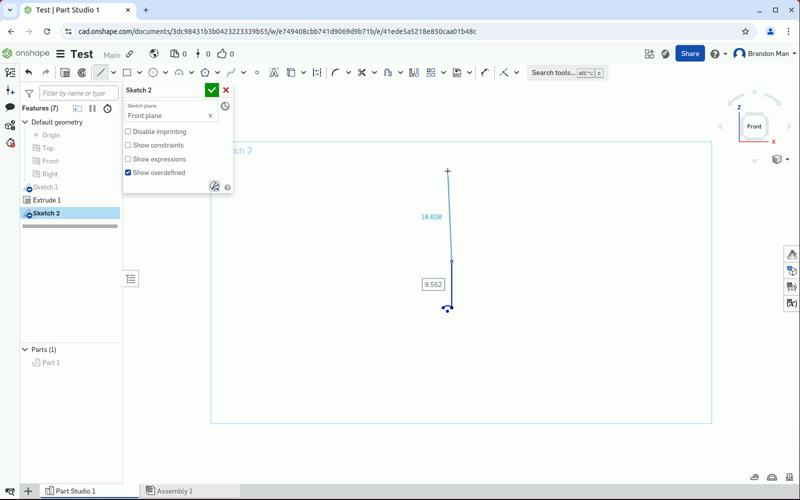
key_down(shift)
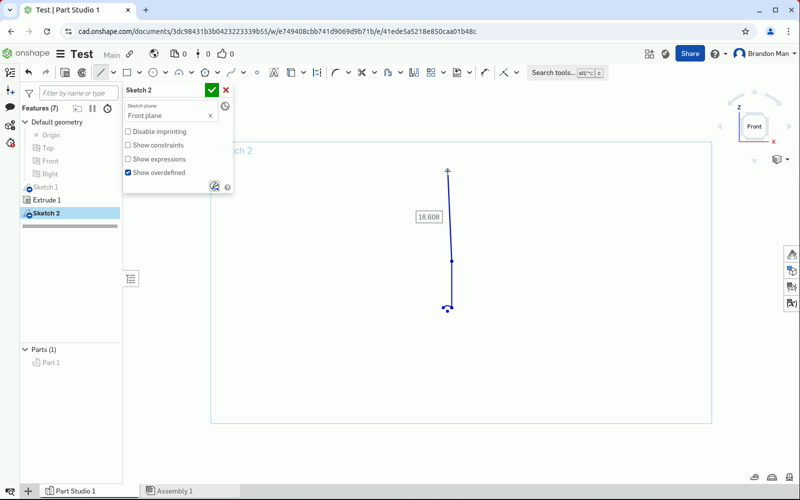
mouse_move(443, 261)
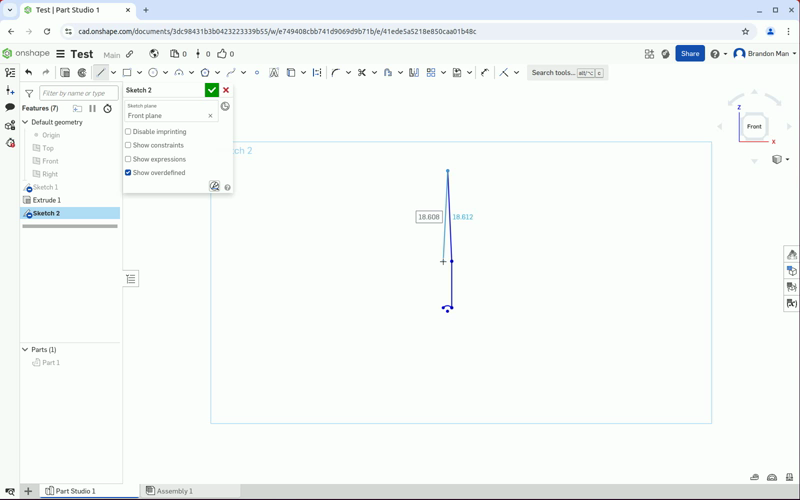
click(443, 261)
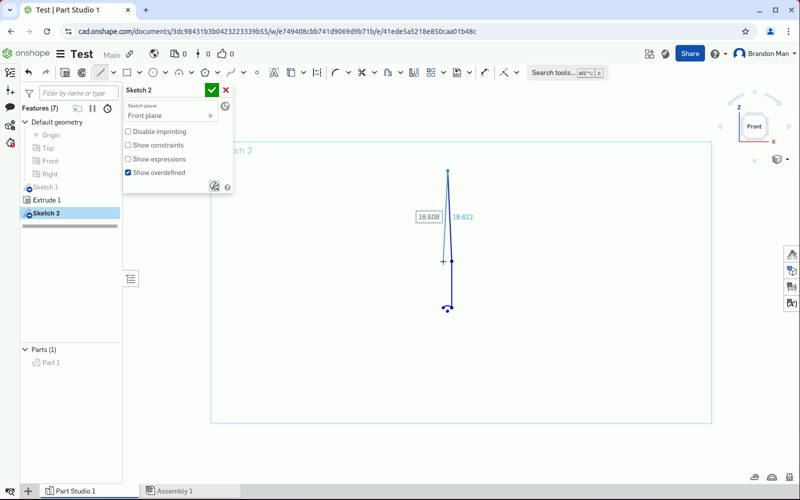
key_up(shift)
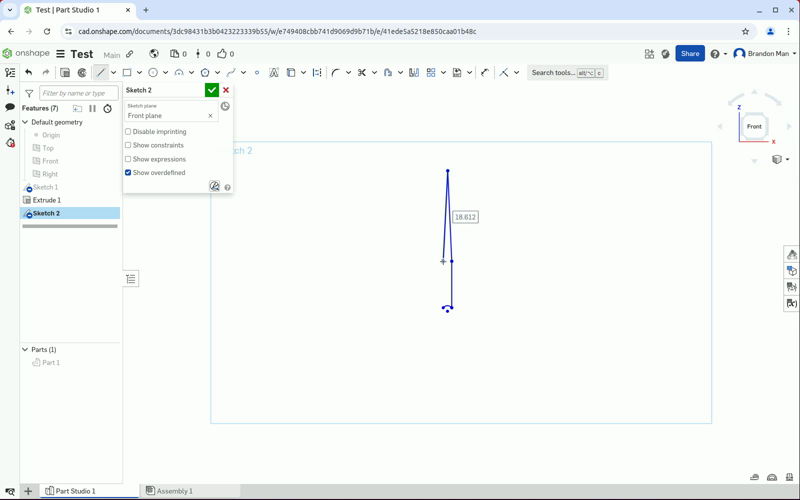
mouse_move(473, 261)
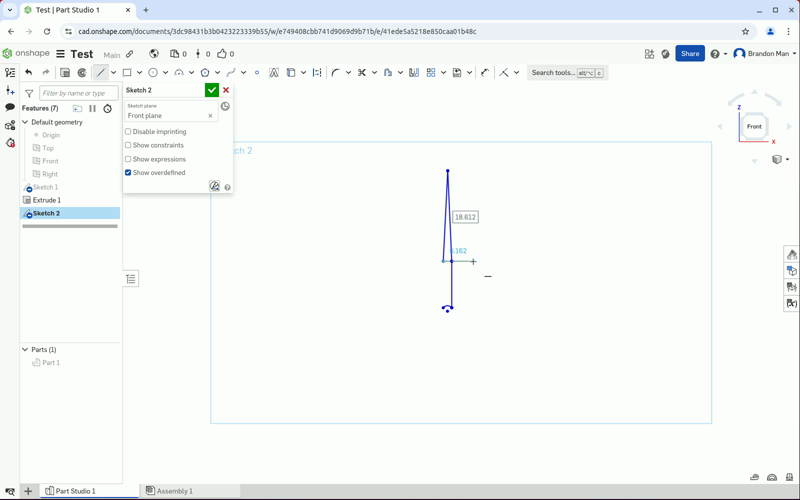
key_down(shift)
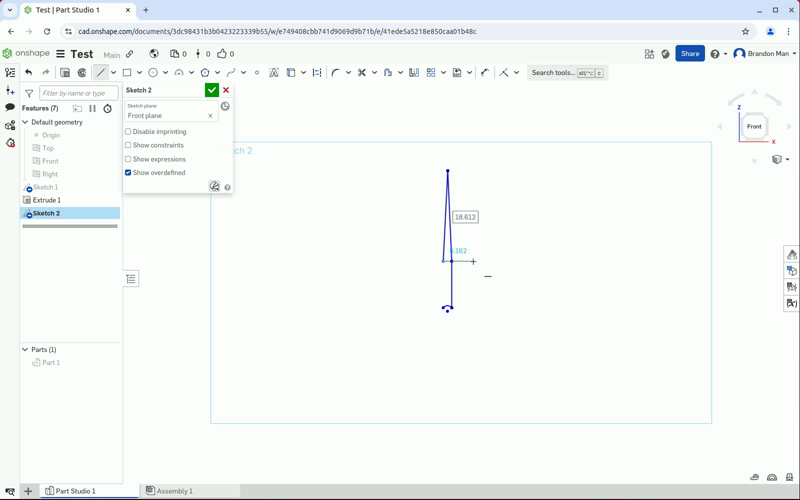
mouse_move(443, 307)
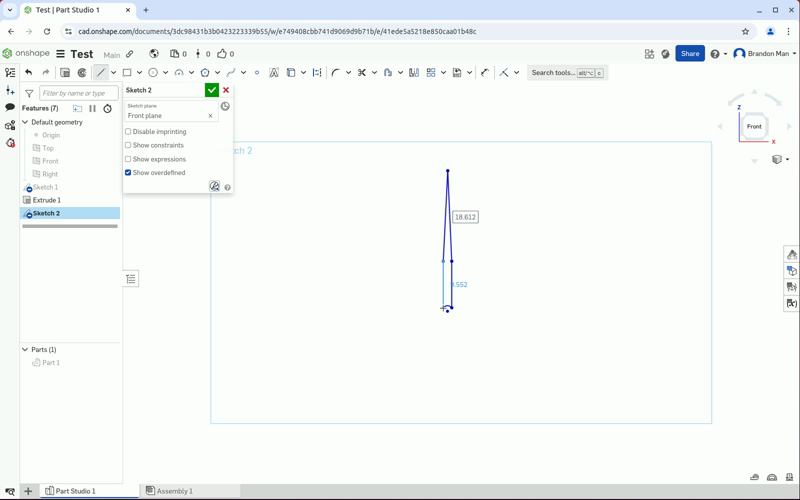
key_up(shift)
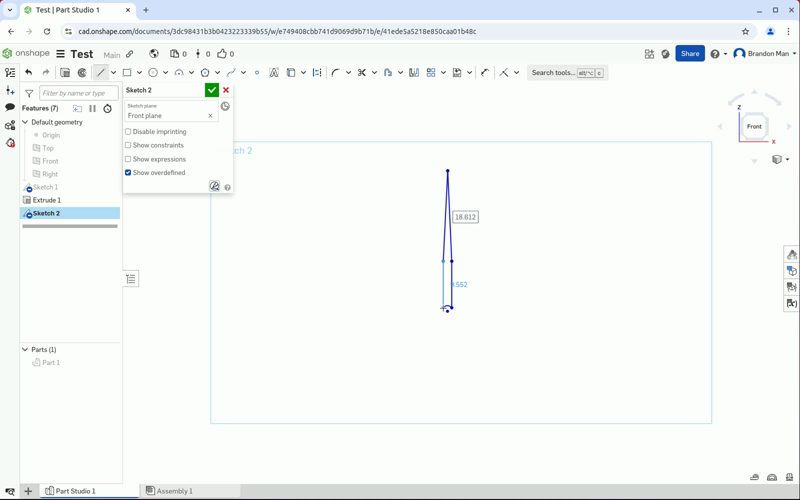
click(443, 307)
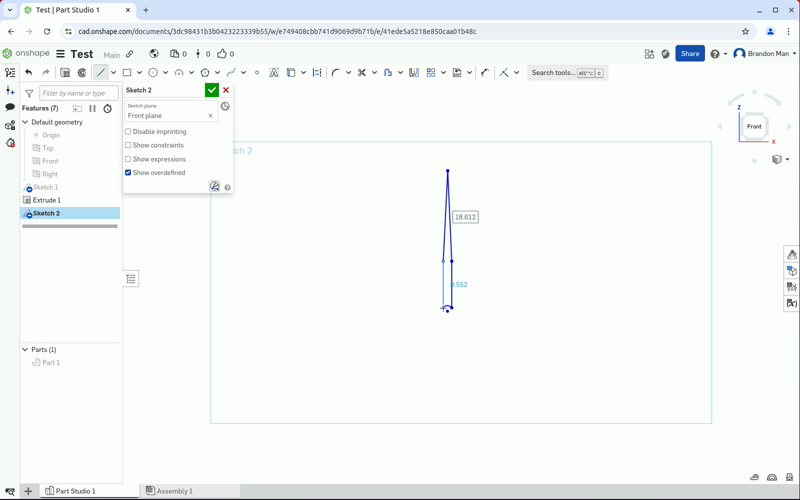
key(esc)
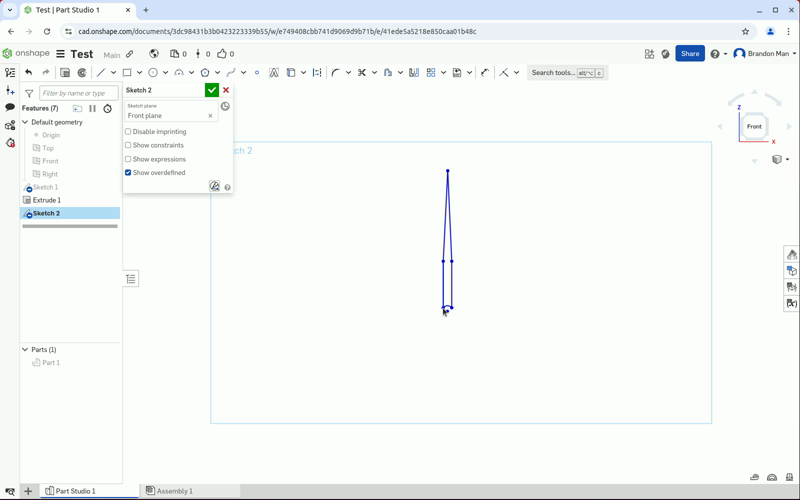
key(a)
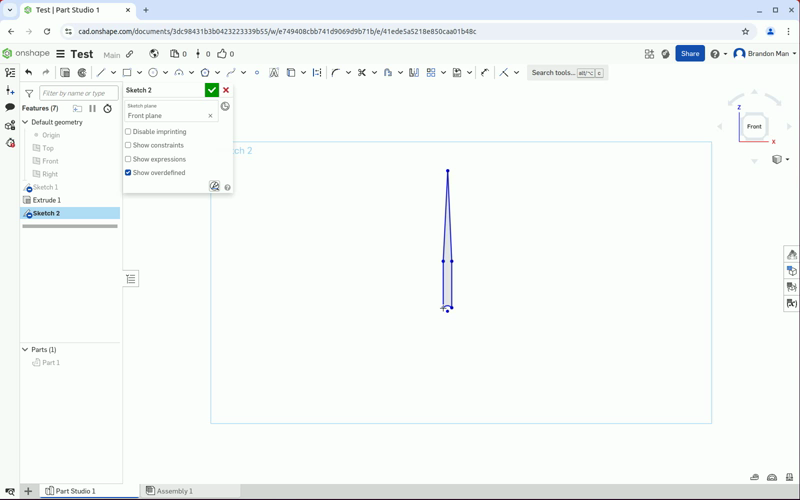
key_down(shift)
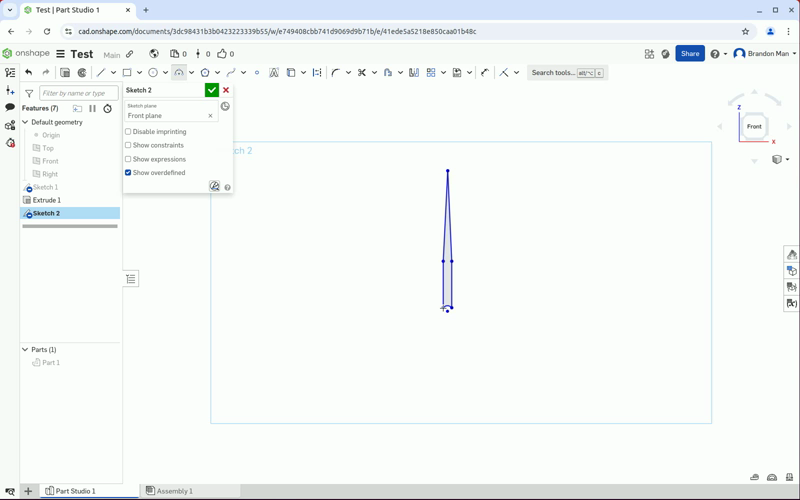
mouse_move(446, 300)
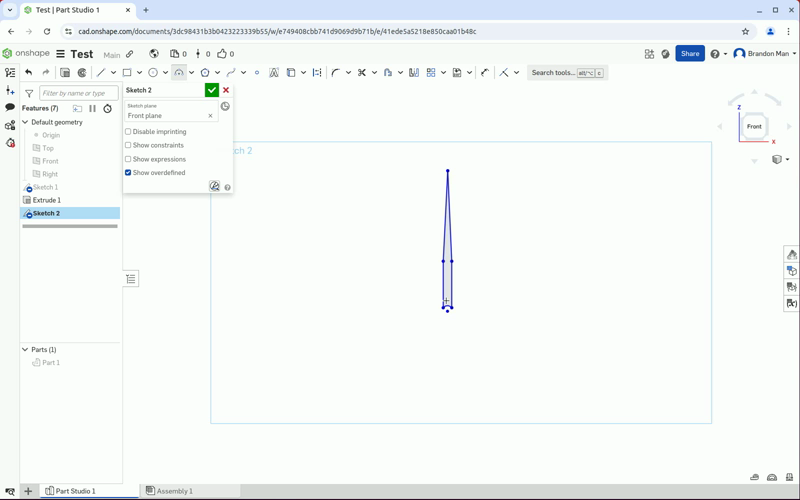
click(446, 300)
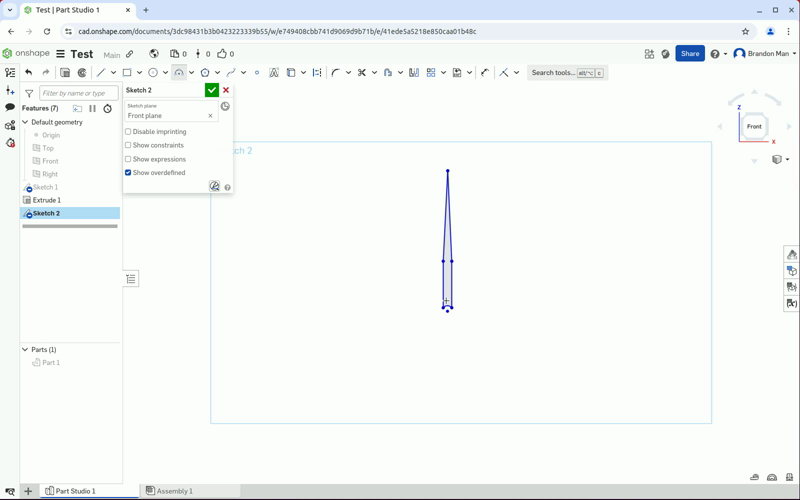
key_up(shift)
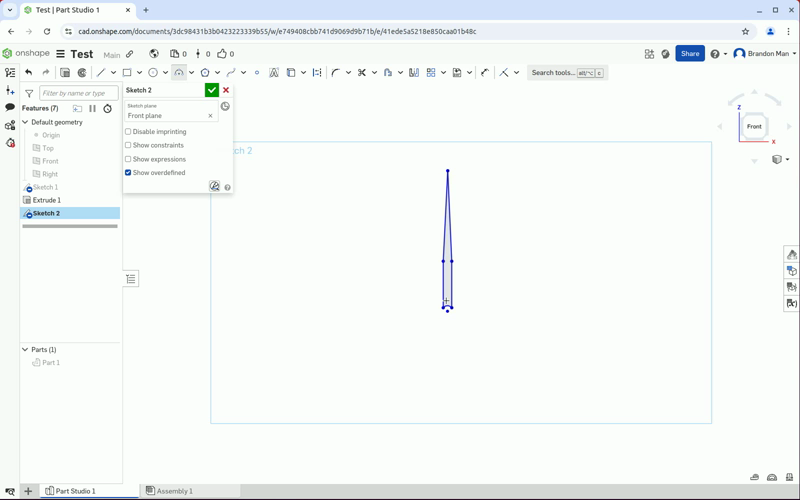
key_down(shift)
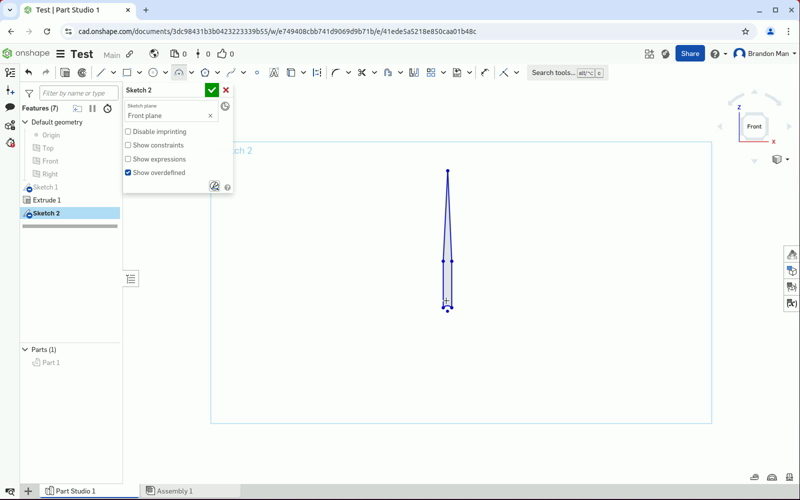
mouse_move(449, 300)
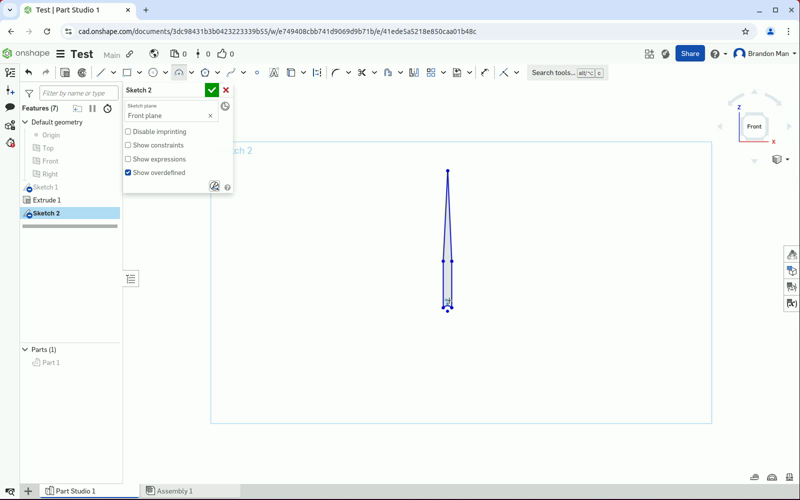
scroll(6)
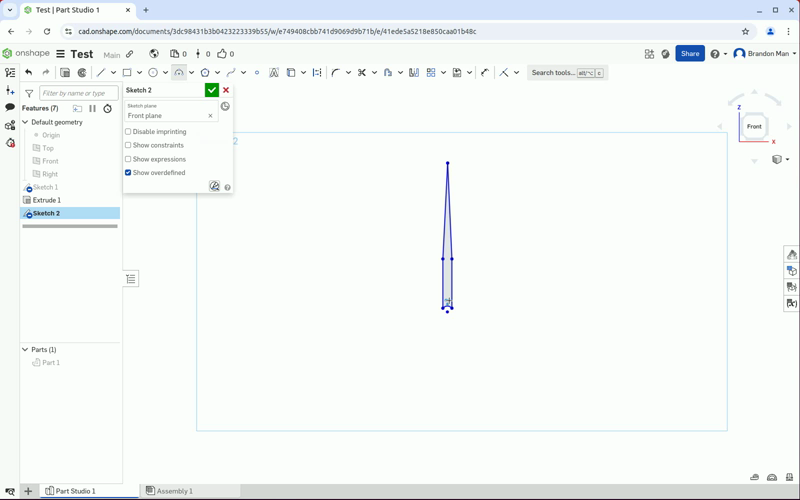
scroll(6)
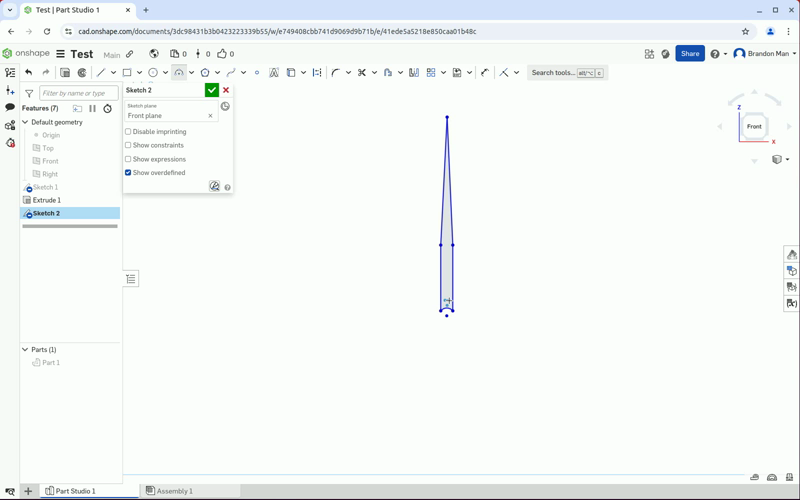
scroll(6)
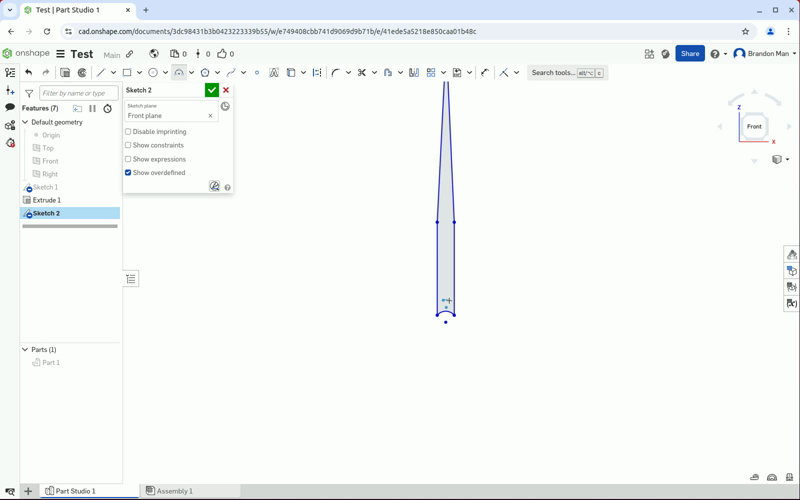
scroll(6)
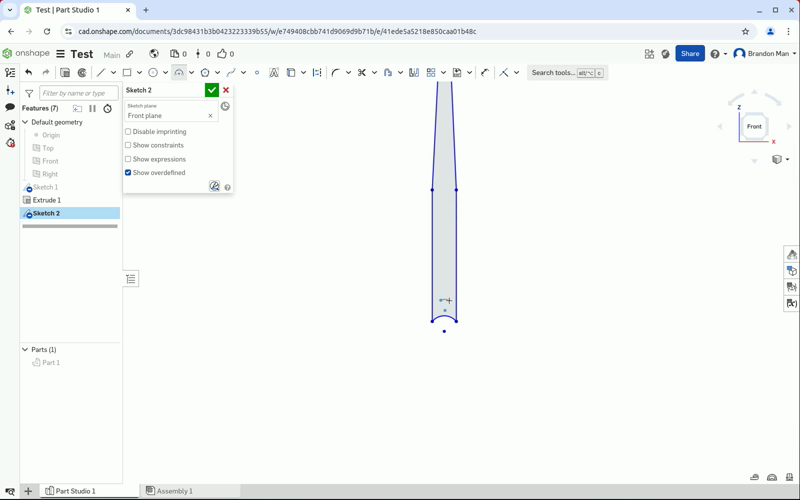
scroll(6)
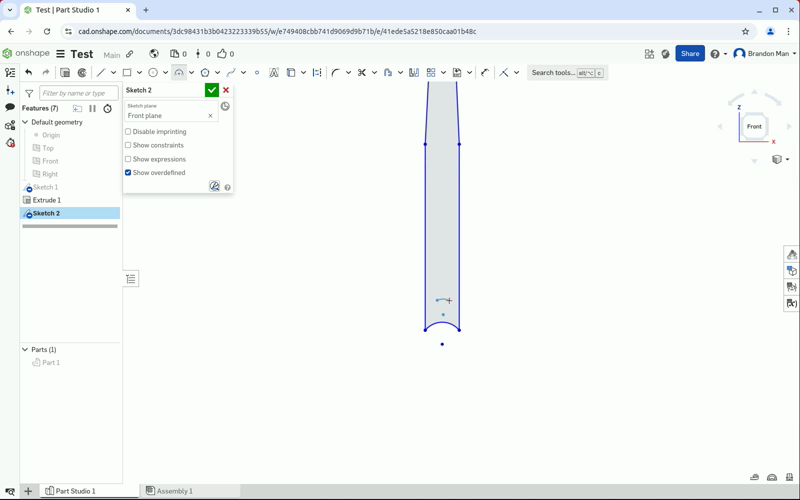
scroll(6)
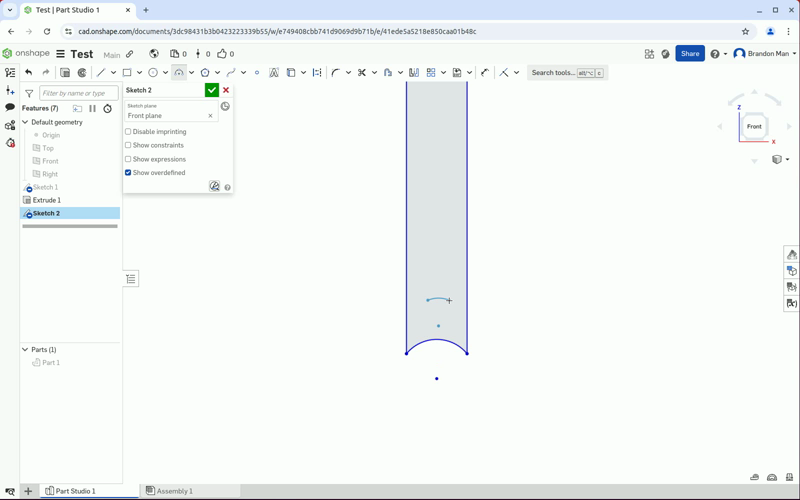
scroll(6)
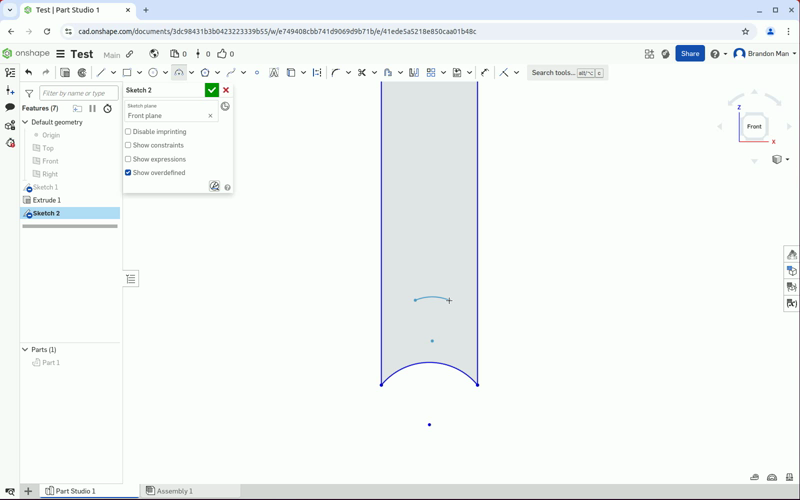
click(449, 300)
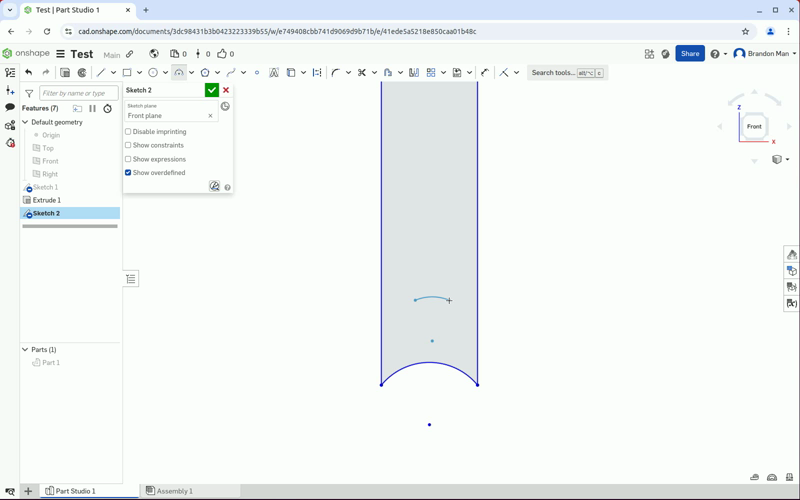
scroll(-6)
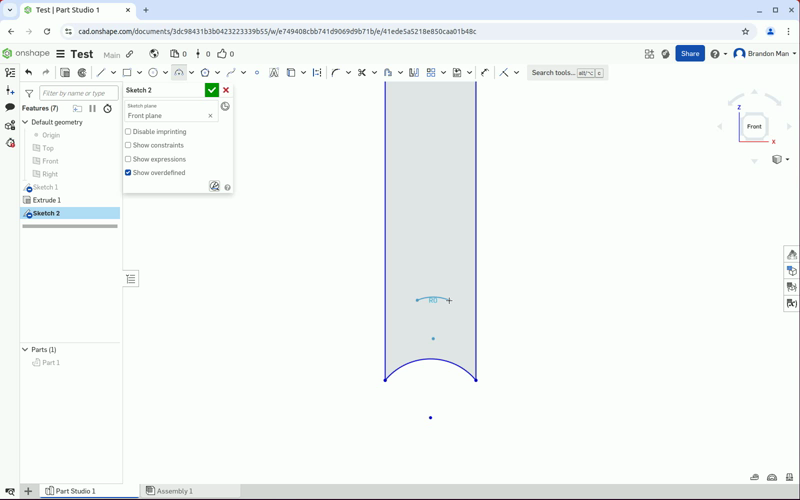
scroll(-6)
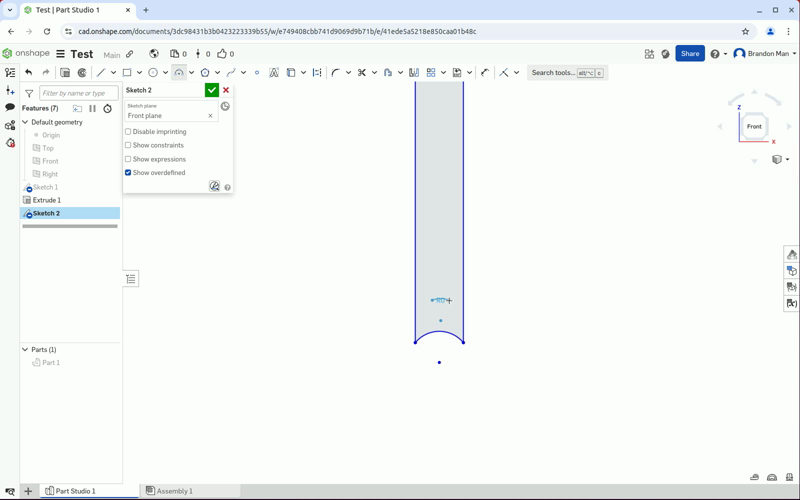
scroll(-6)
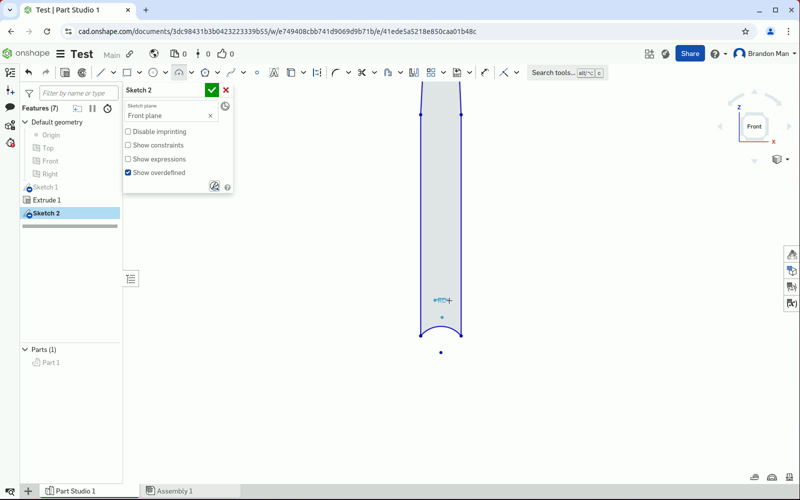
scroll(-6)
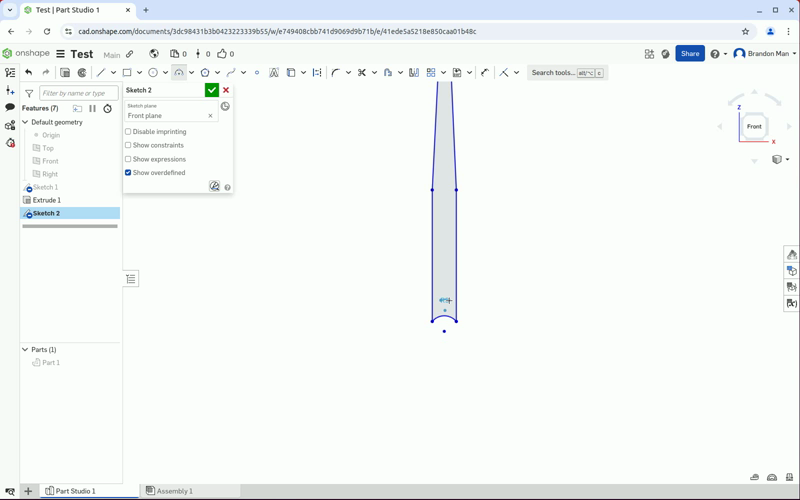
scroll(-6)
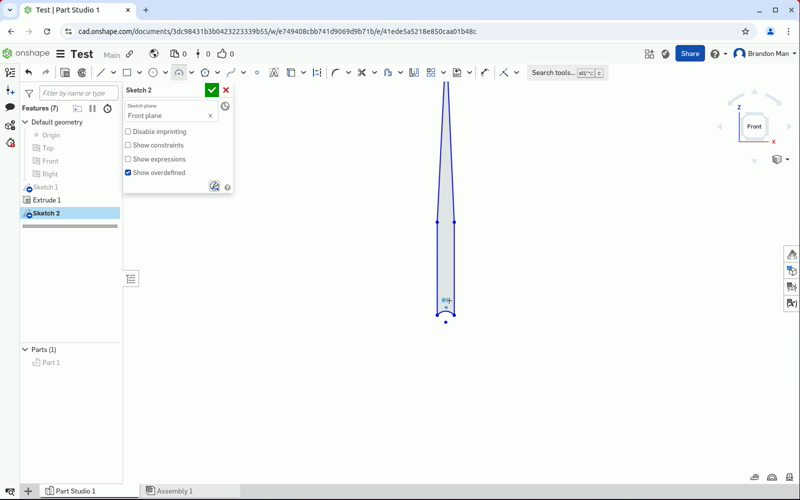
scroll(-6)
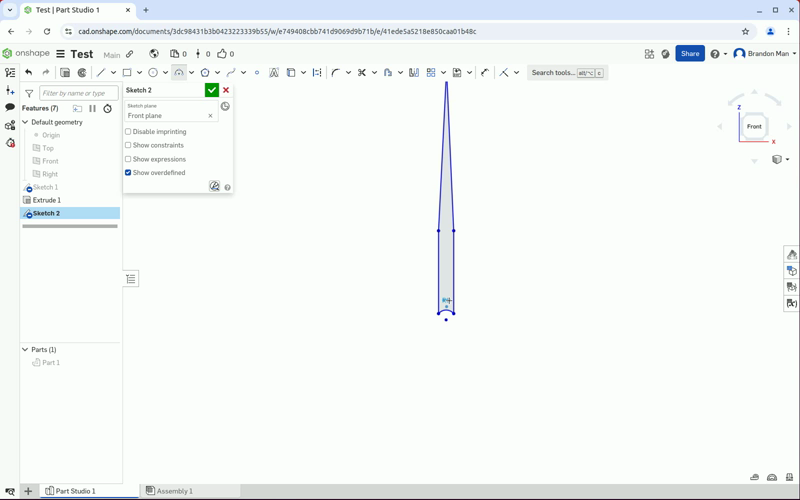
scroll(-6)
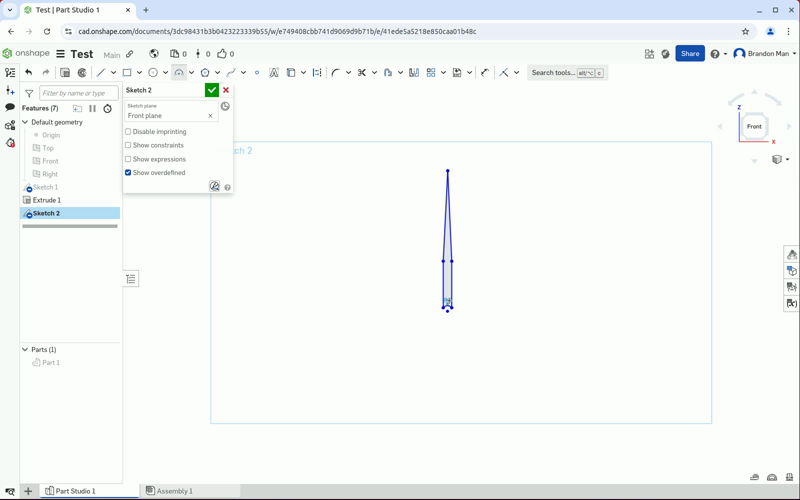
mouse_move(447, 301)
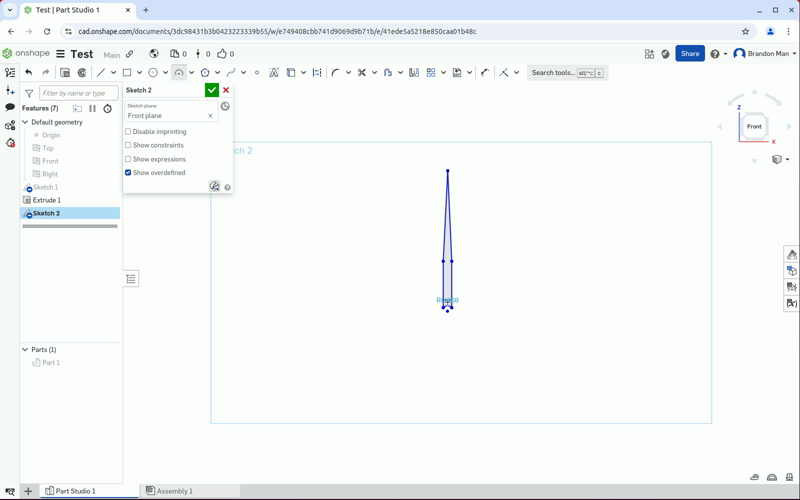
scroll(6)
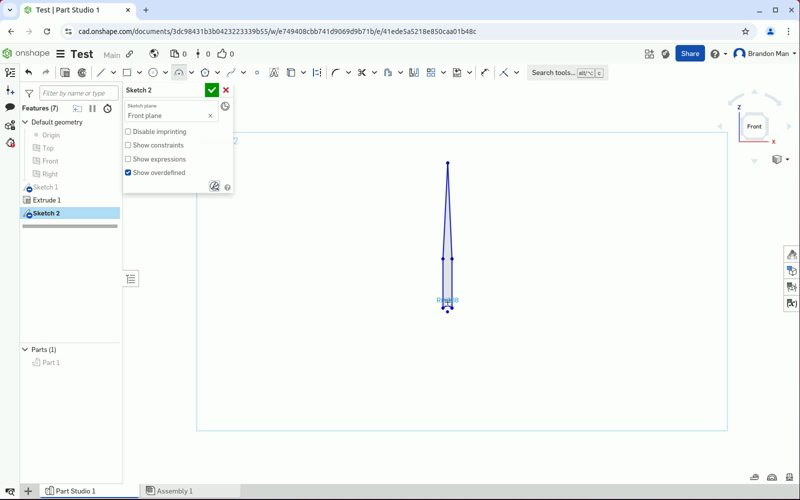
scroll(6)
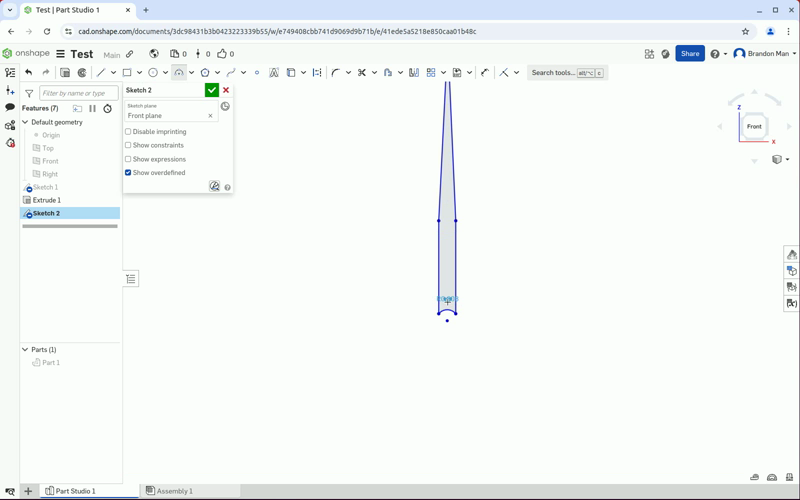
scroll(6)
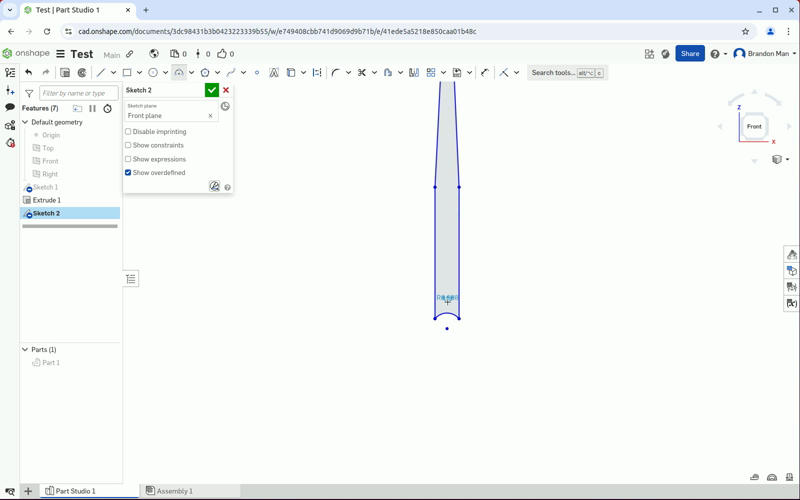
scroll(6)
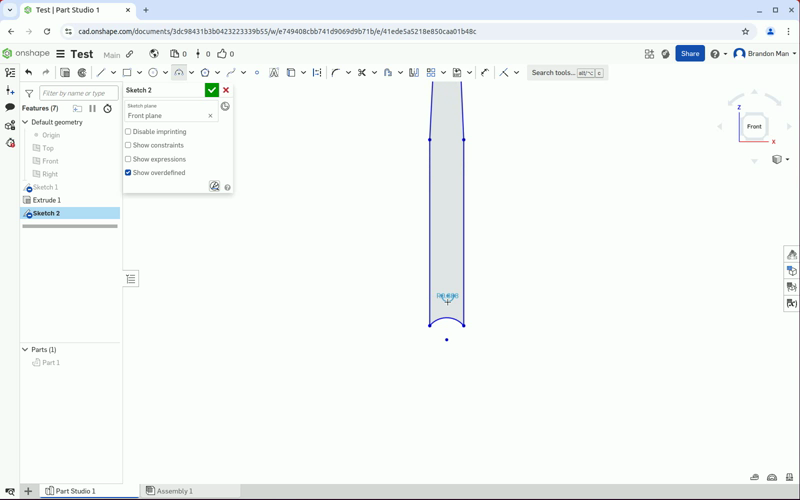
scroll(6)
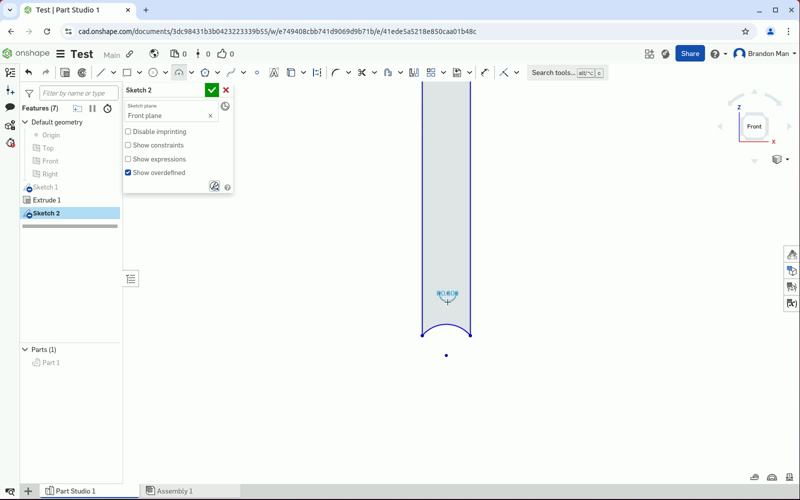
scroll(6)
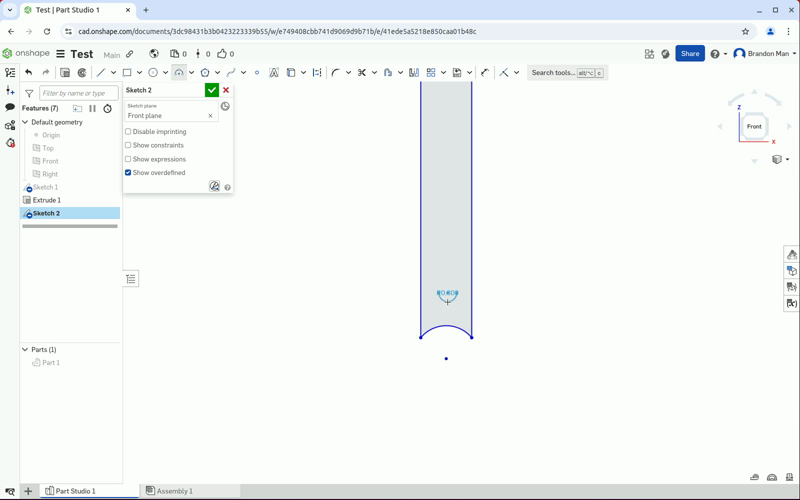
scroll(6)
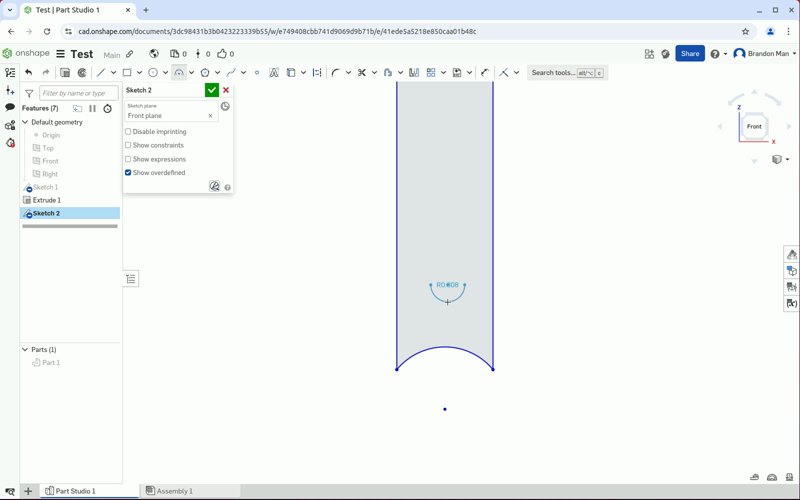
click(447, 301)
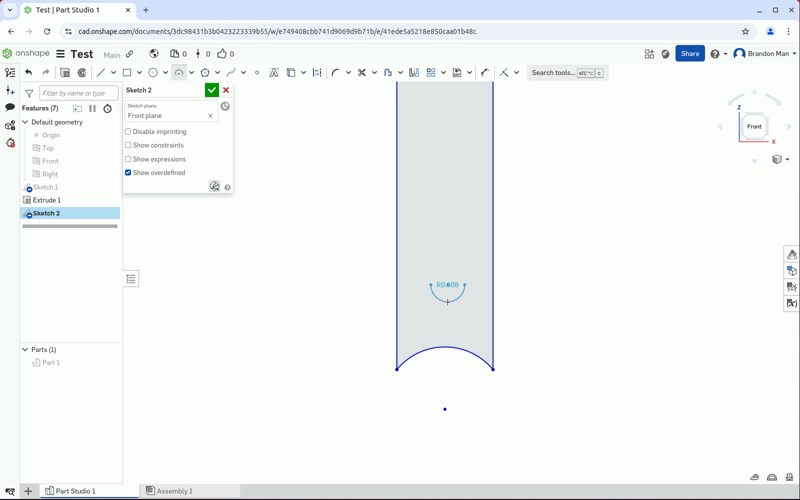
scroll(-6)
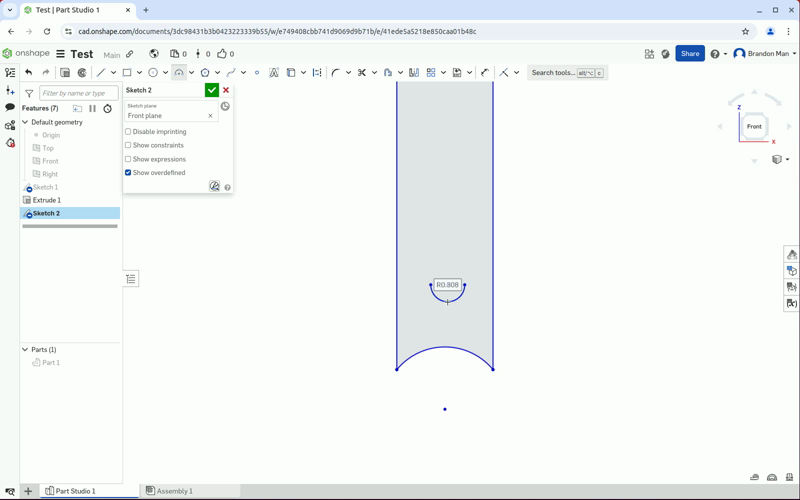
scroll(-6)
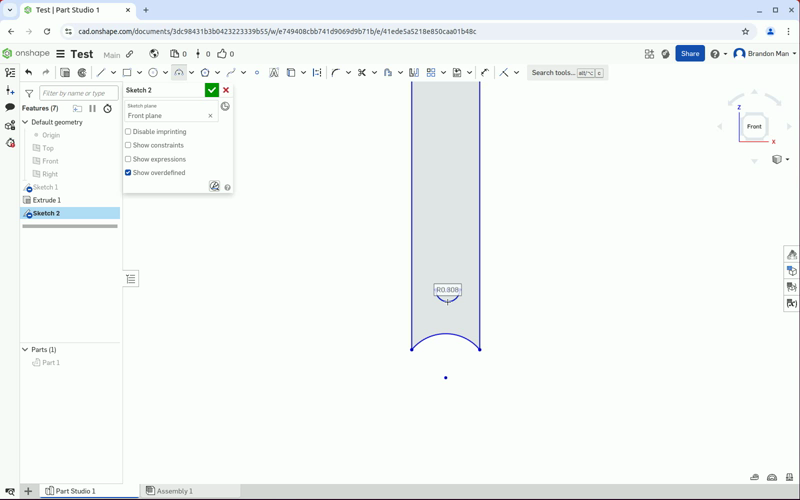
scroll(-6)
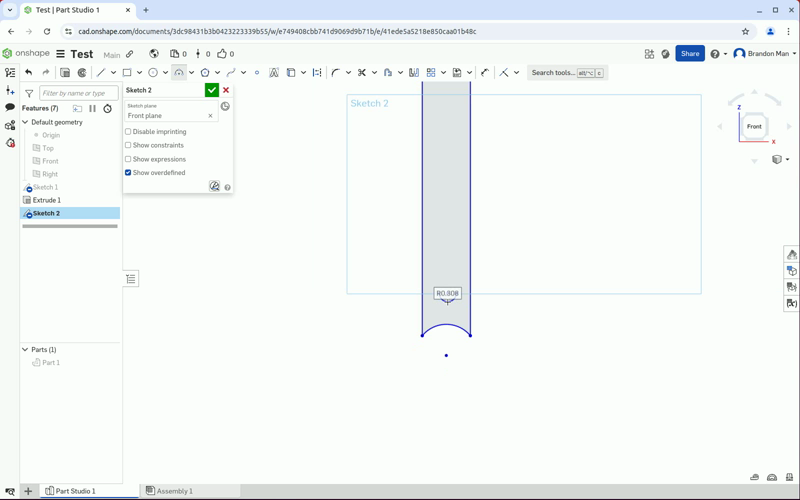
scroll(-6)
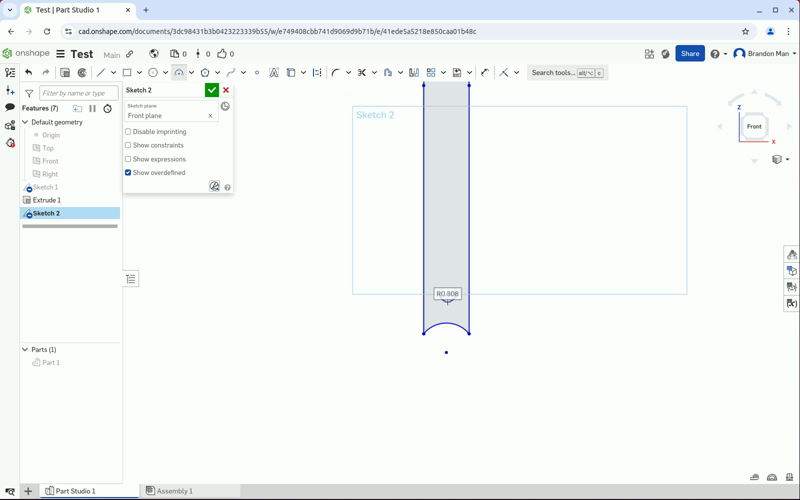
scroll(-6)
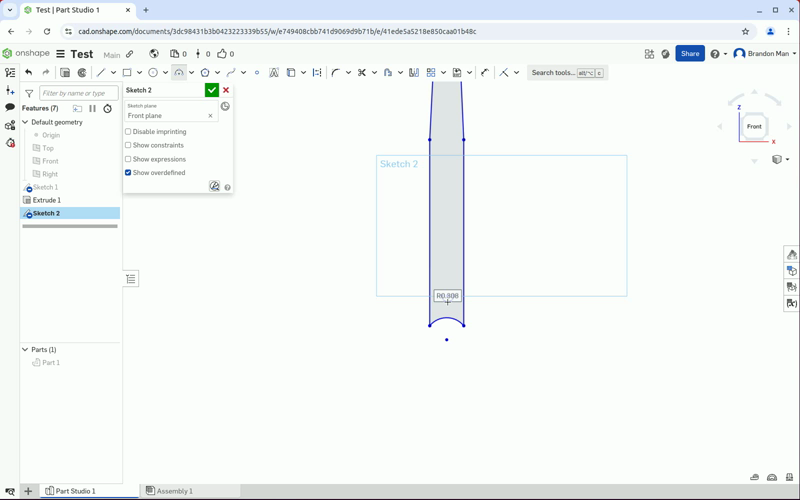
scroll(-6)
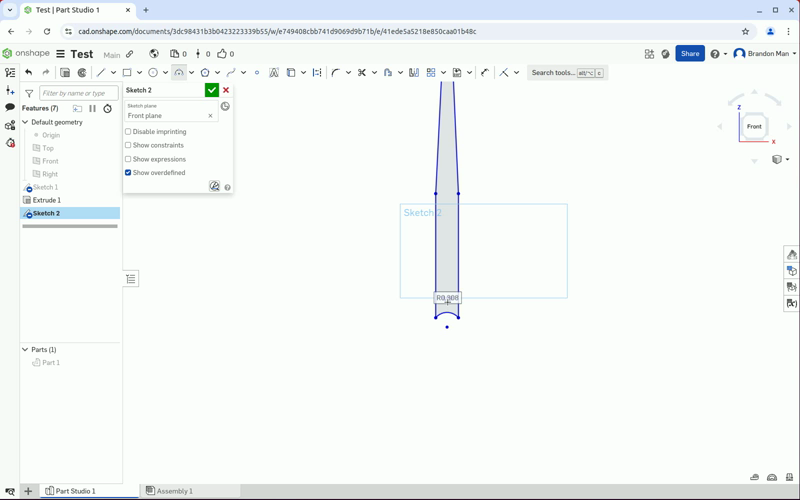
scroll(-6)
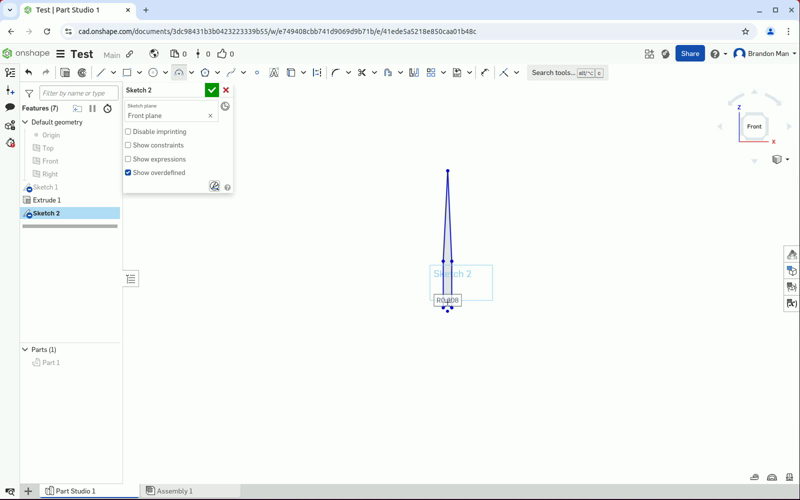
key_up(shift)
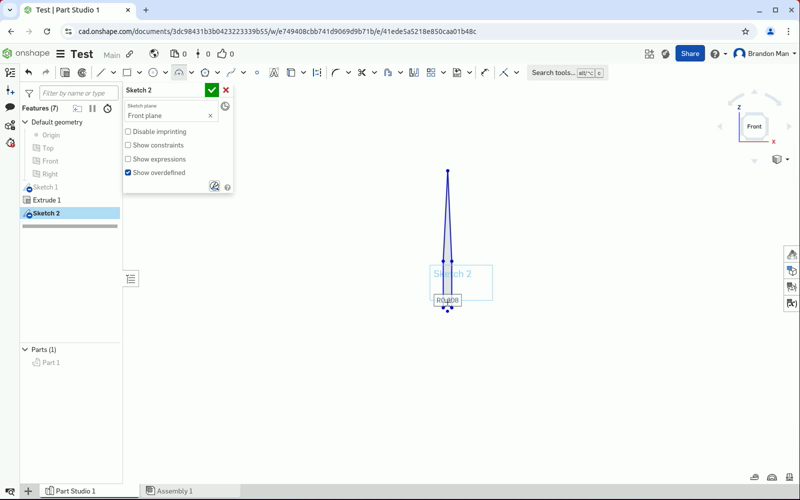
key(esc)
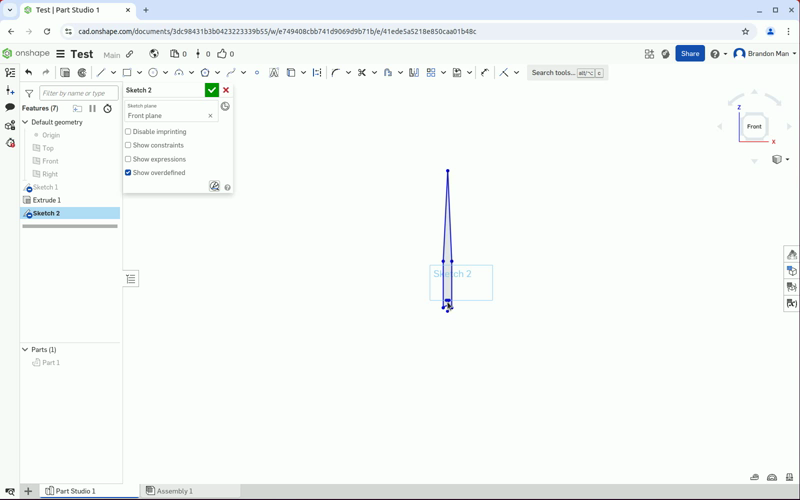
key(l)
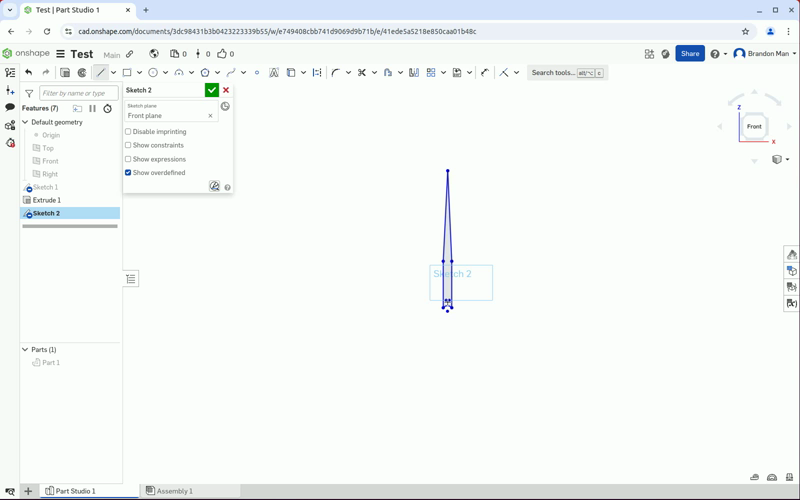
mouse_move(449, 300)
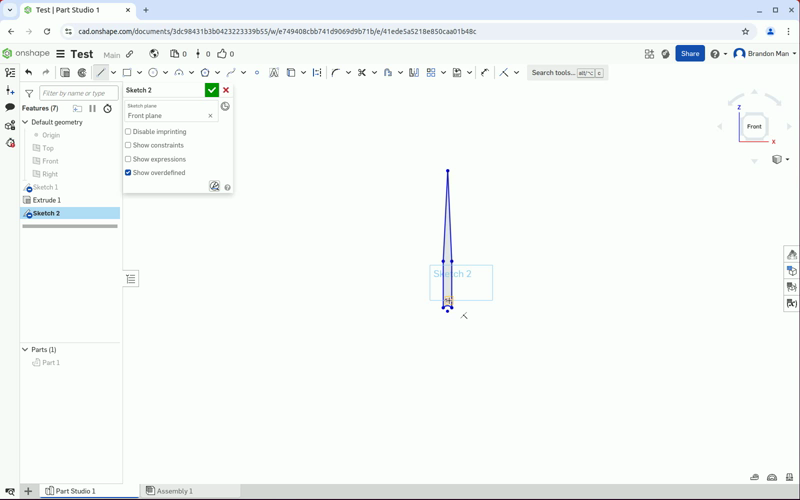
scroll(6)
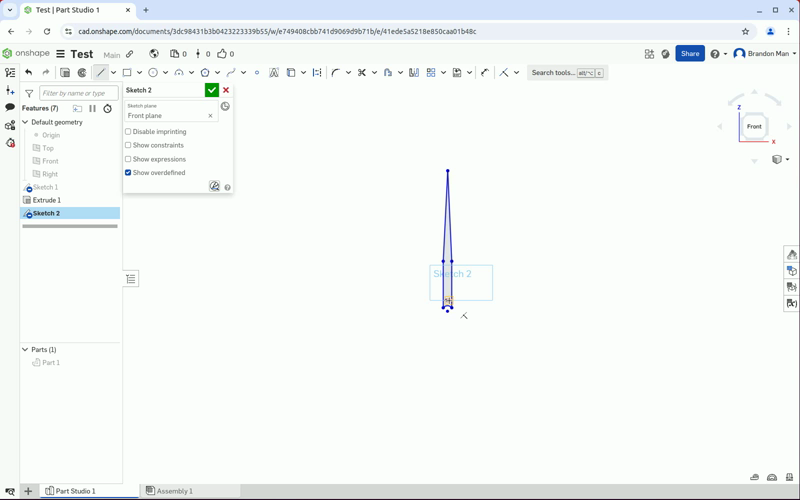
scroll(6)
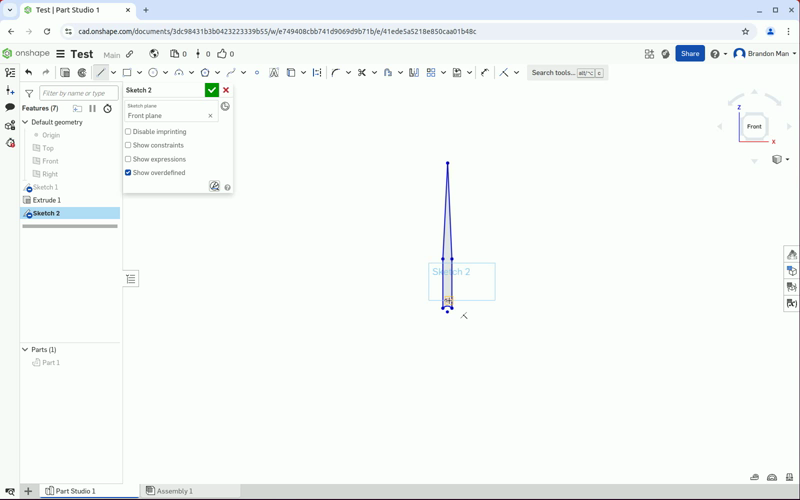
scroll(6)
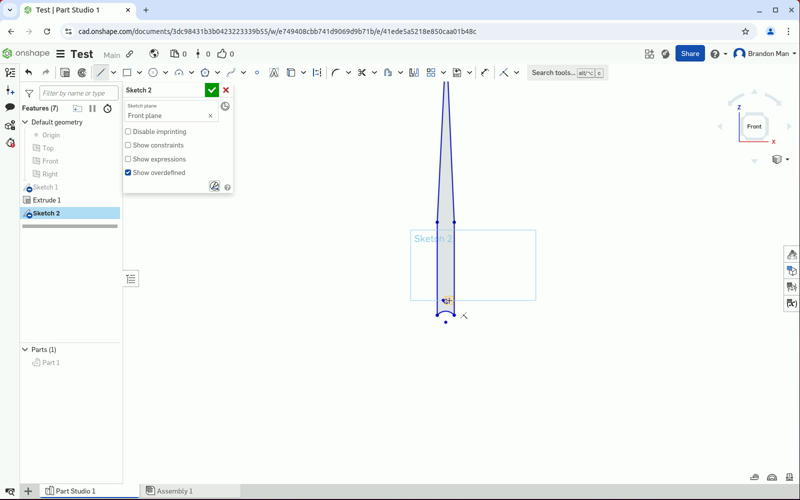
scroll(6)
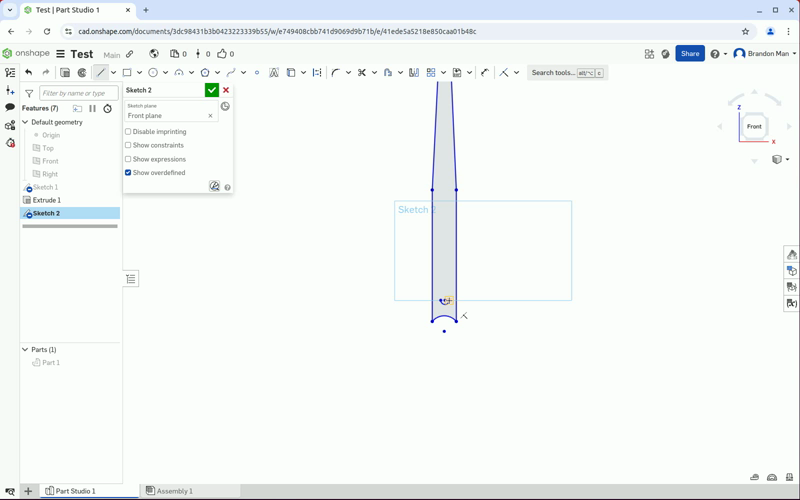
scroll(6)
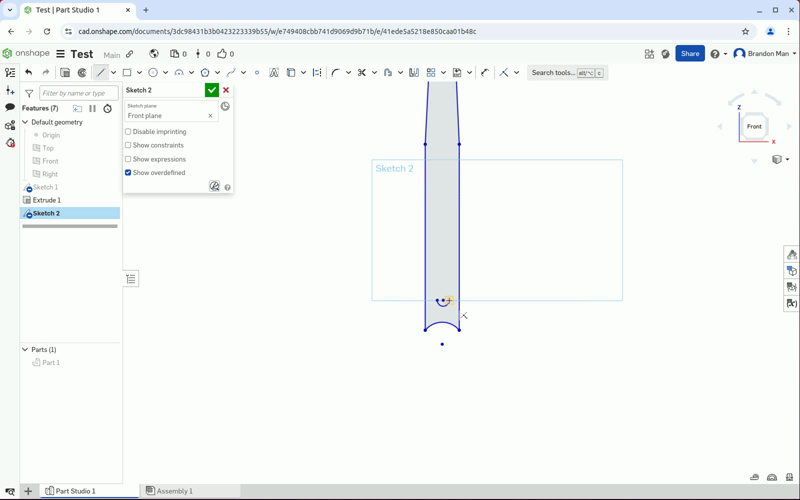
scroll(6)
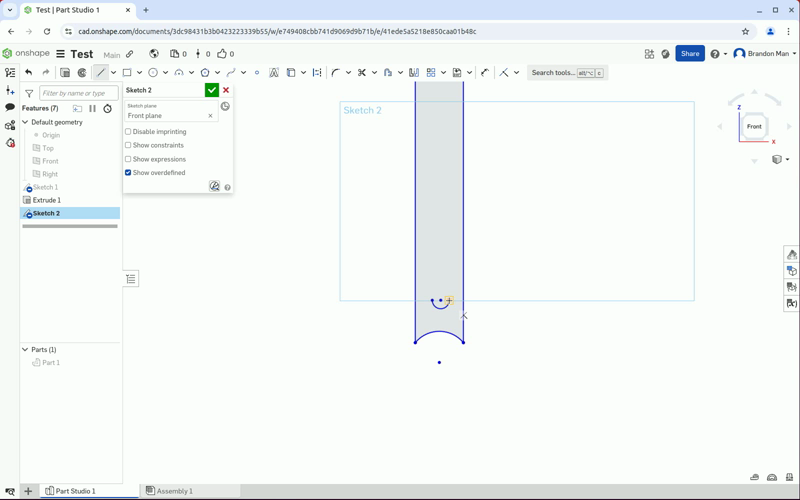
scroll(6)
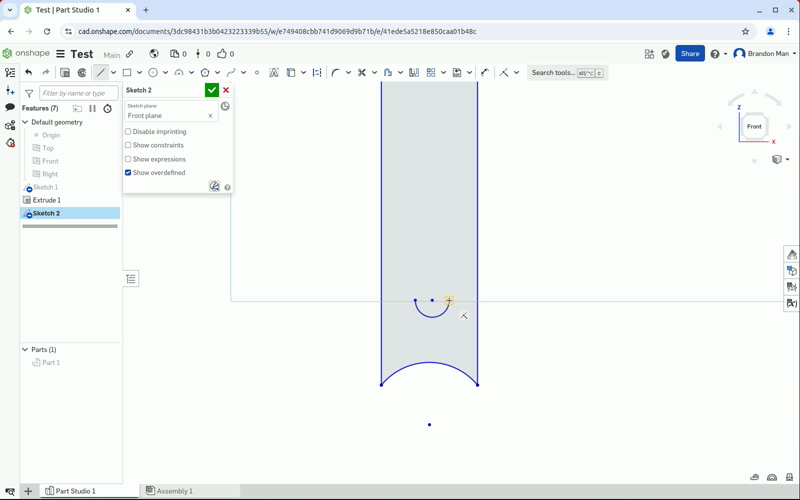
click(449, 300)
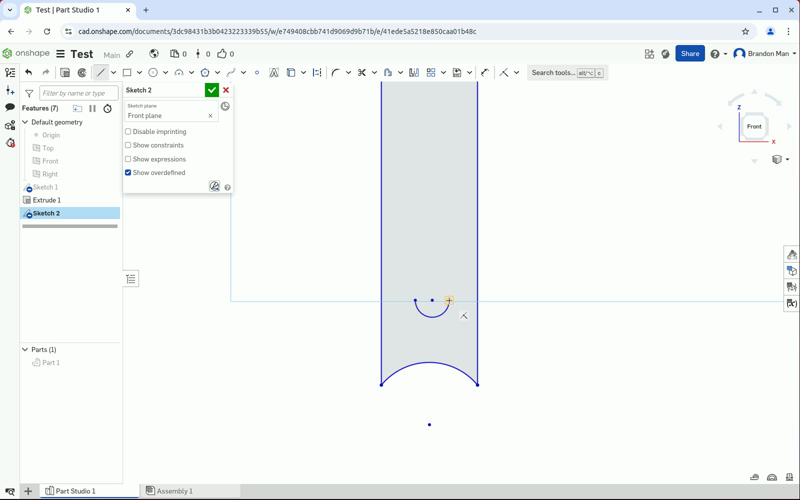
scroll(-6)
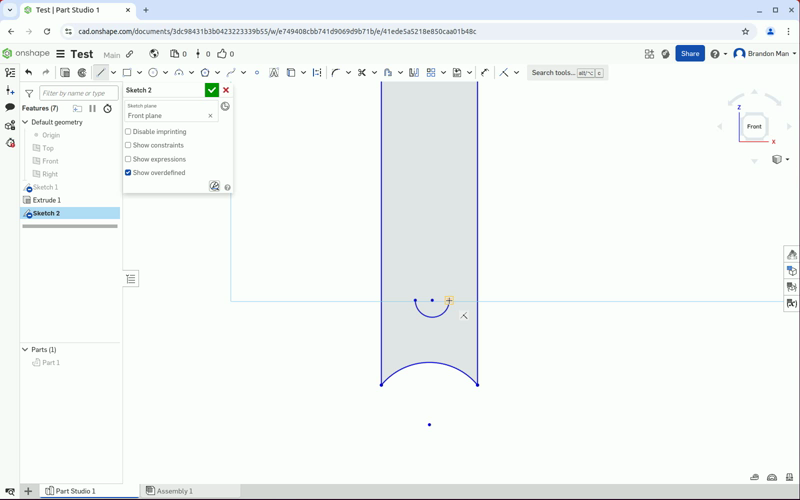
scroll(-6)
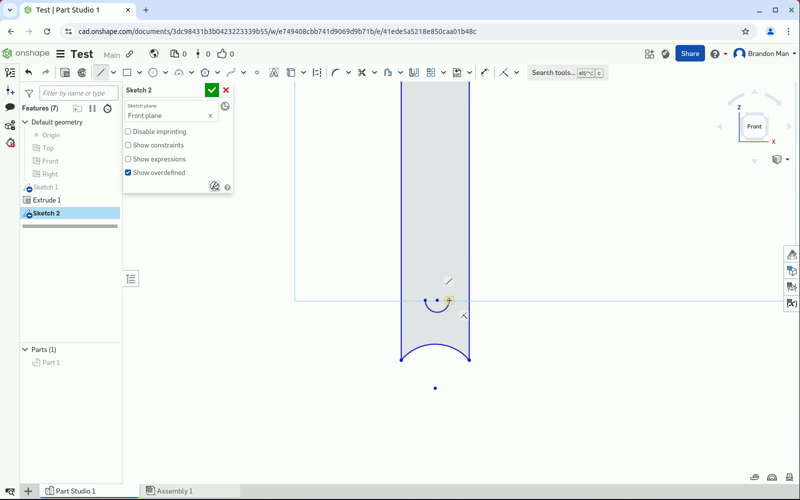
scroll(-6)
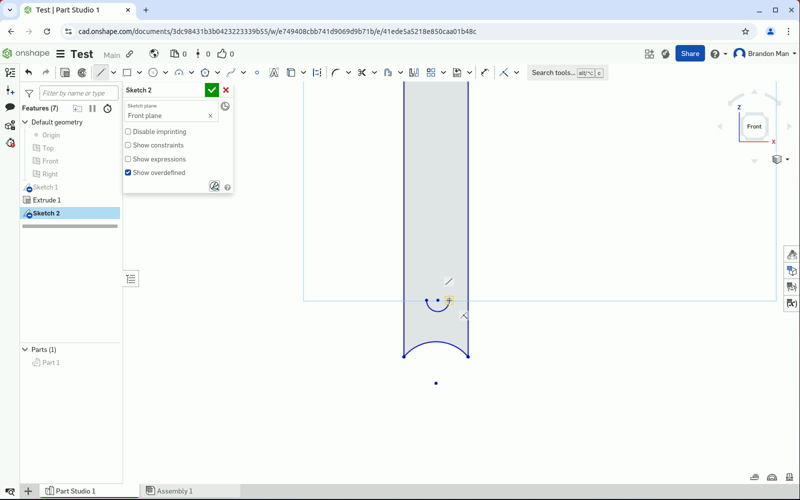
scroll(-6)
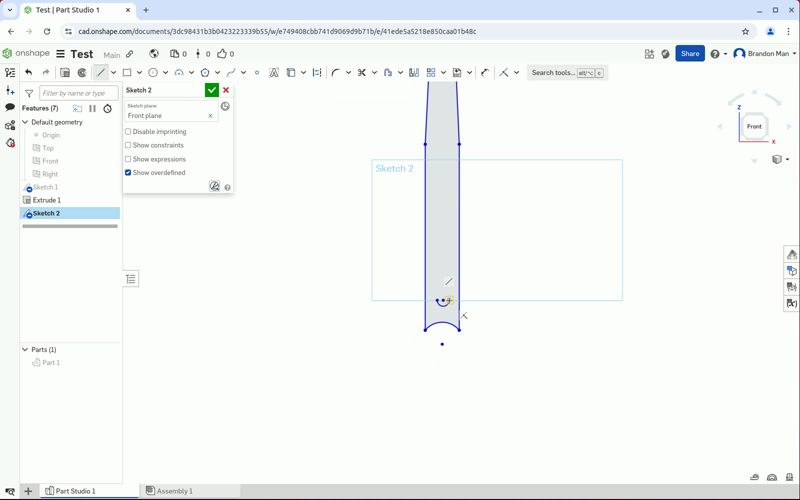
scroll(-6)
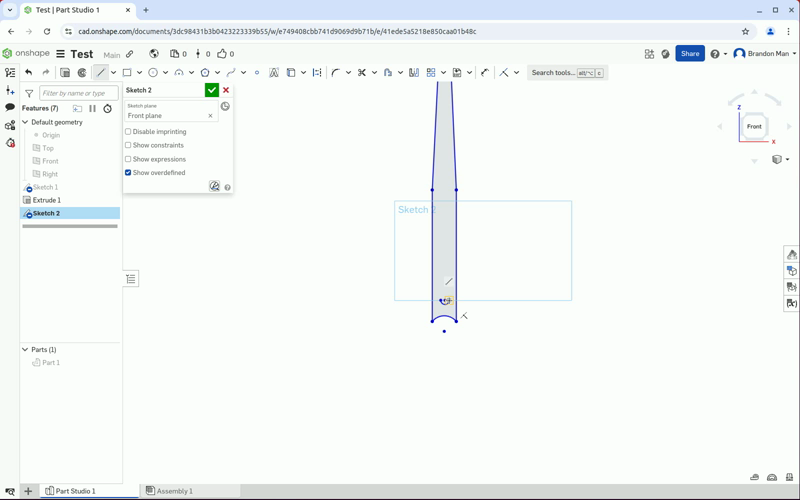
scroll(-6)
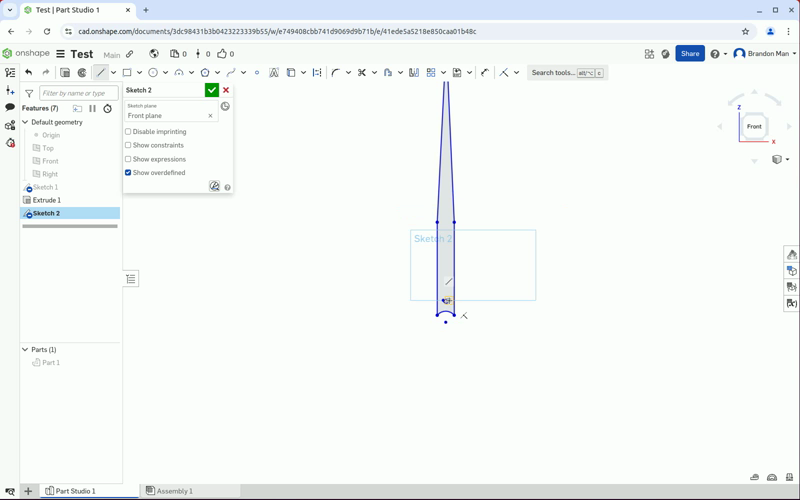
scroll(-6)
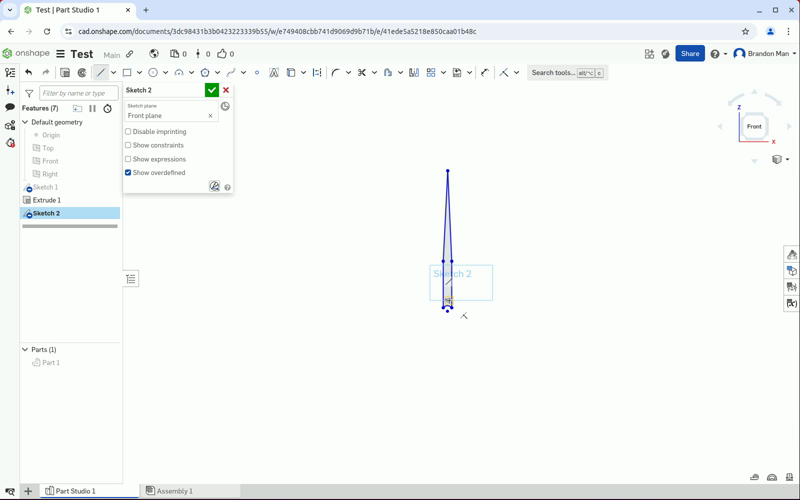
key_down(shift)
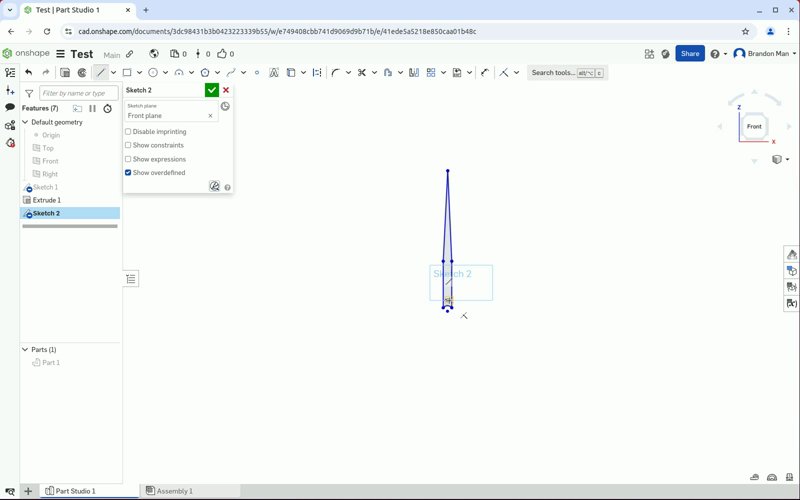
mouse_move(479, 300)
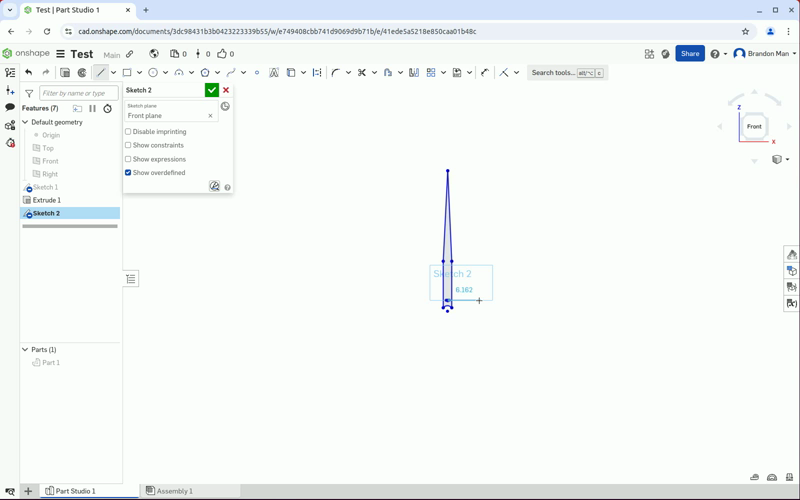
mouse_move(449, 249)
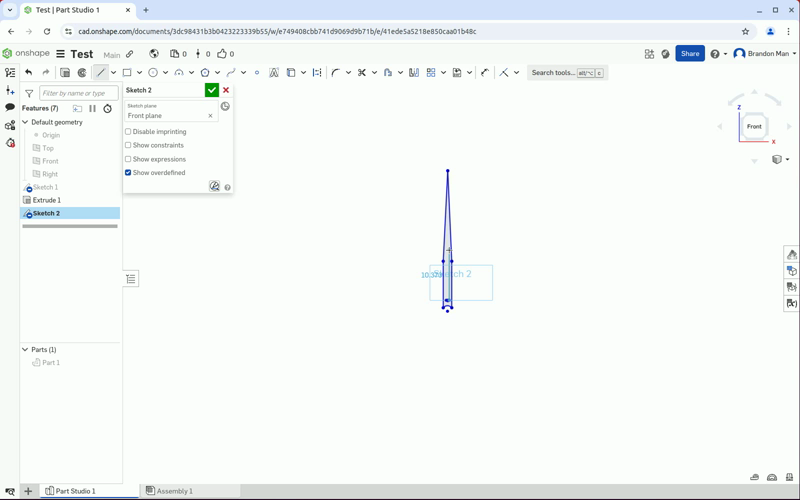
click(449, 249)
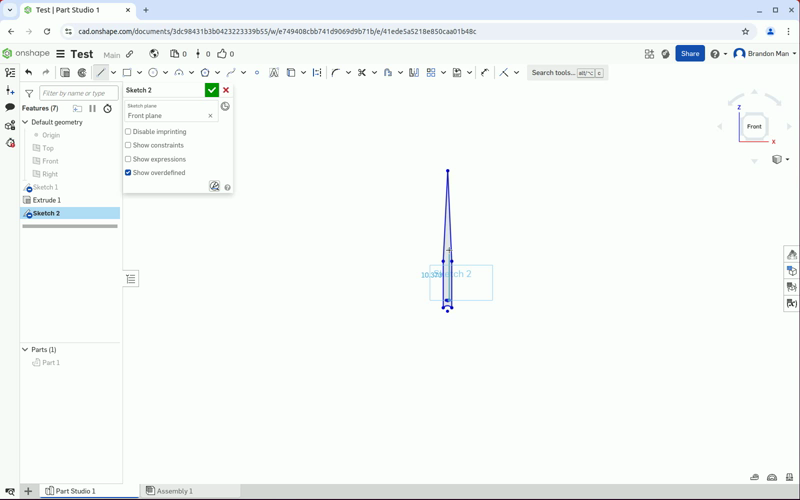
key_up(shift)
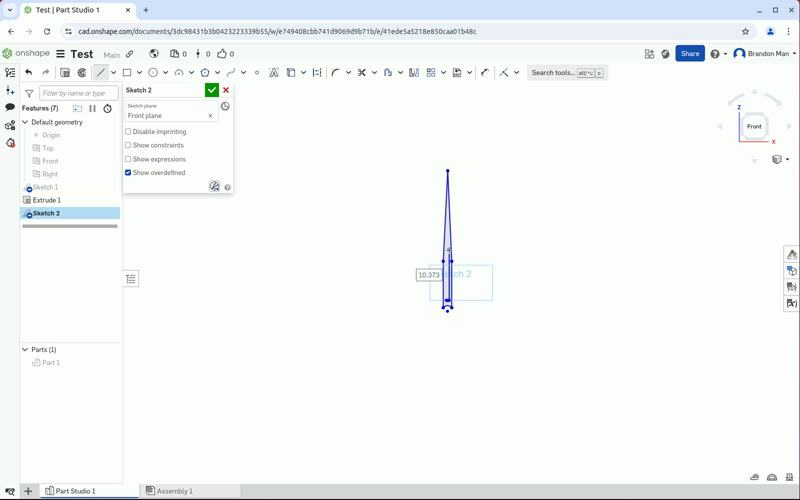
key(esc)
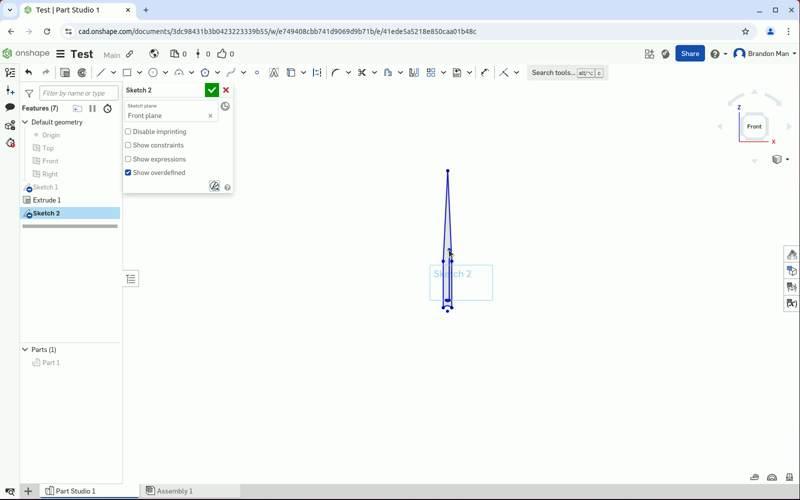
key(a)
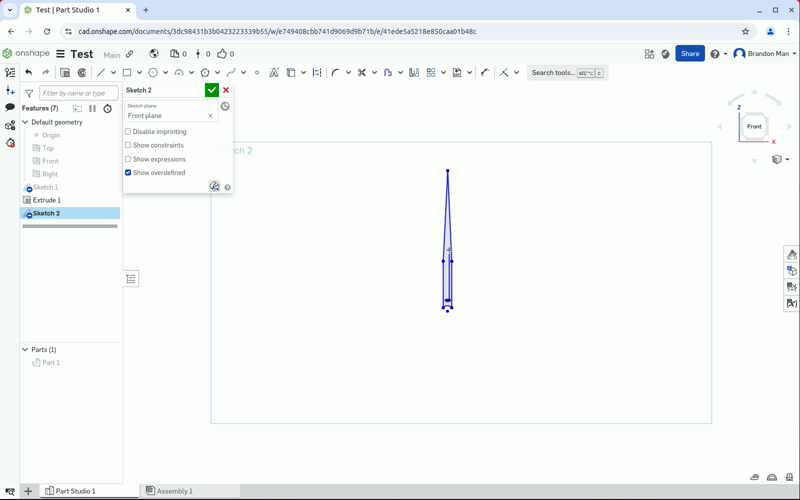
mouse_move(449, 249)
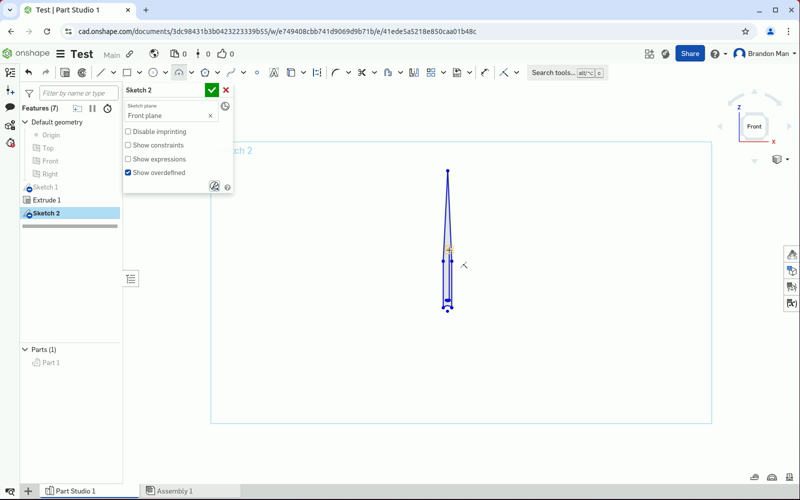
click(449, 249)
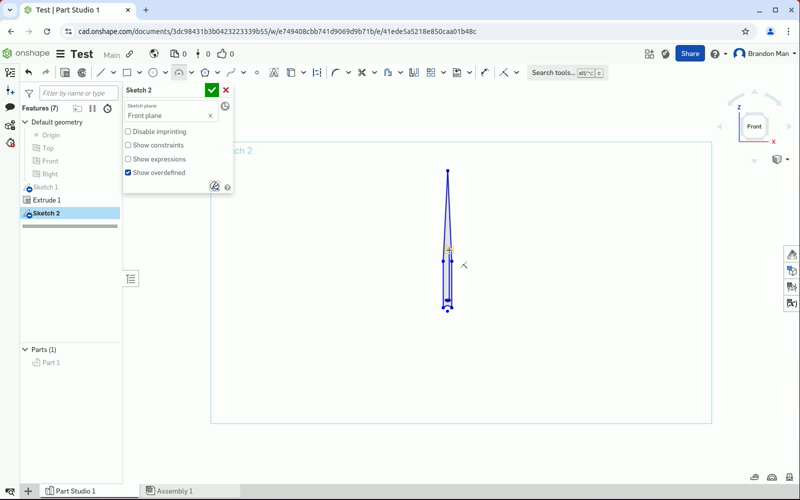
key_down(shift)
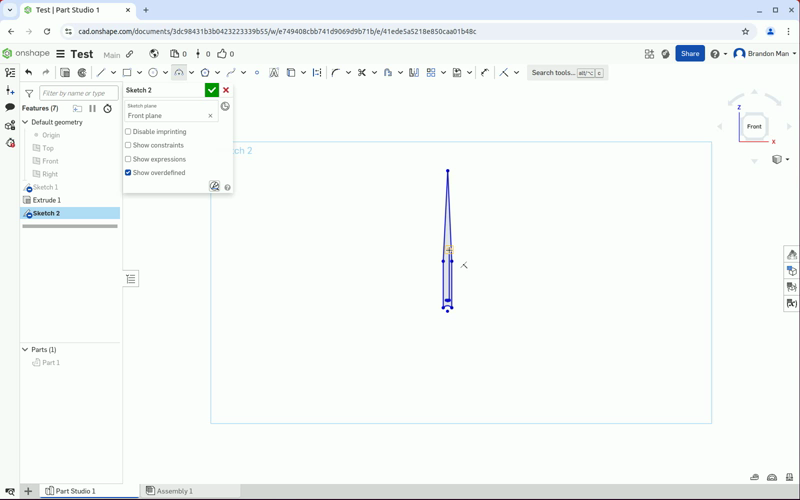
mouse_move(446, 251)
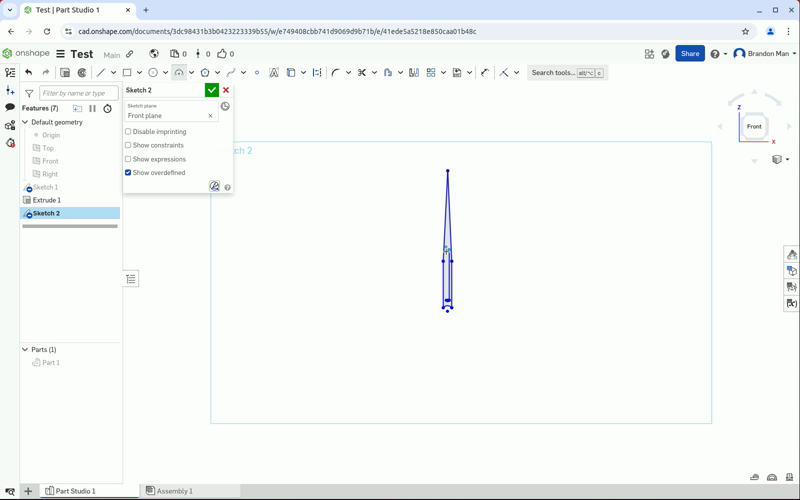
scroll(6)
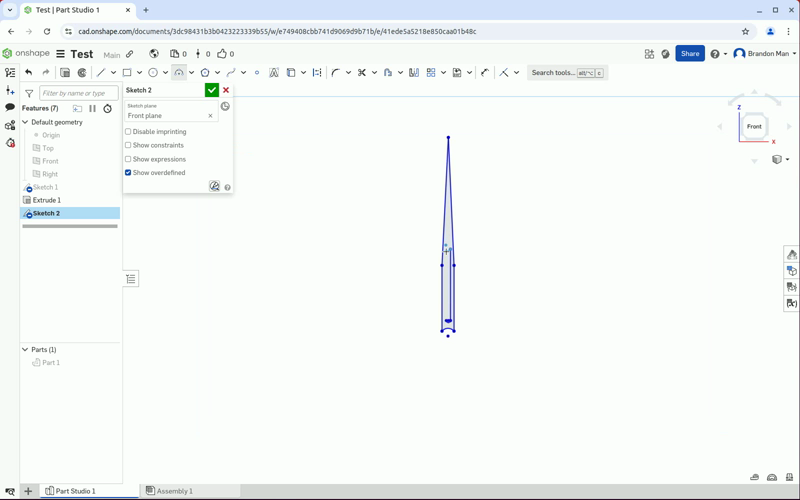
scroll(6)
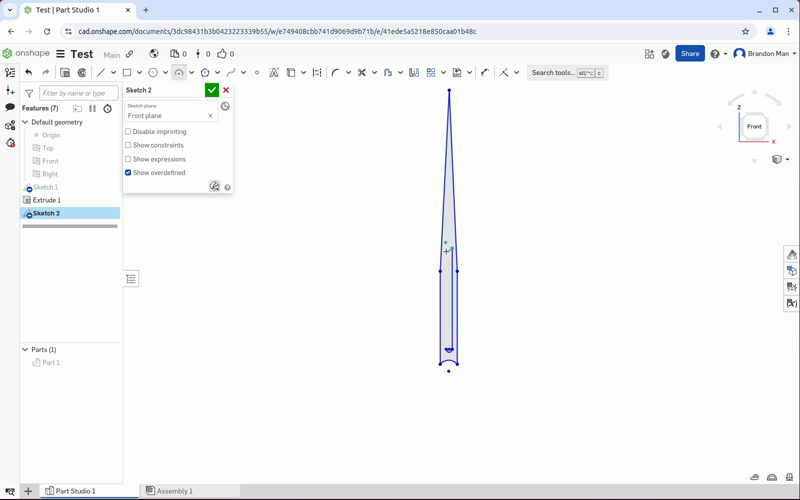
scroll(6)
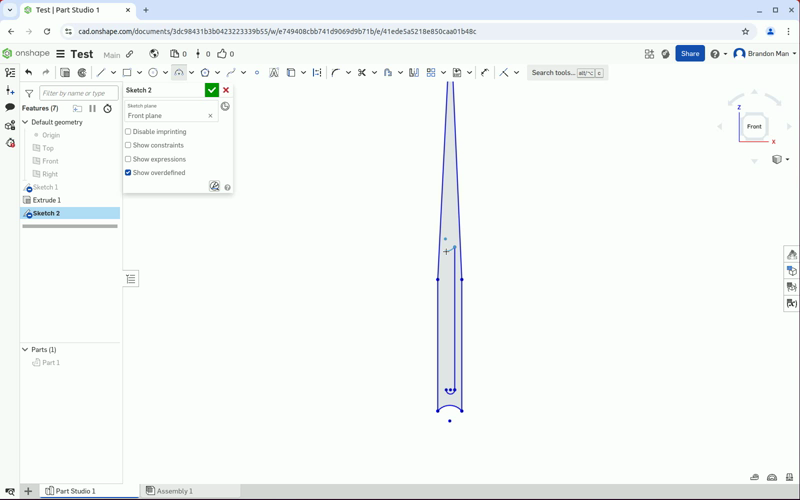
scroll(6)
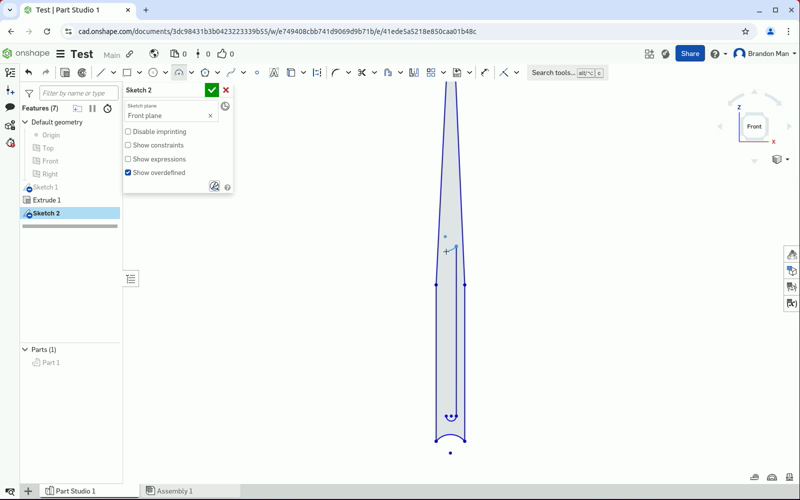
scroll(6)
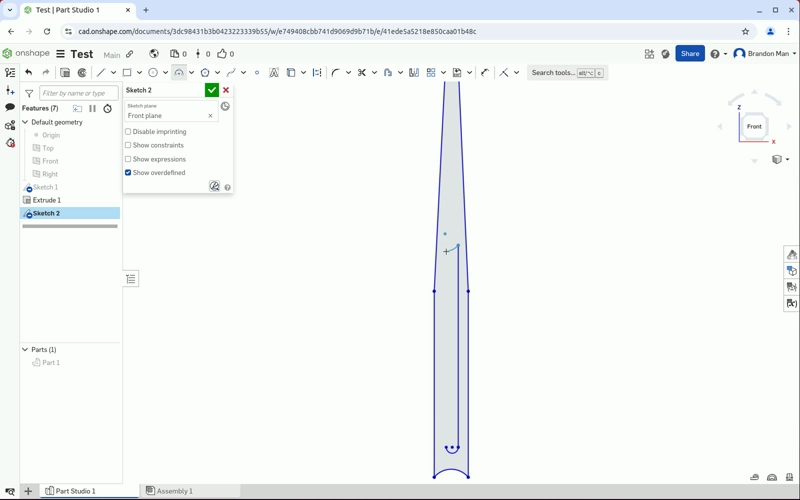
scroll(6)
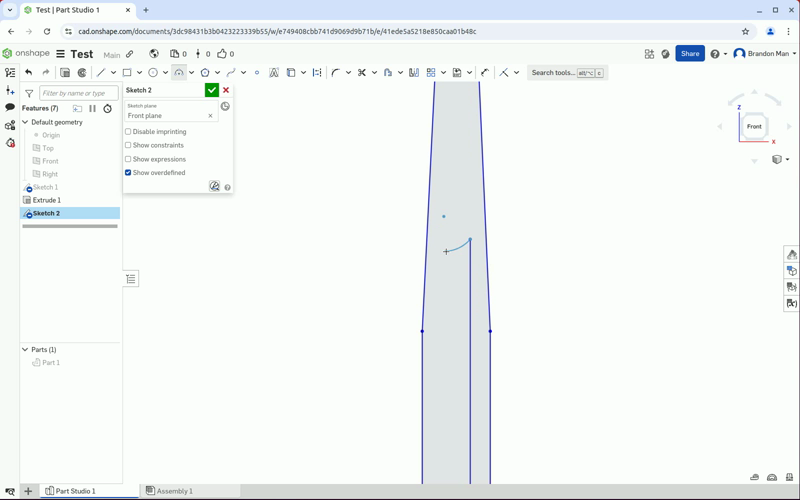
scroll(6)
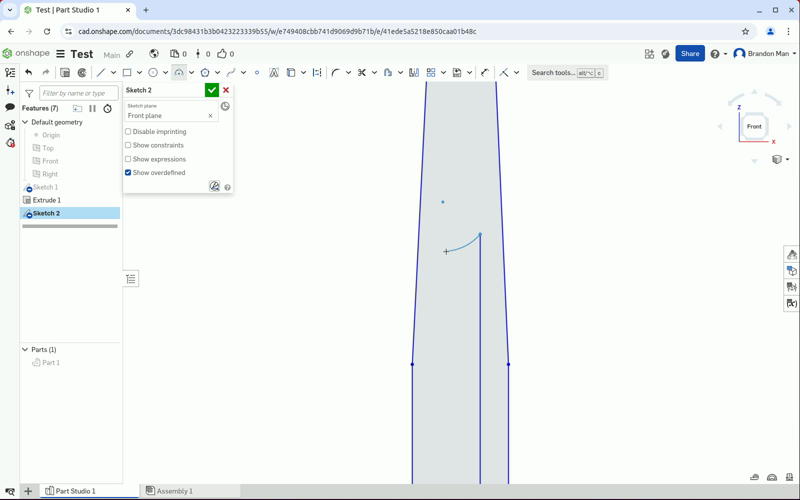
click(446, 251)
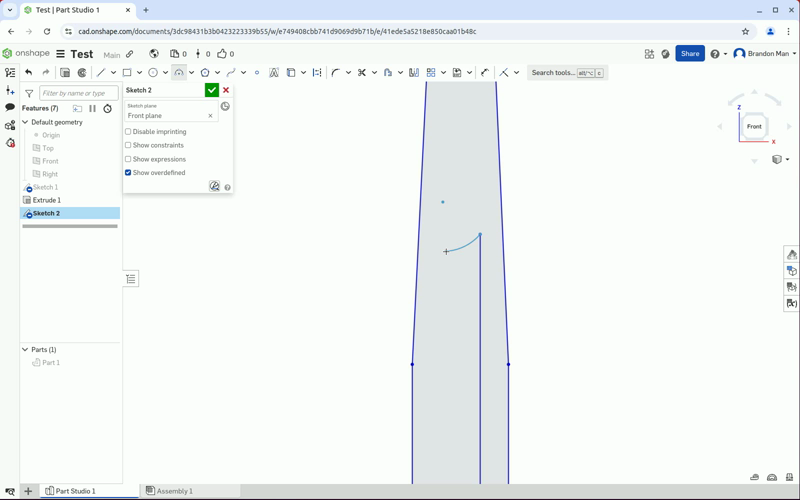
scroll(-6)
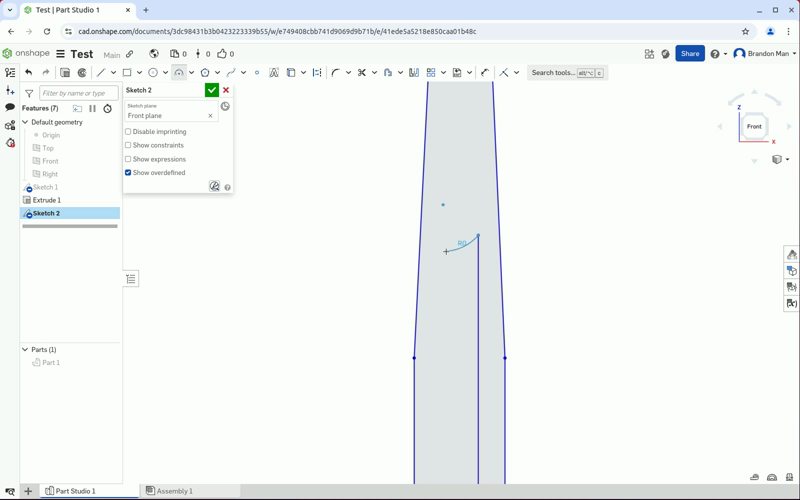
scroll(-6)
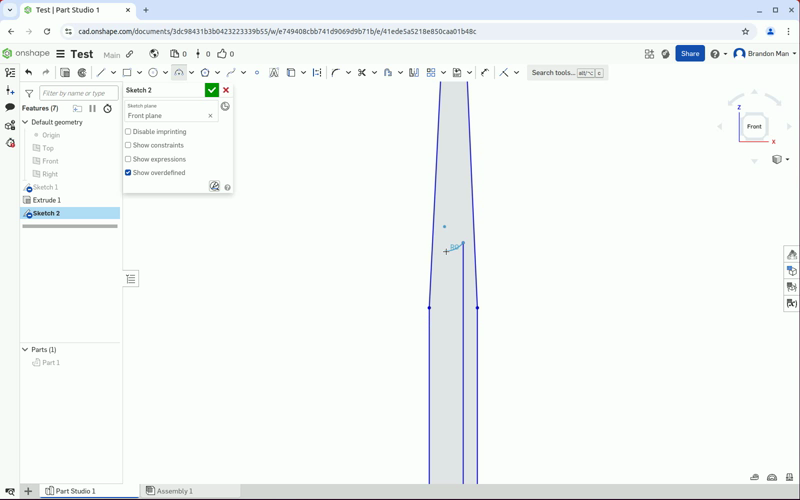
scroll(-6)
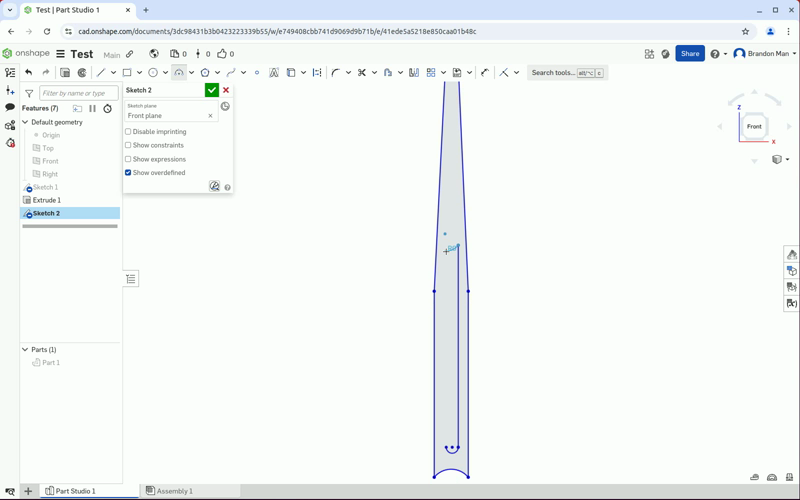
scroll(-6)
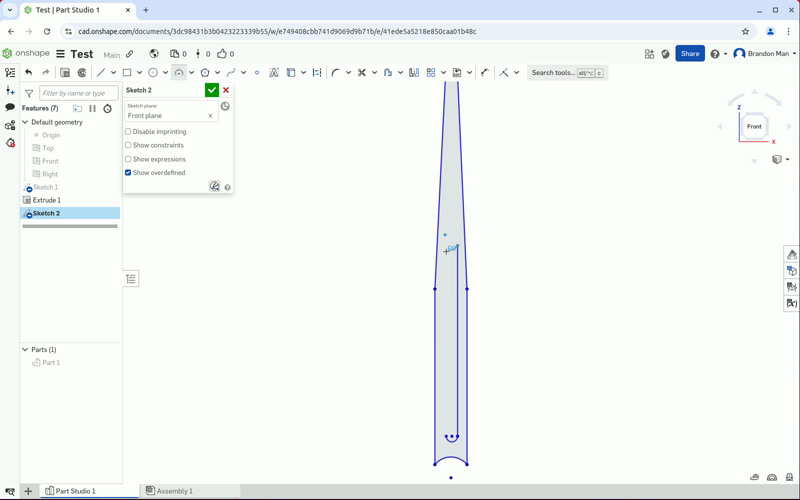
scroll(-6)
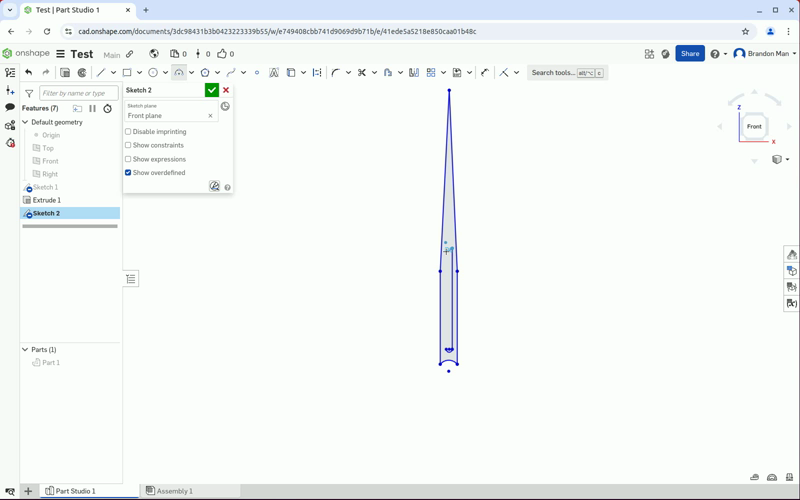
scroll(-6)
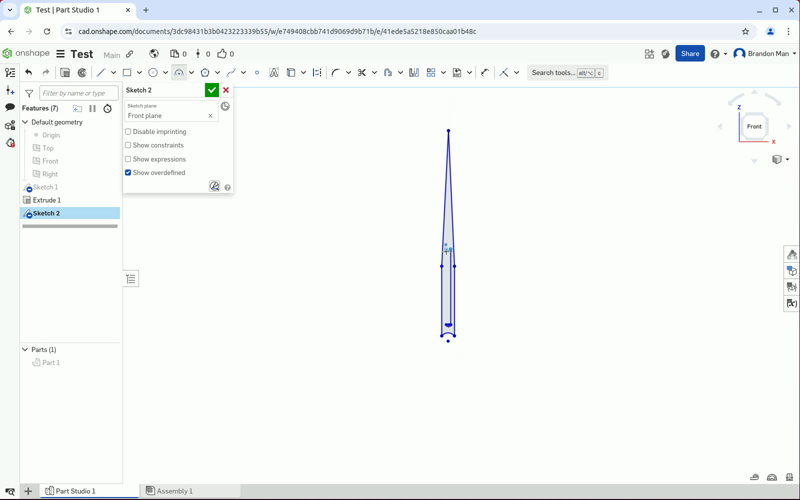
scroll(-6)
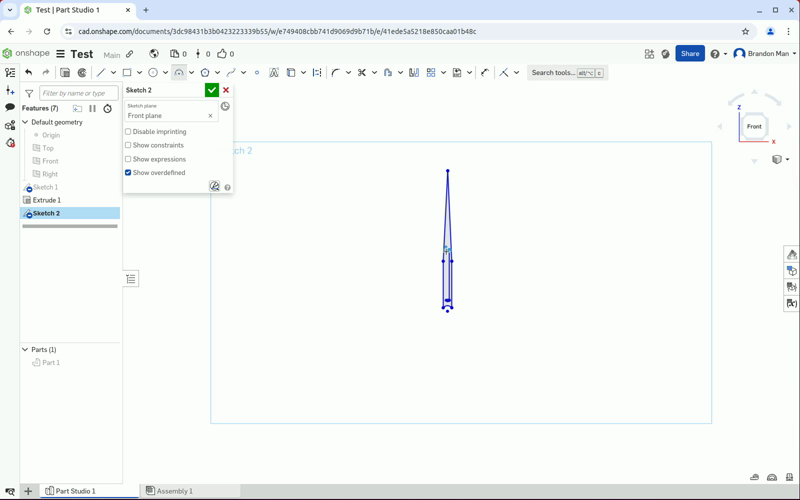
mouse_move(446, 249)
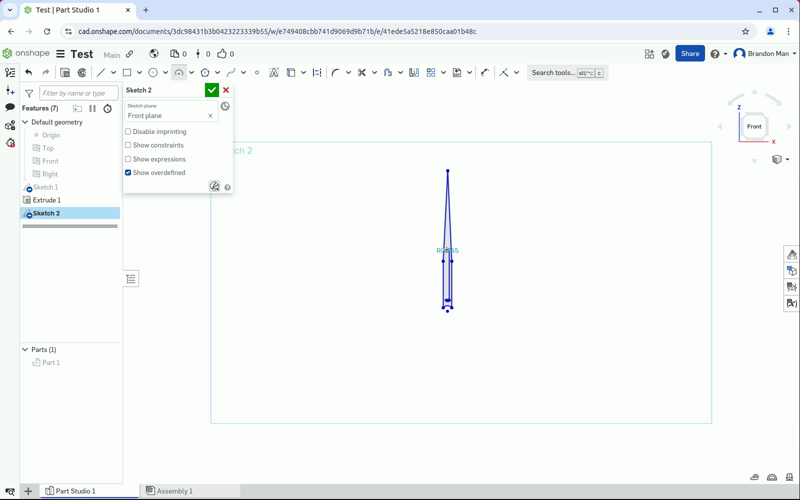
scroll(6)
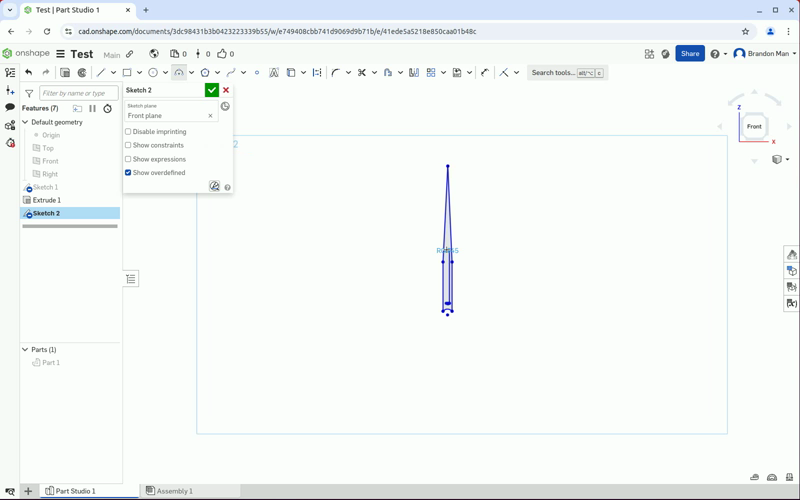
scroll(6)
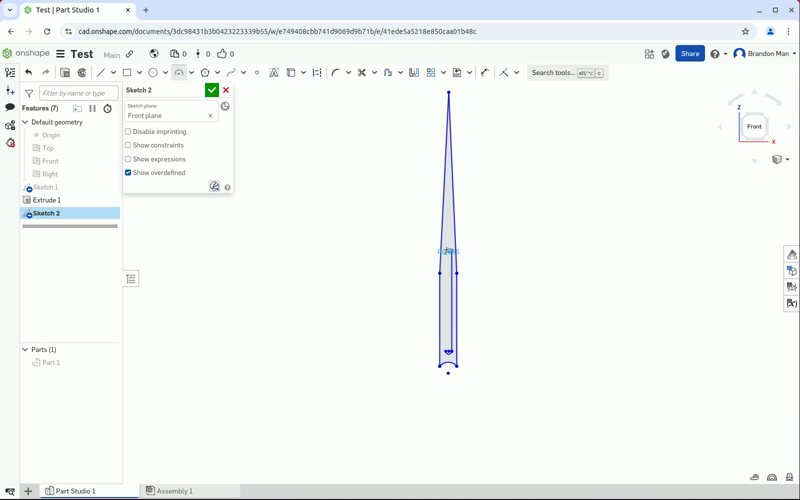
scroll(6)
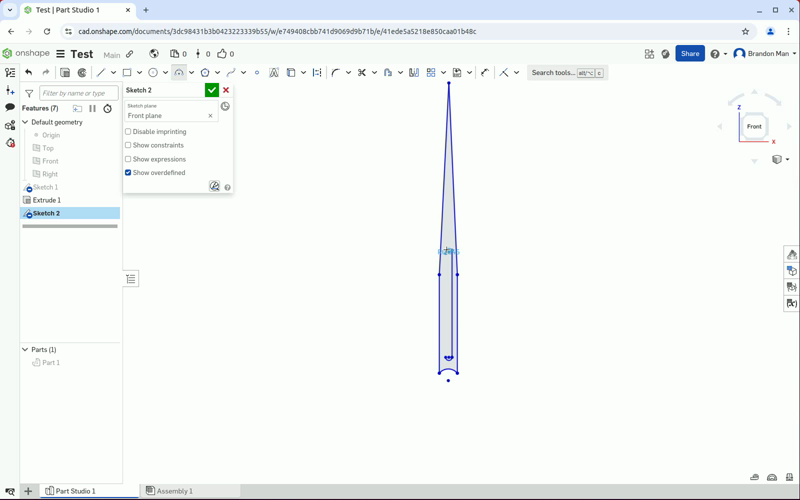
scroll(6)
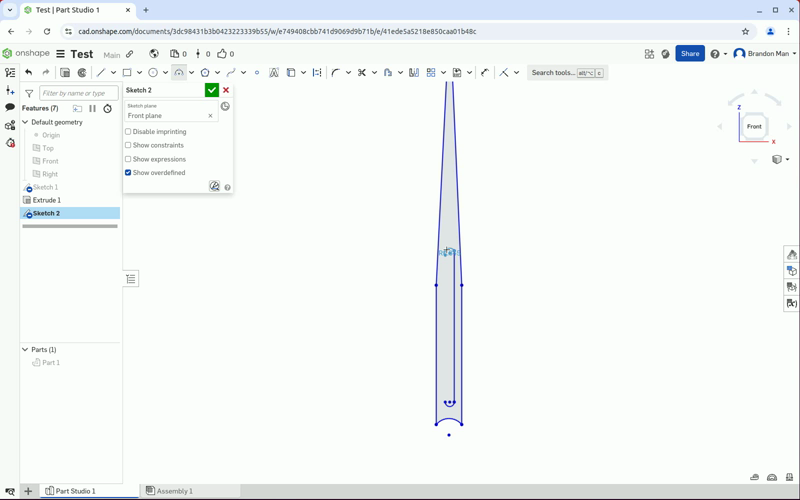
scroll(6)
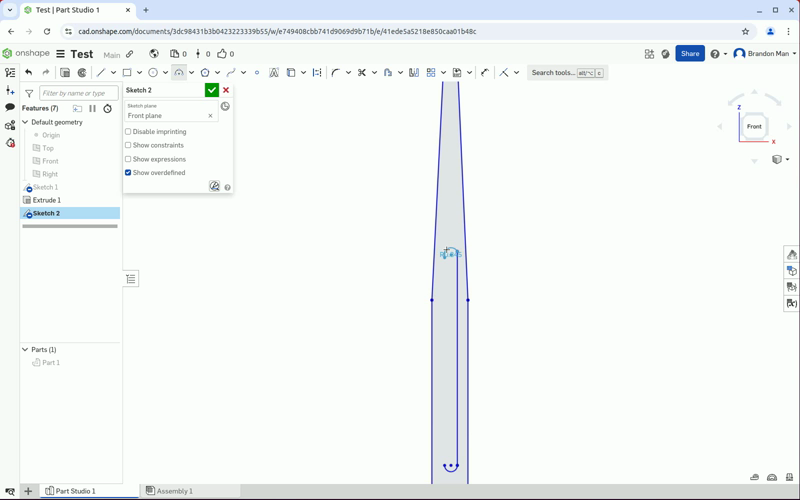
scroll(6)
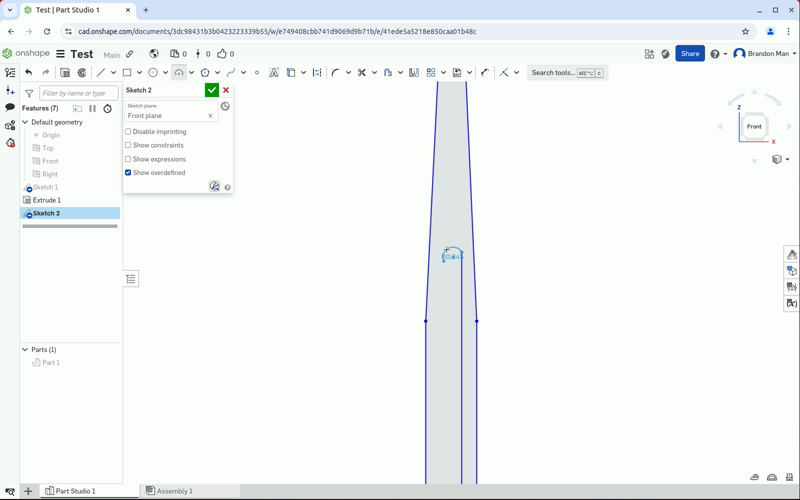
scroll(6)
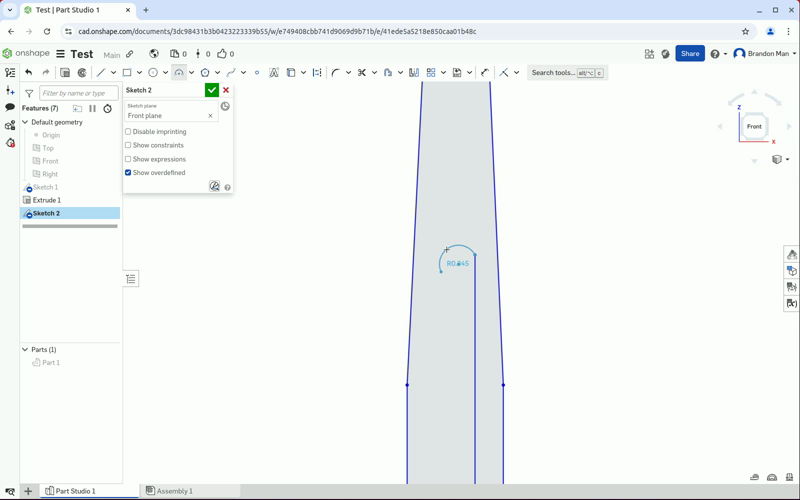
click(446, 249)
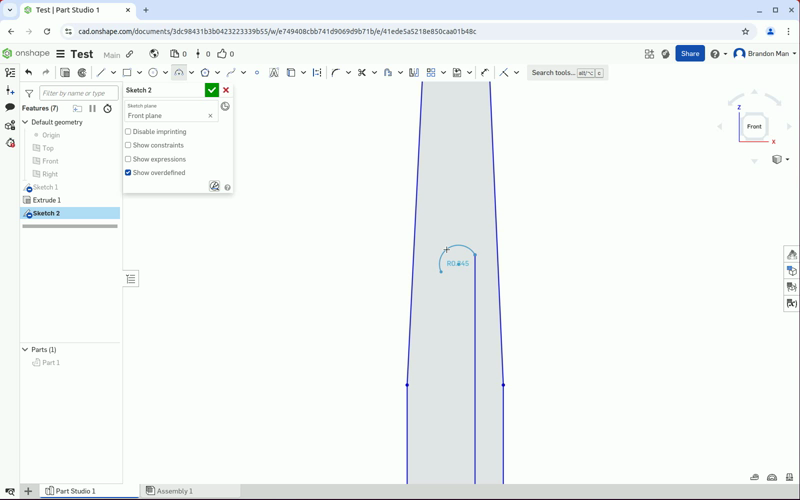
scroll(-6)
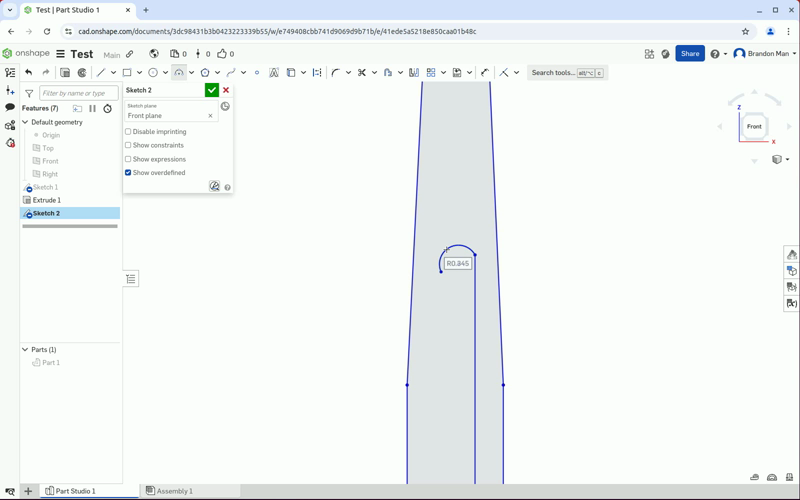
scroll(-6)
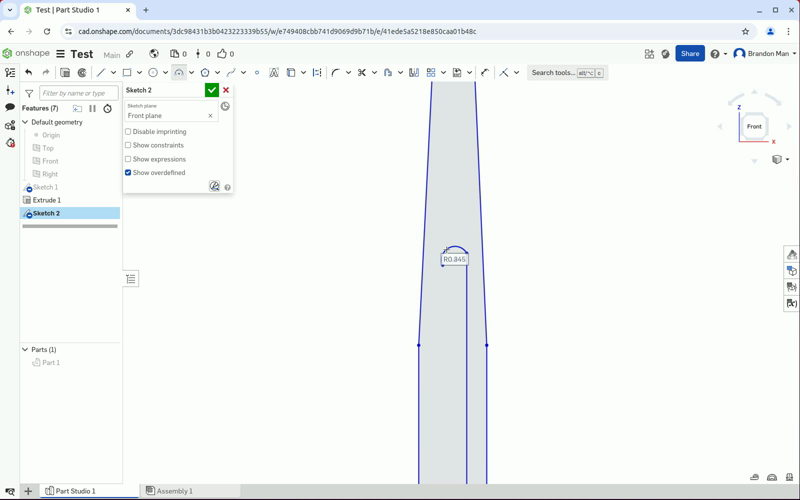
scroll(-6)
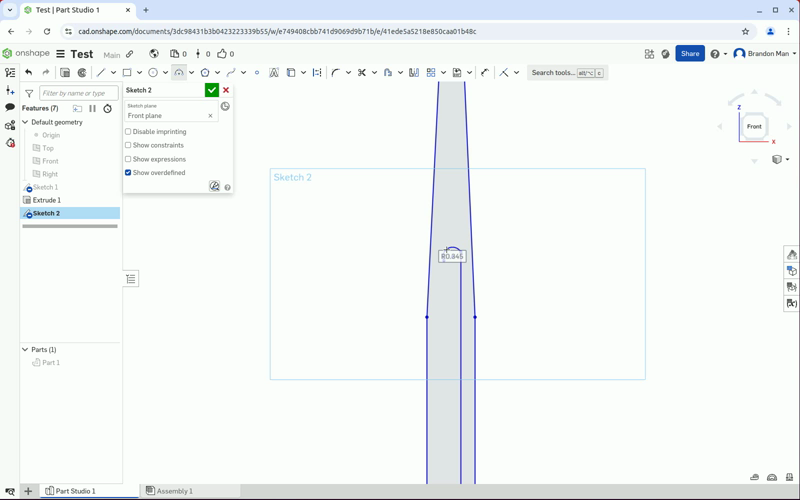
scroll(-6)
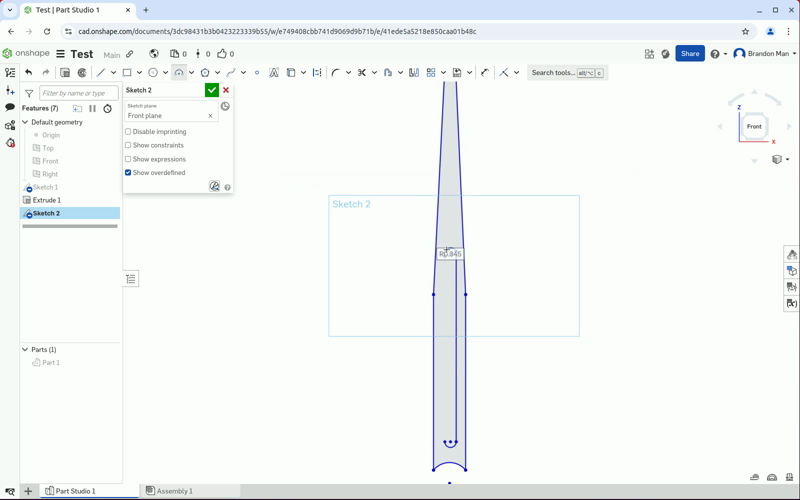
scroll(-6)
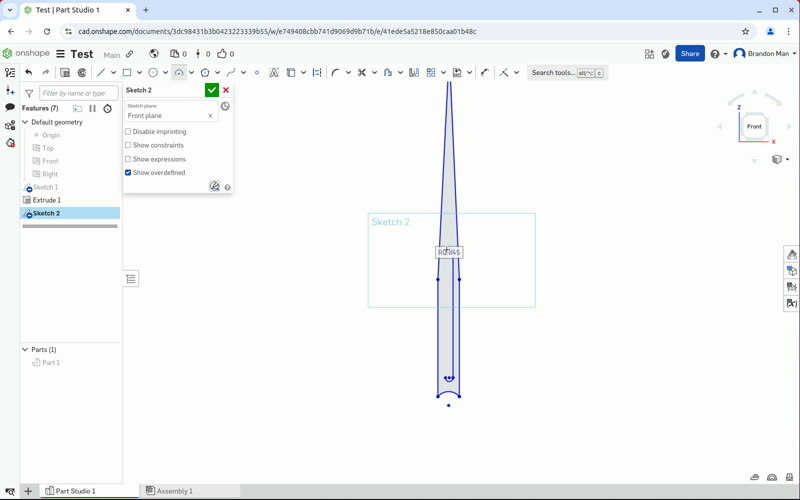
scroll(-6)
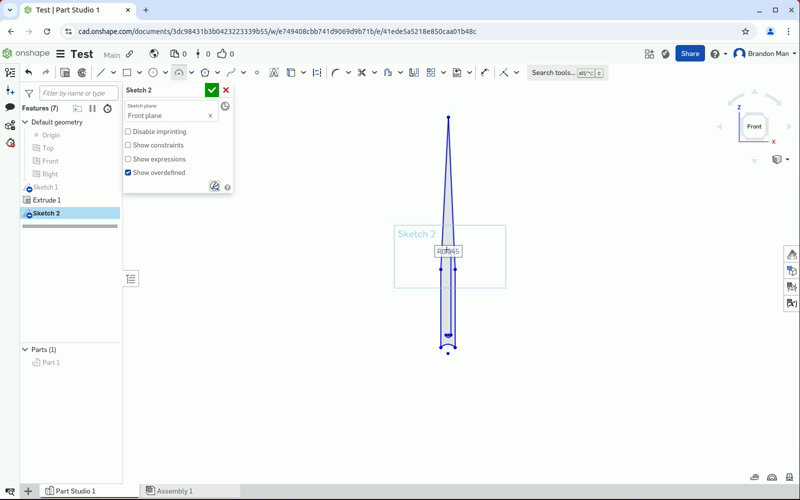
scroll(-6)
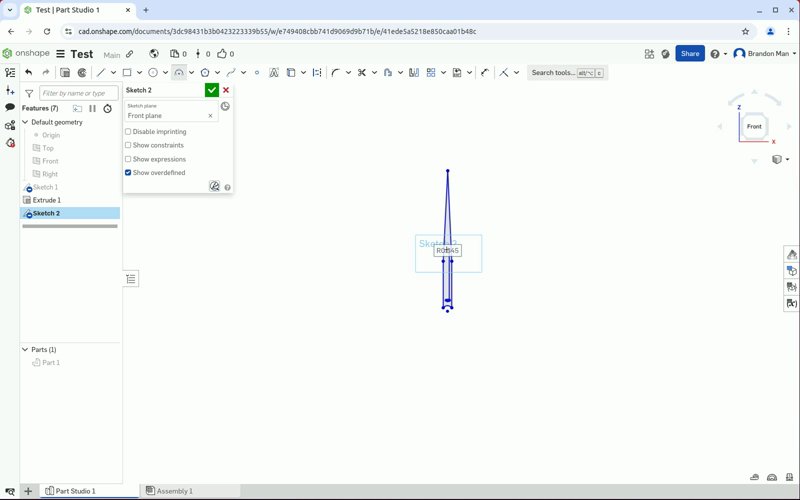
key_up(shift)
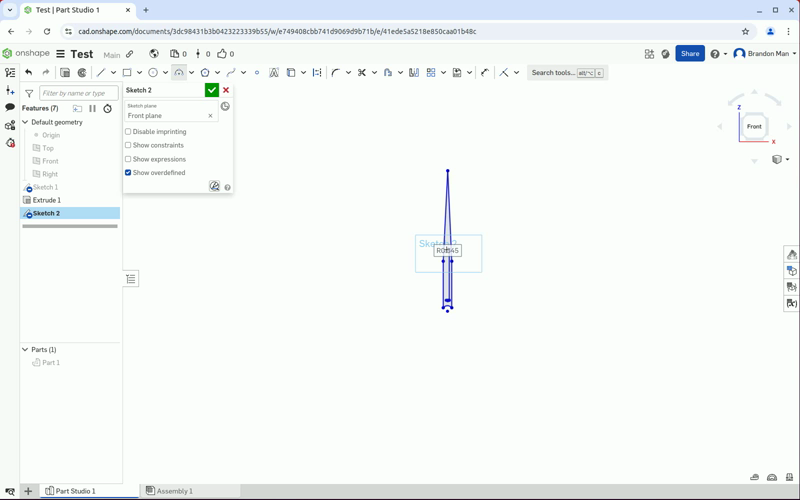
key(esc)
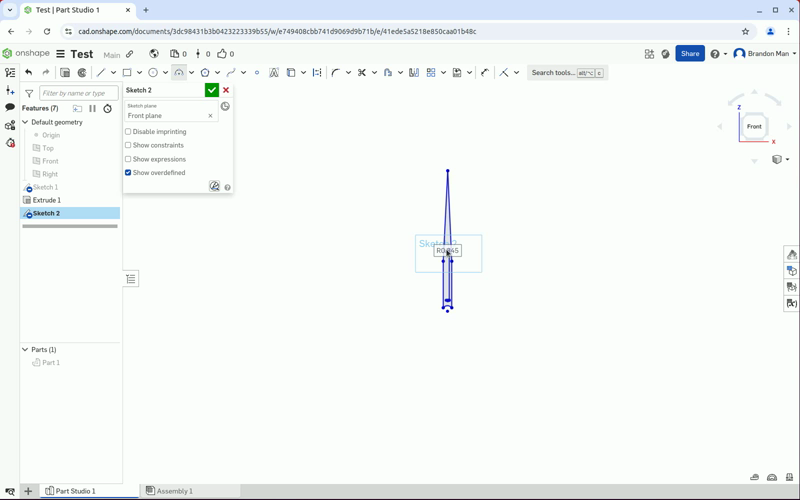
key(l)
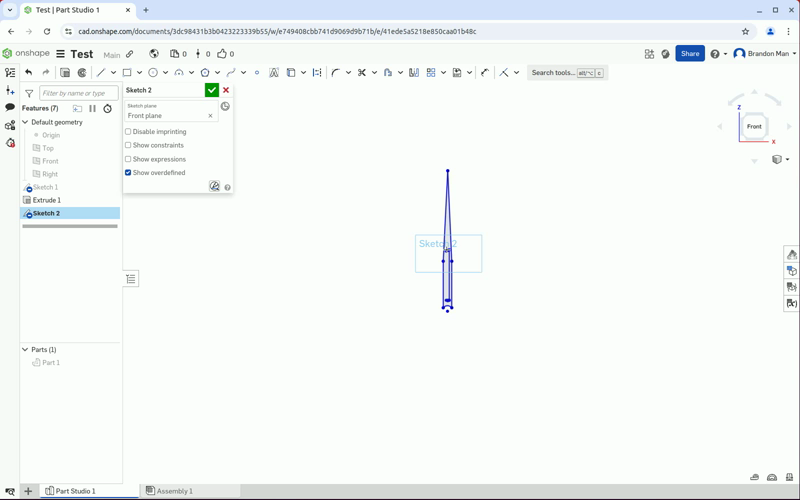
mouse_move(446, 251)
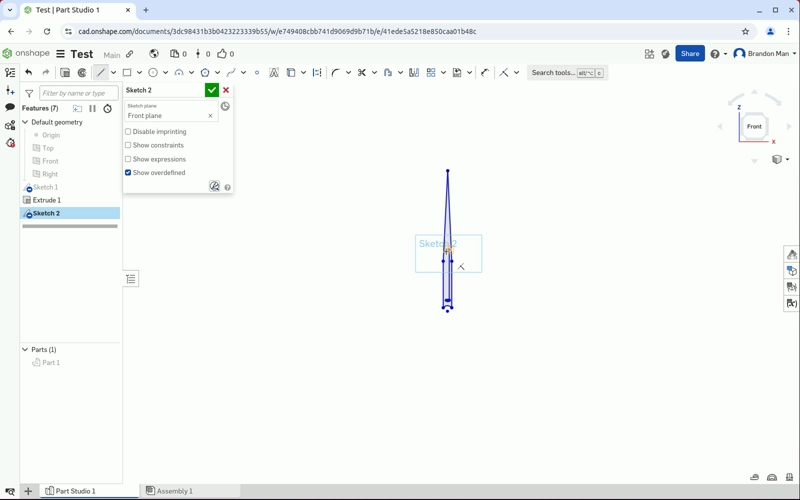
scroll(6)
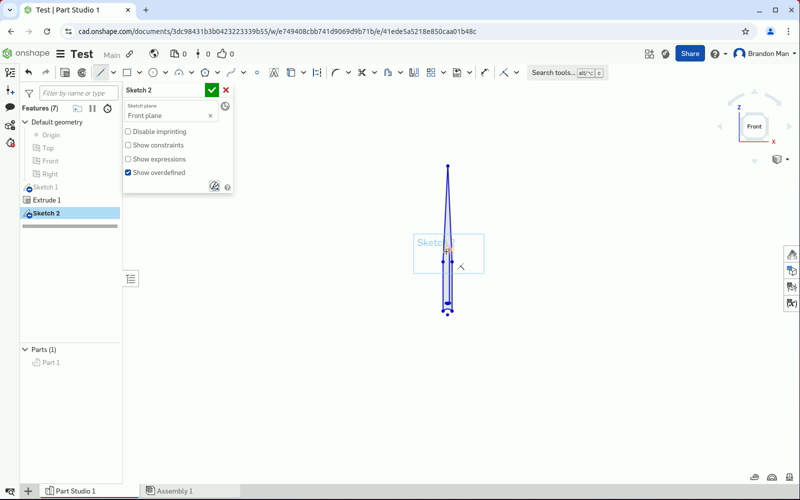
scroll(6)
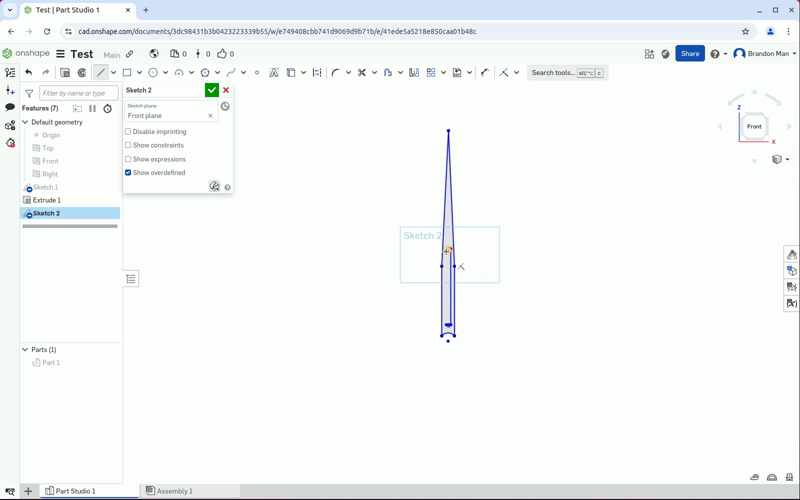
scroll(6)
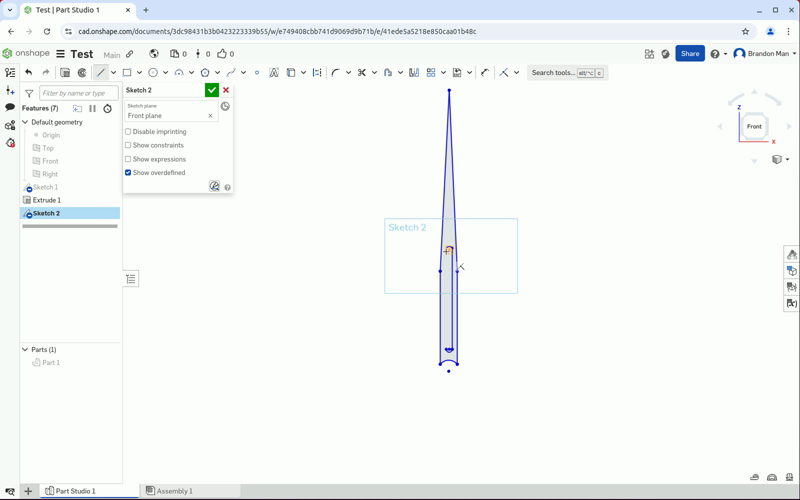
scroll(6)
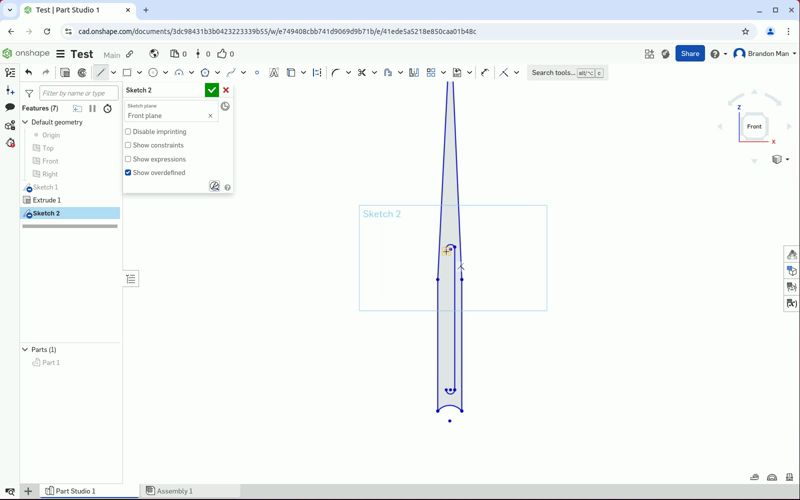
scroll(6)
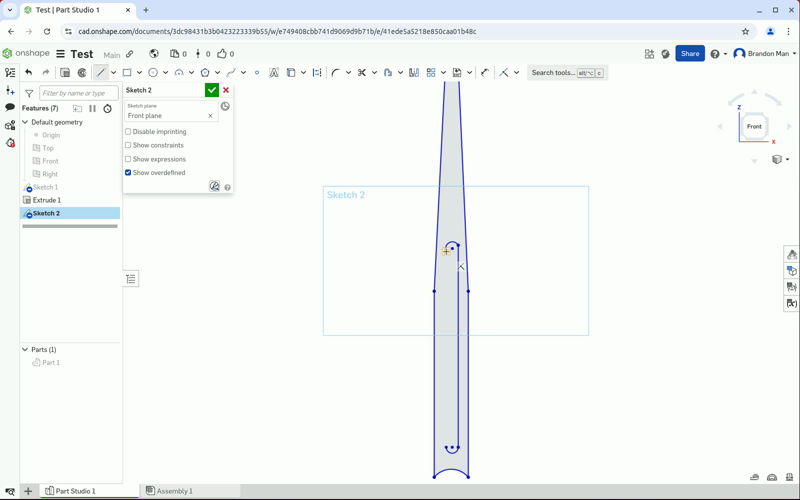
scroll(6)
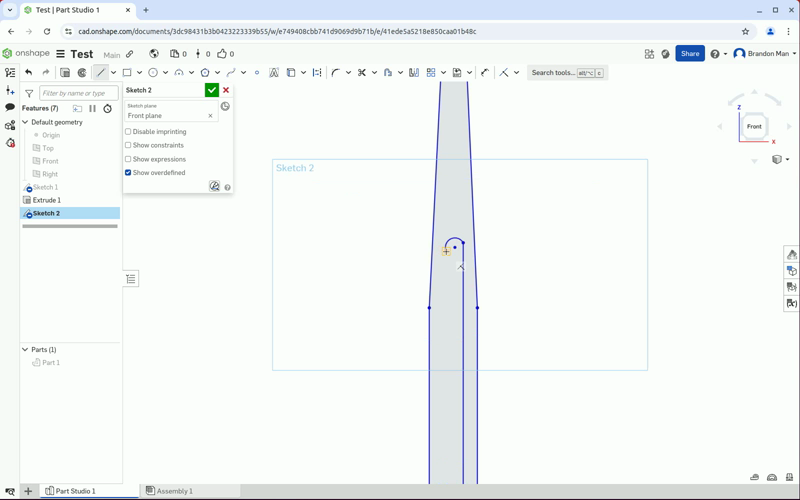
scroll(6)
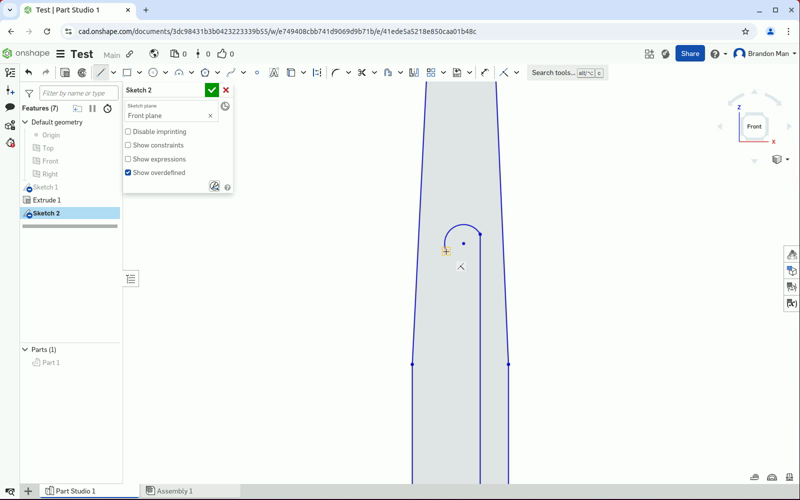
click(446, 251)
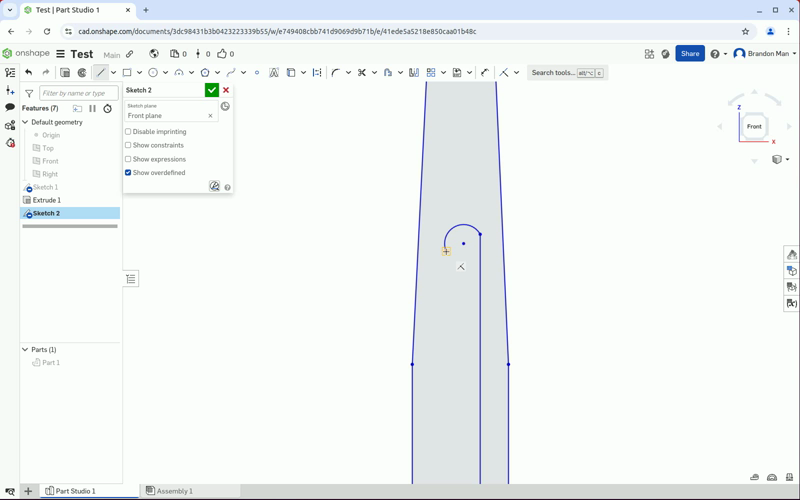
scroll(-6)
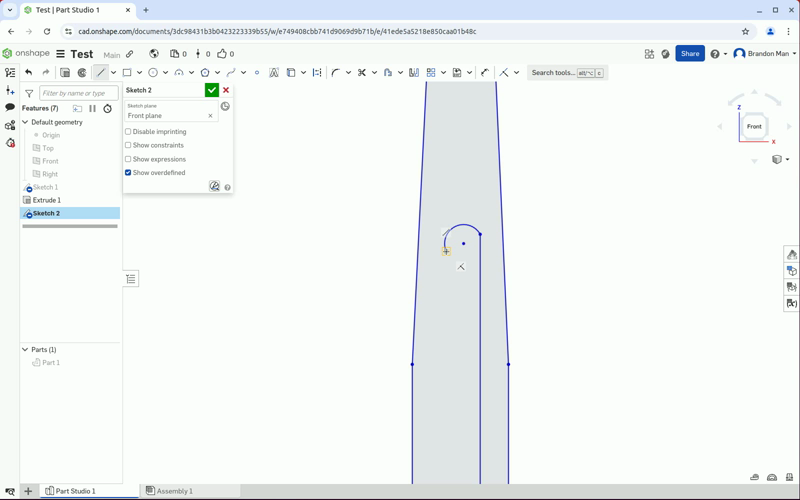
scroll(-6)
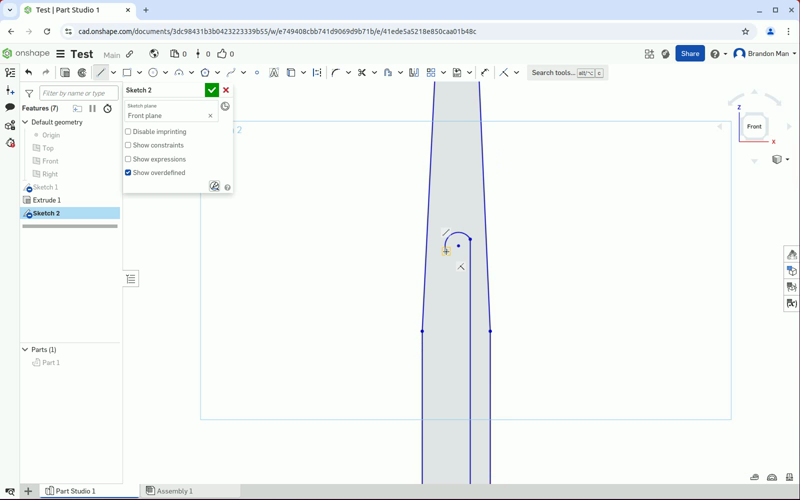
scroll(-6)
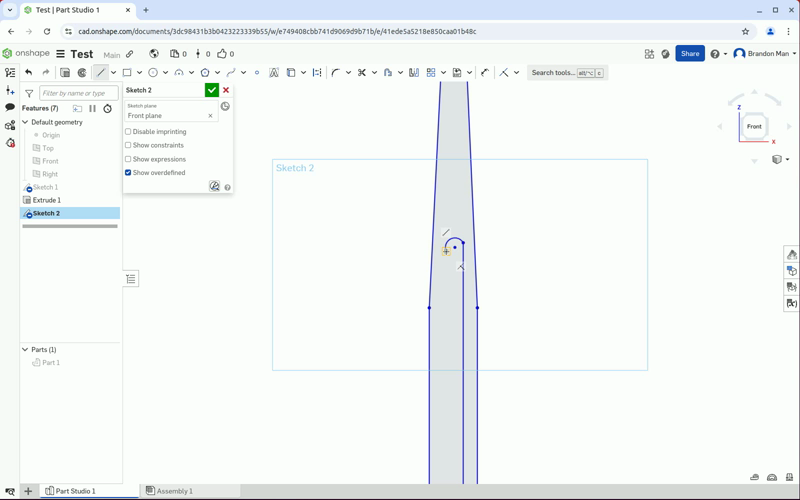
scroll(-6)
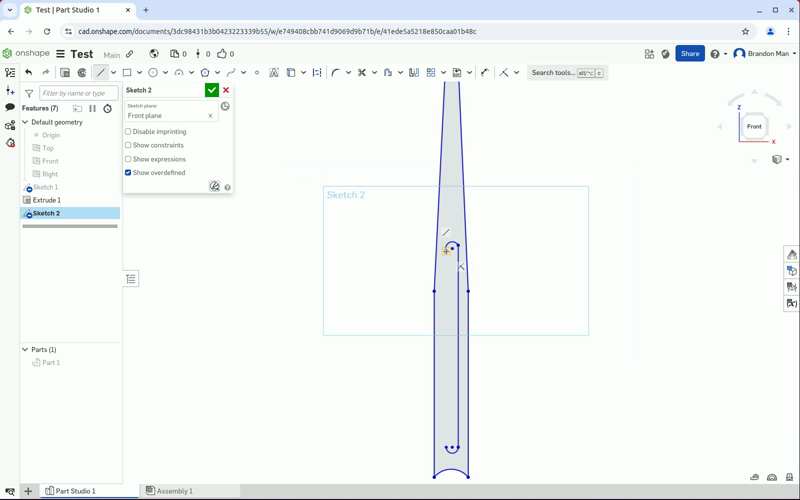
scroll(-6)
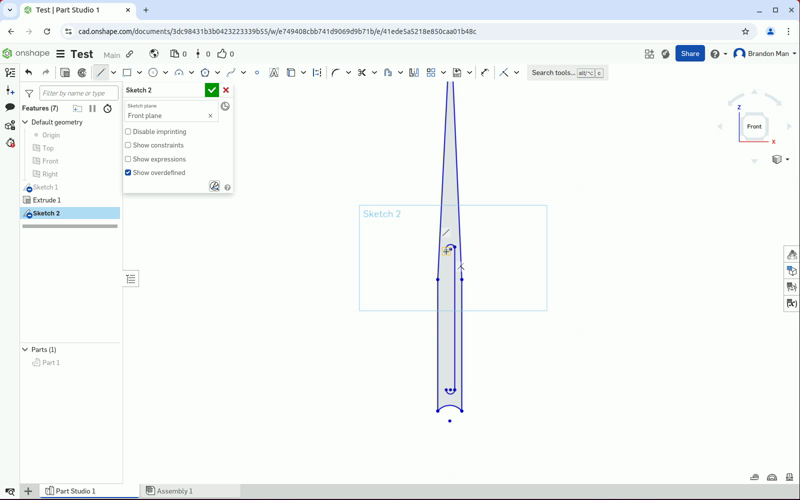
scroll(-6)
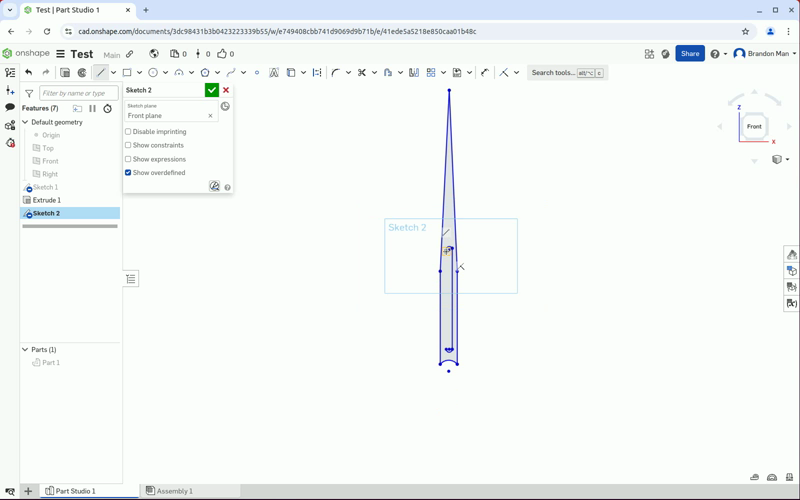
scroll(-6)
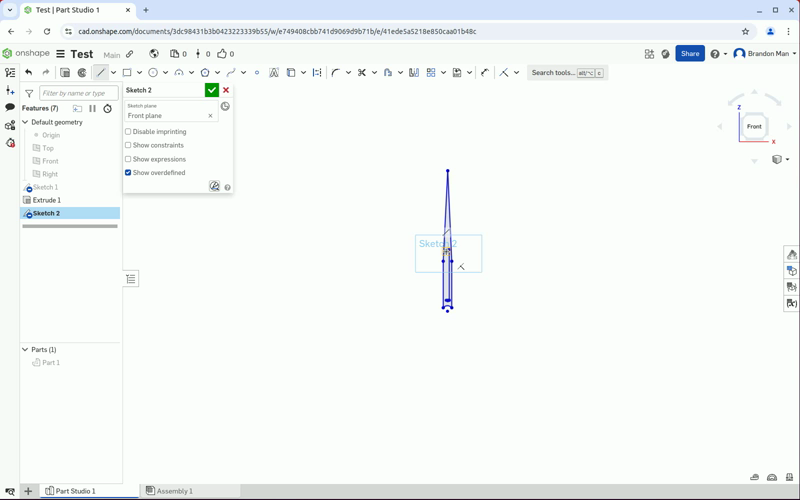
mouse_move(476, 251)
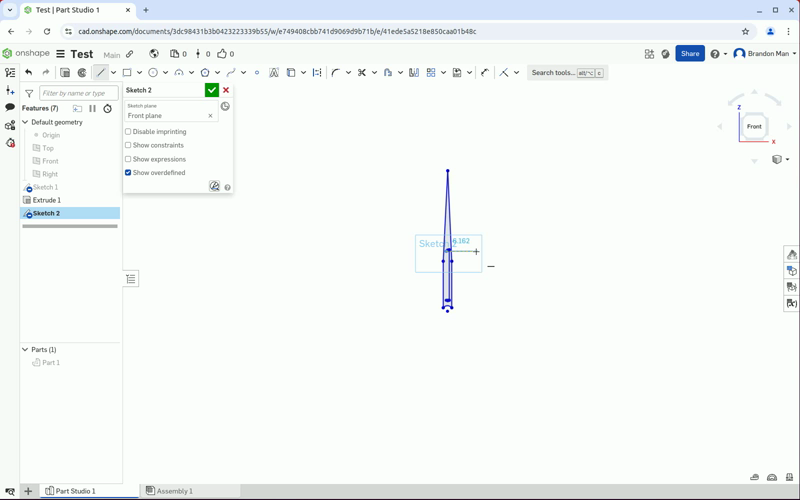
key_down(shift)
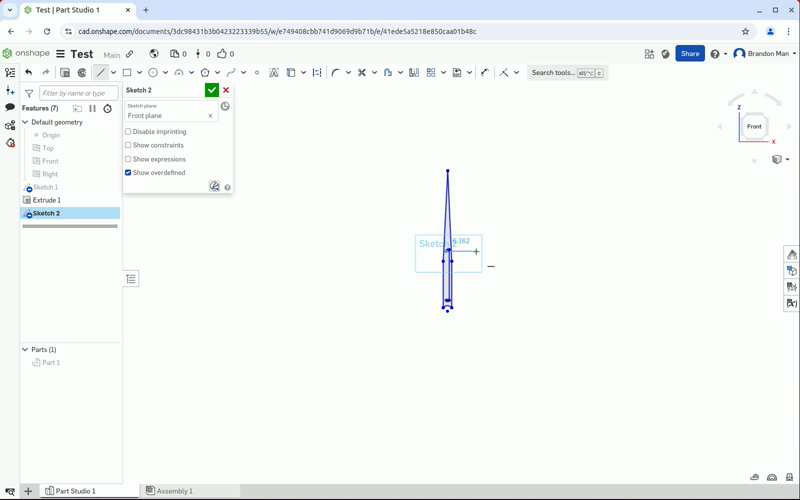
mouse_move(446, 300)
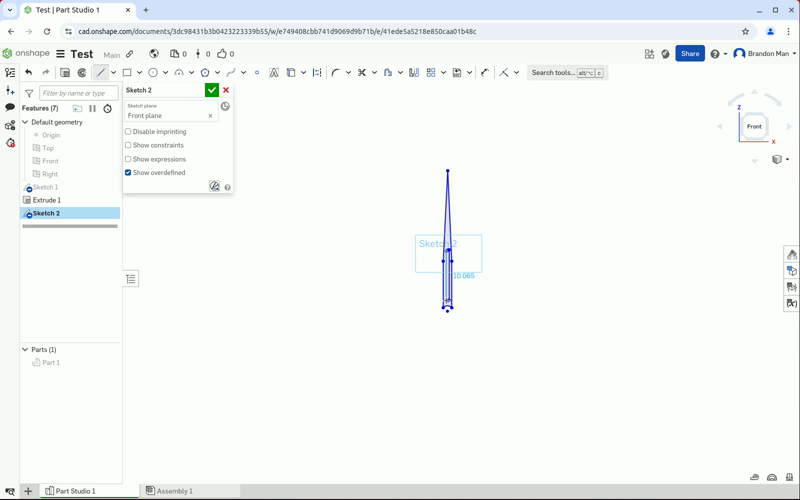
scroll(6)
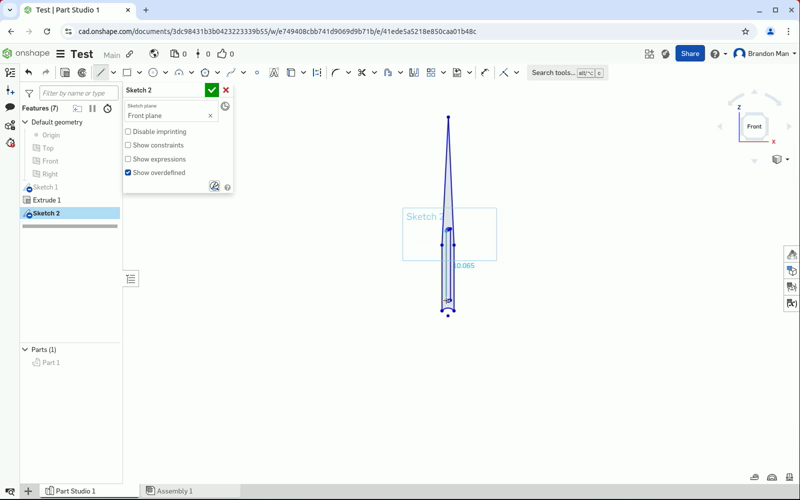
scroll(6)
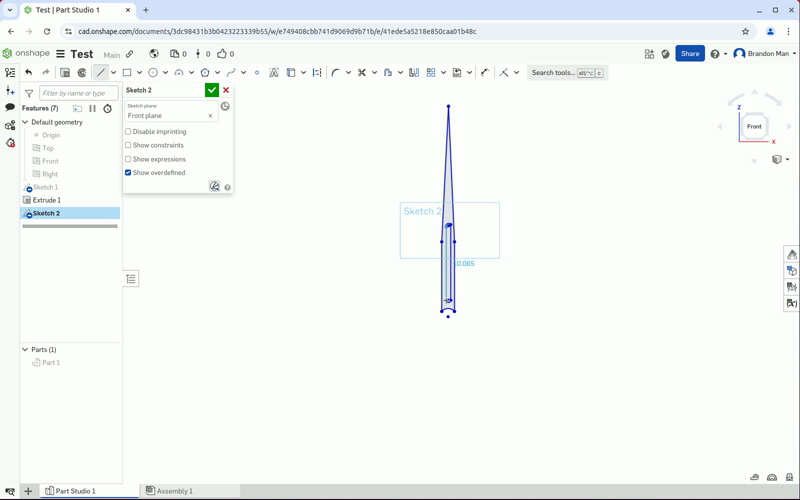
scroll(6)
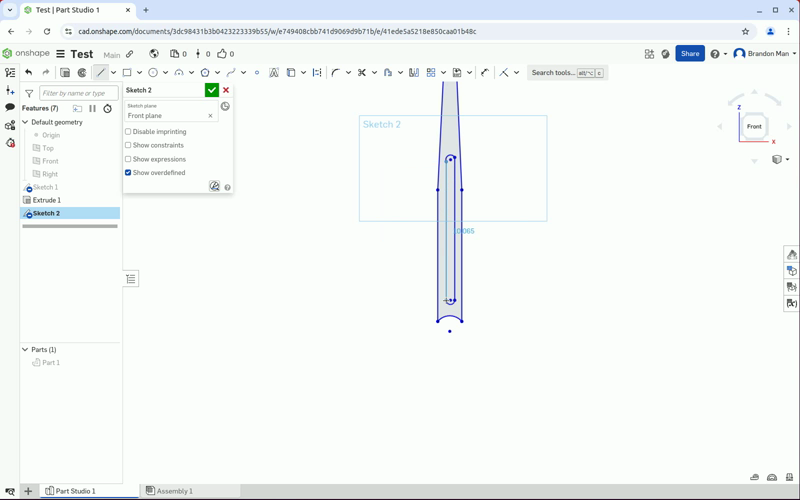
scroll(6)
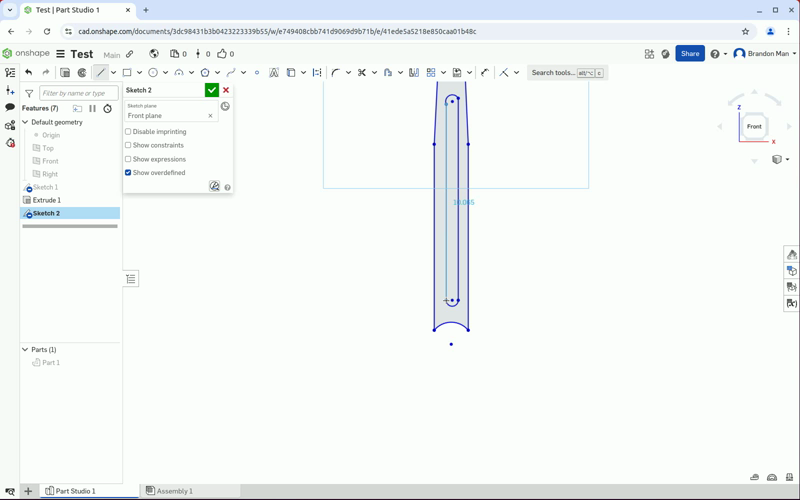
scroll(6)
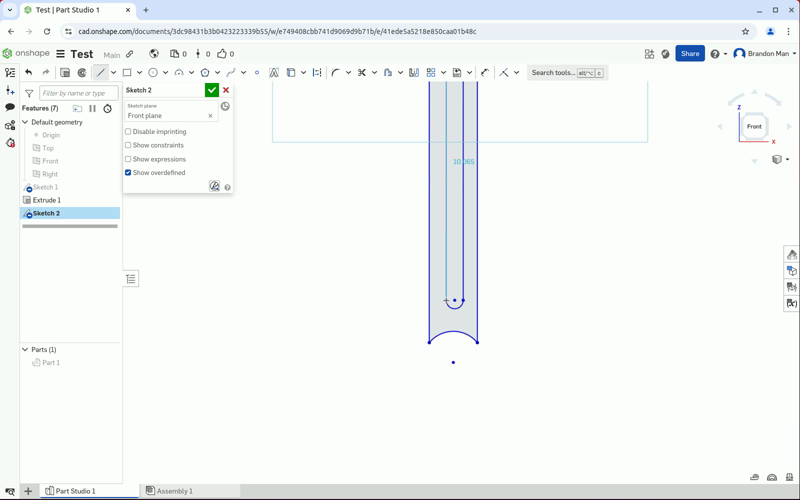
scroll(6)
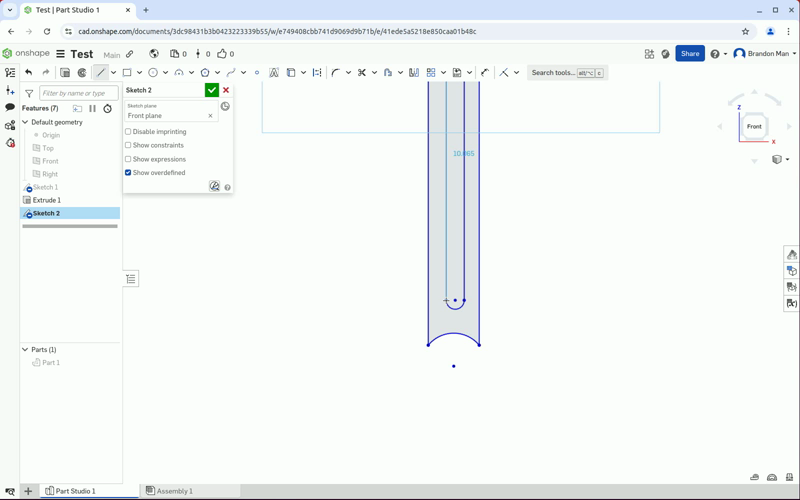
scroll(6)
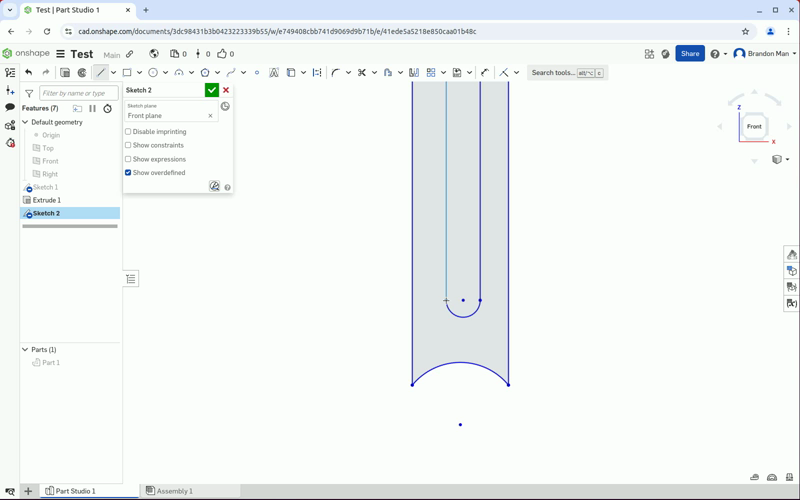
key_up(shift)
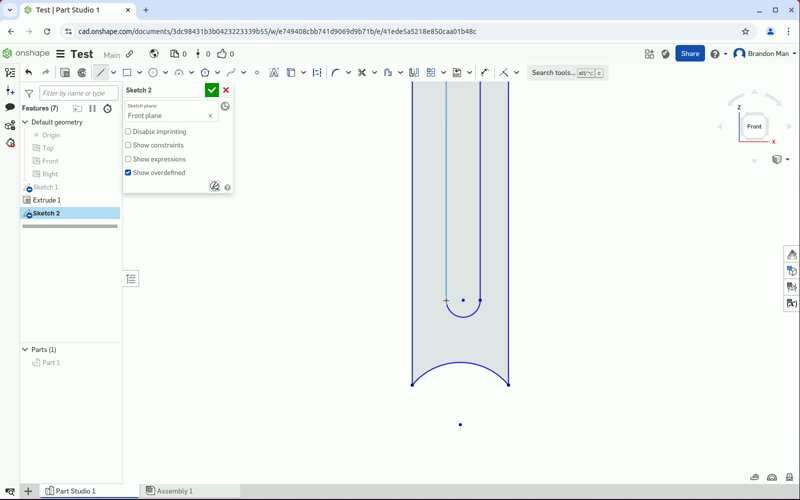
click(446, 300)
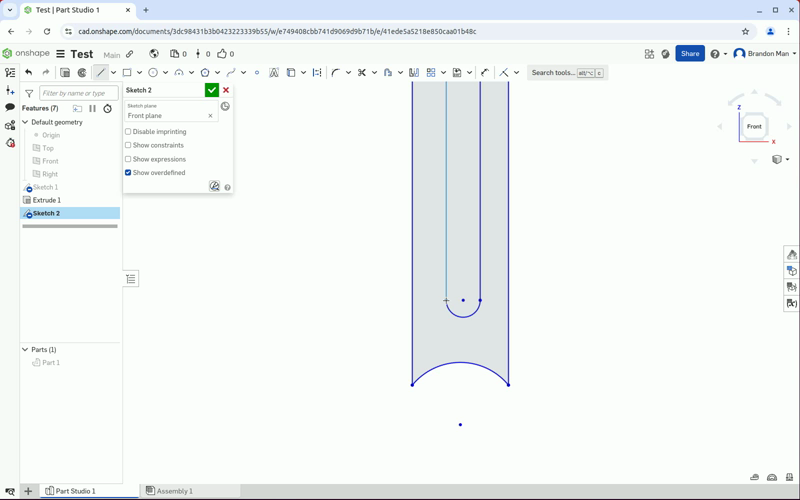
scroll(-6)
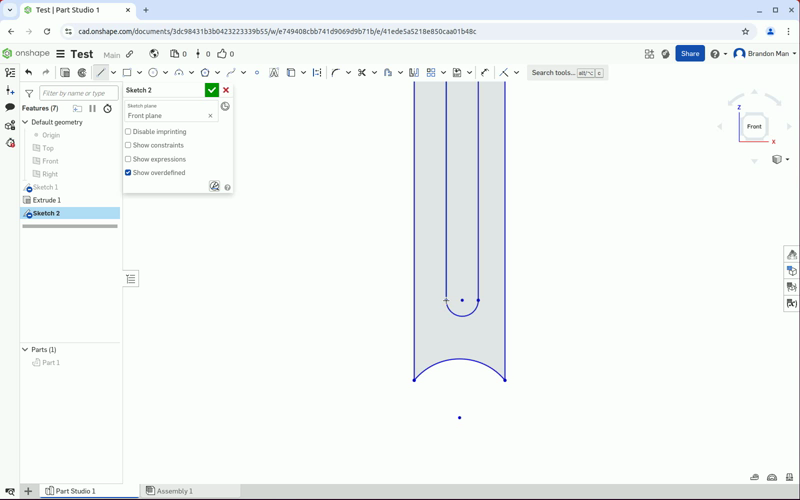
scroll(-6)
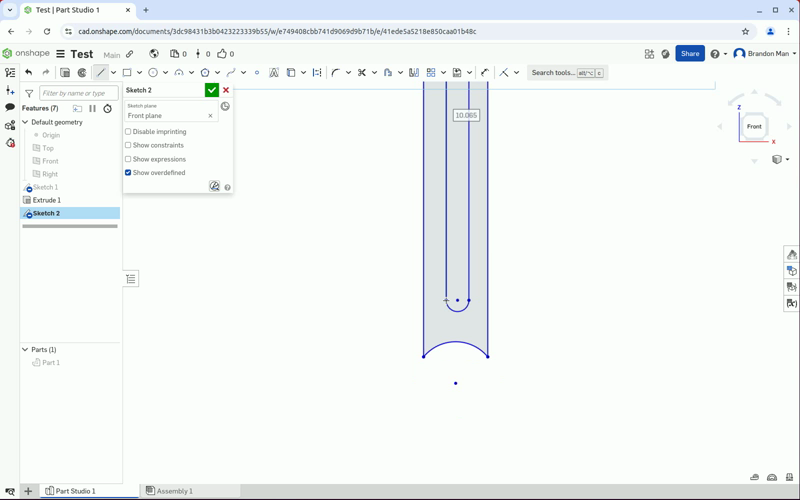
scroll(-6)
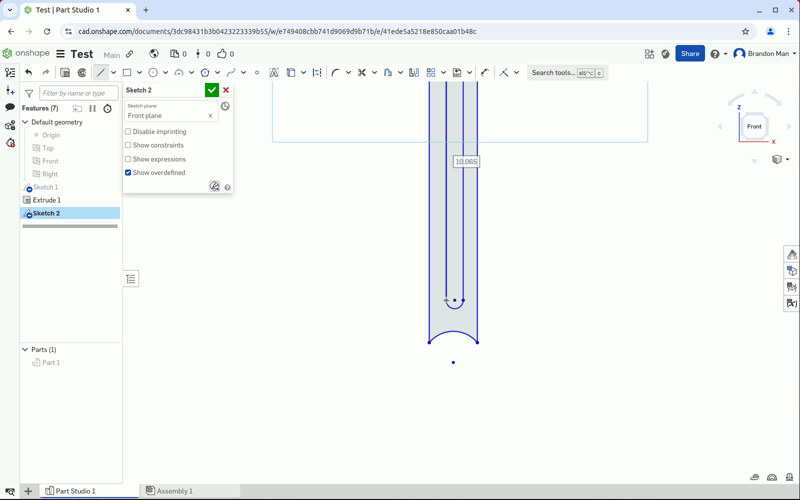
scroll(-6)
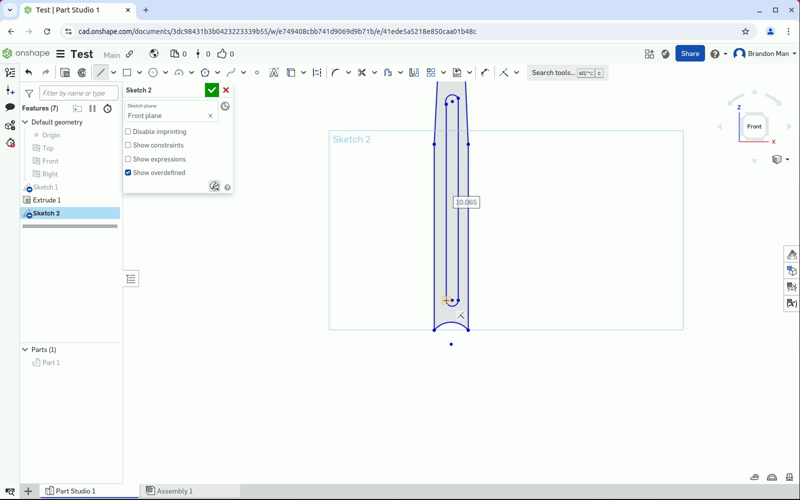
scroll(-6)
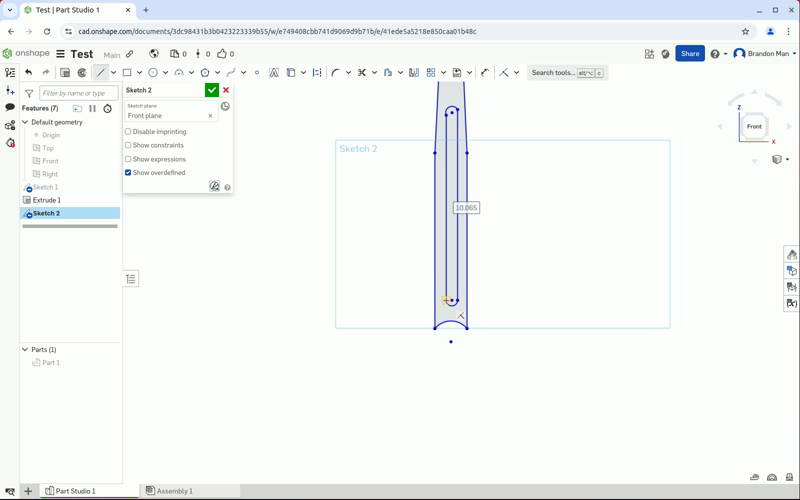
scroll(-6)
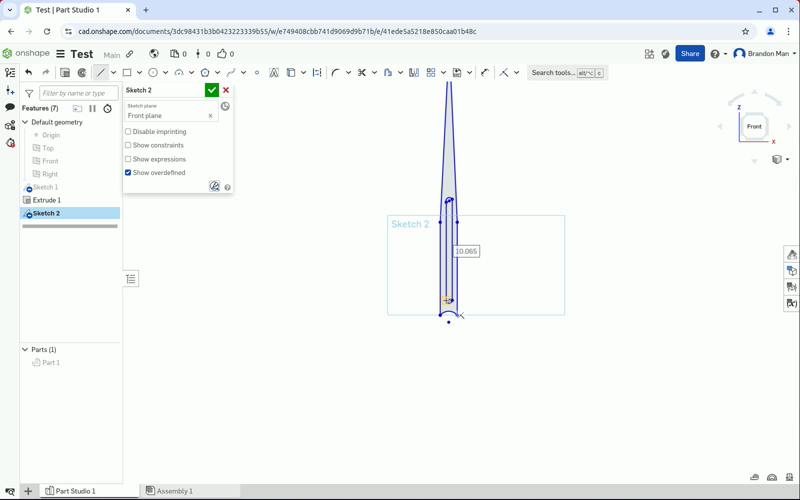
scroll(-6)
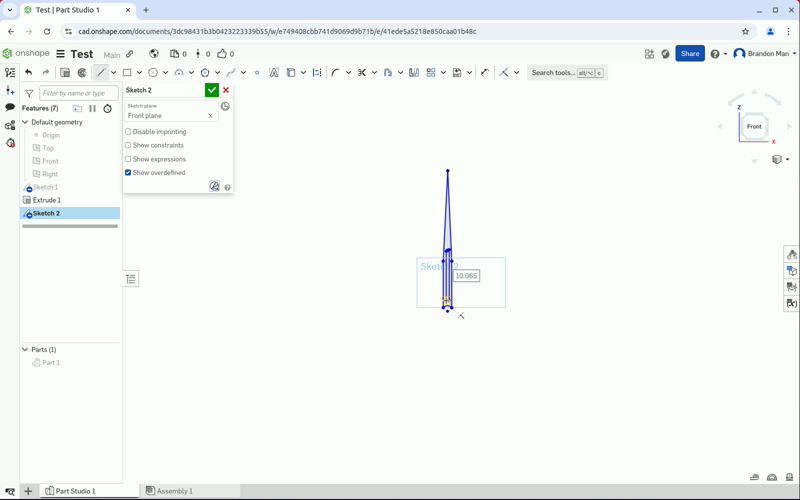
key(esc)
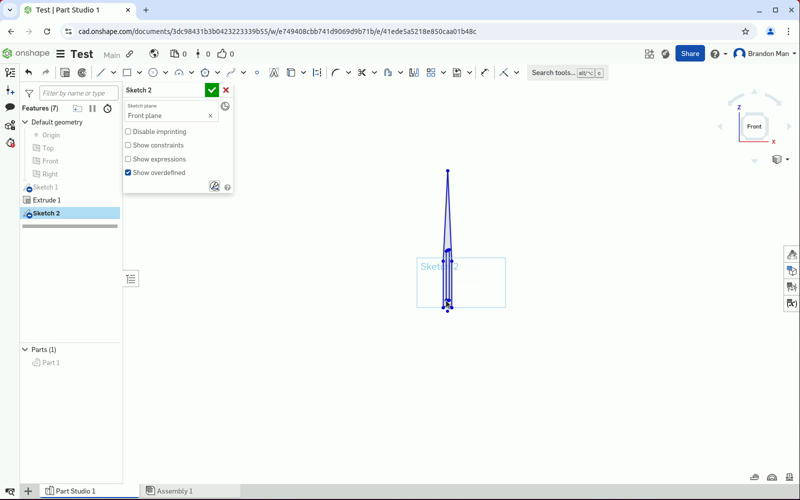
mouse_move(443, 280)
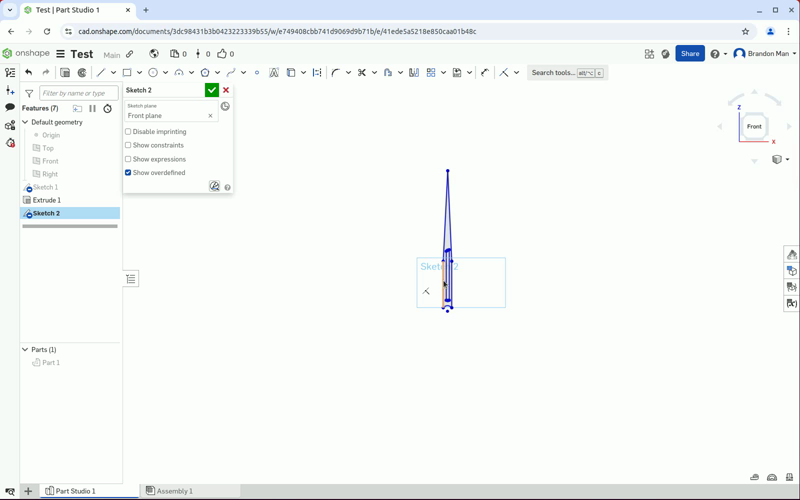
scroll(6)
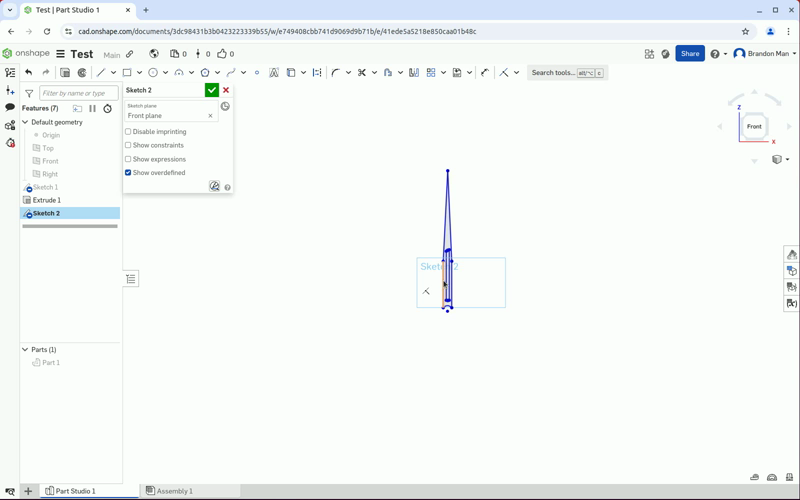
scroll(6)
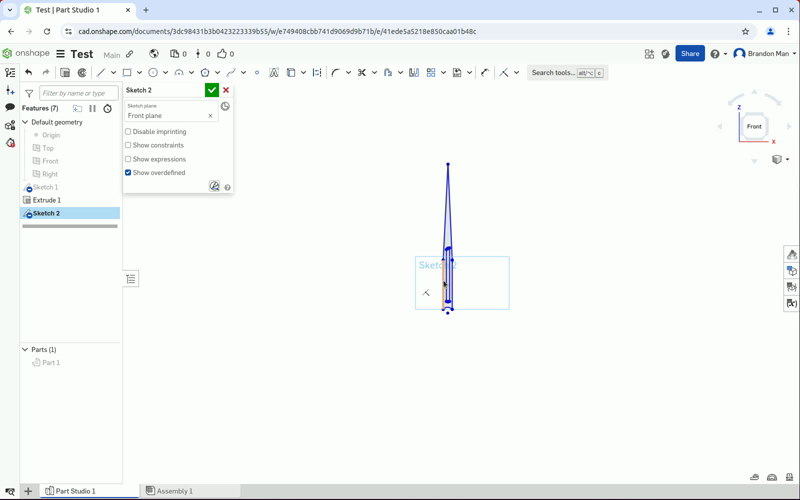
scroll(6)
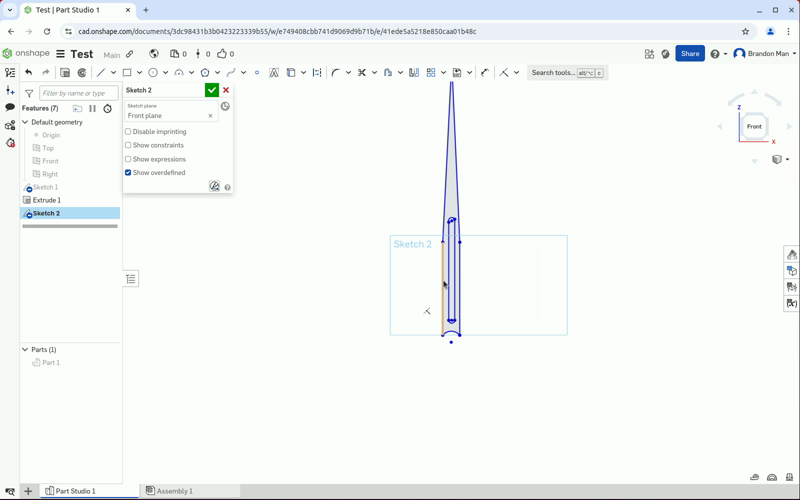
scroll(6)
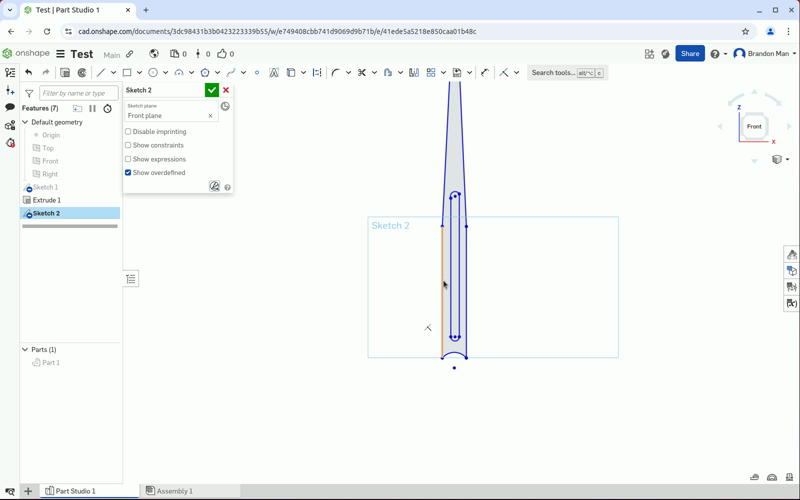
scroll(6)
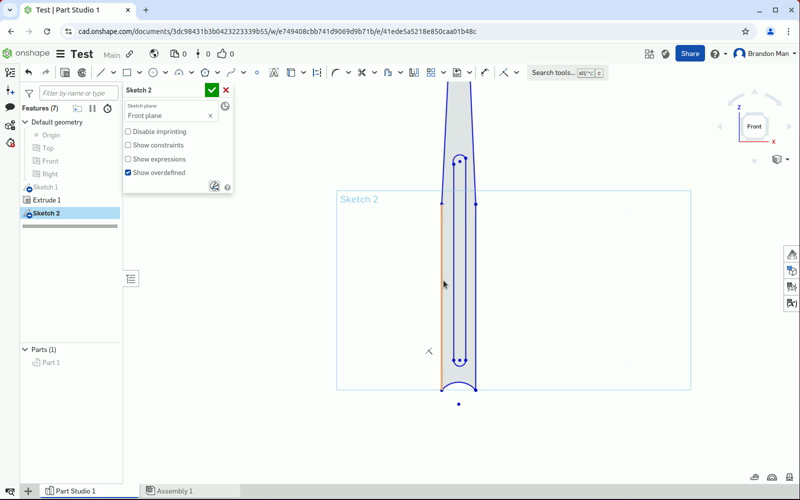
scroll(6)
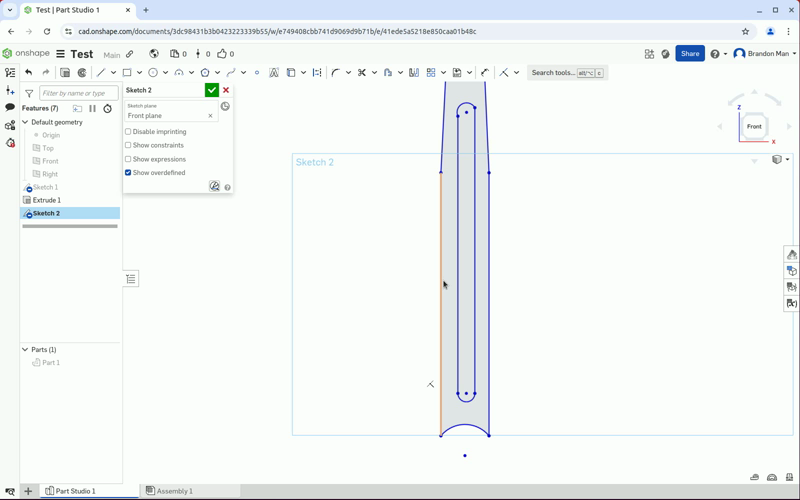
scroll(6)
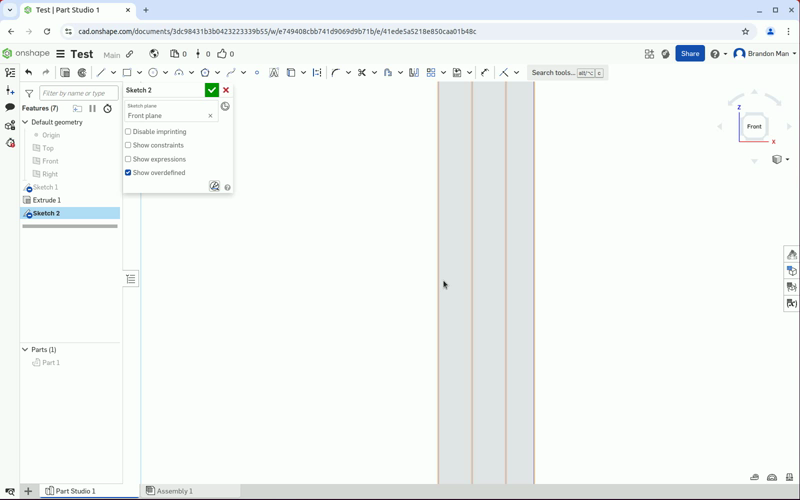
click(443, 280)
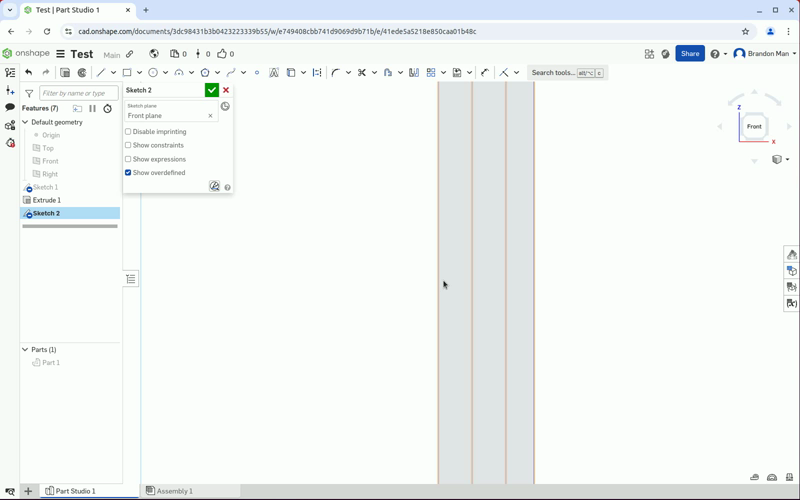
scroll(-6)
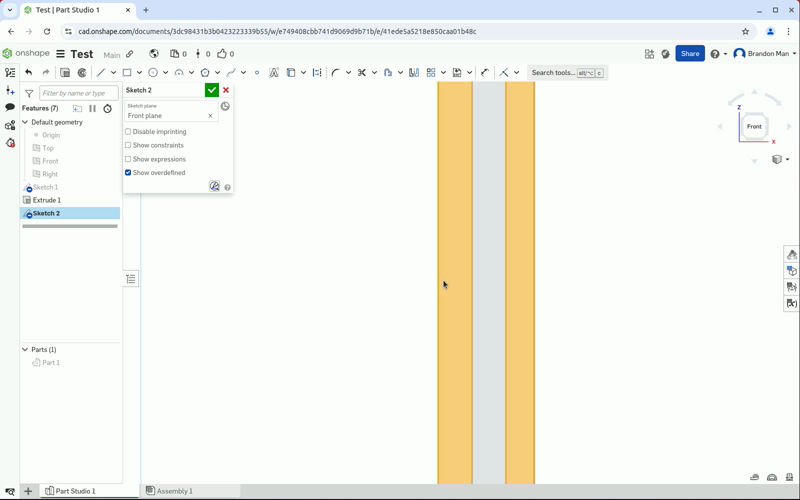
scroll(-6)
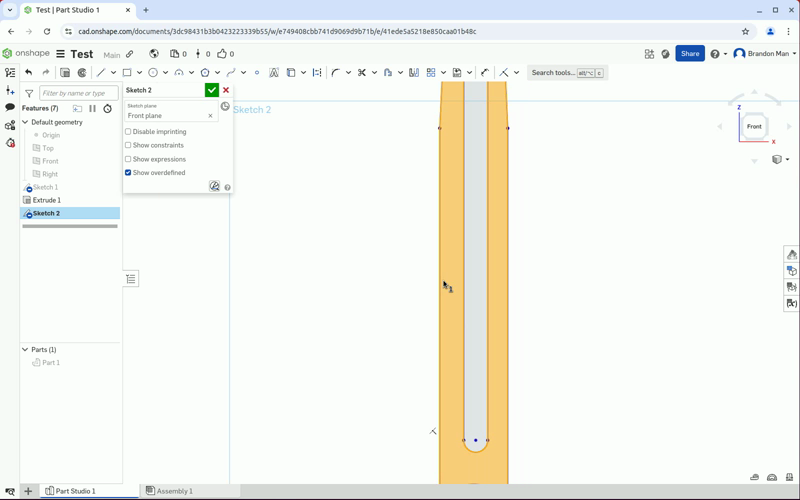
scroll(-6)
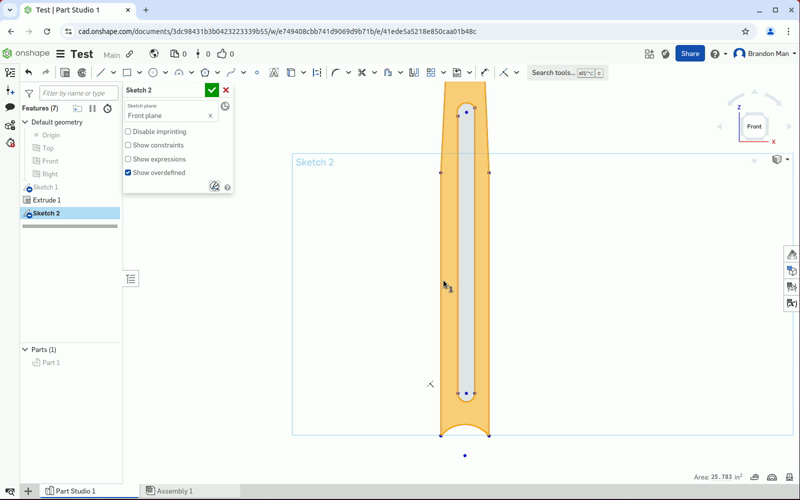
scroll(-6)
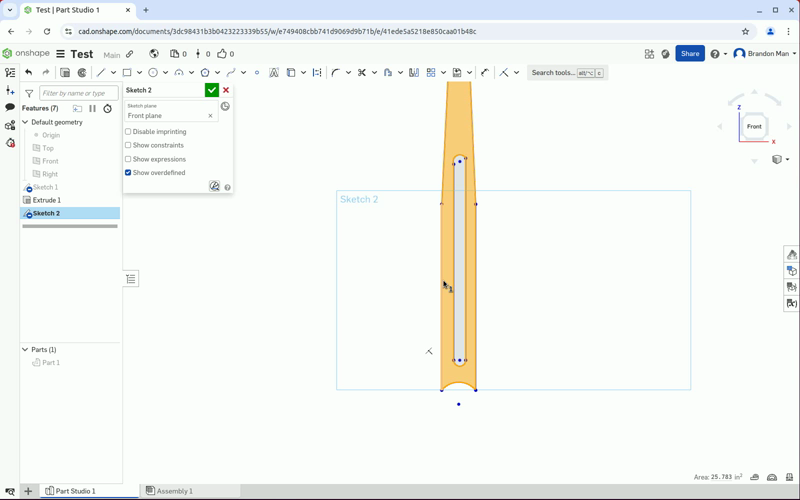
scroll(-6)
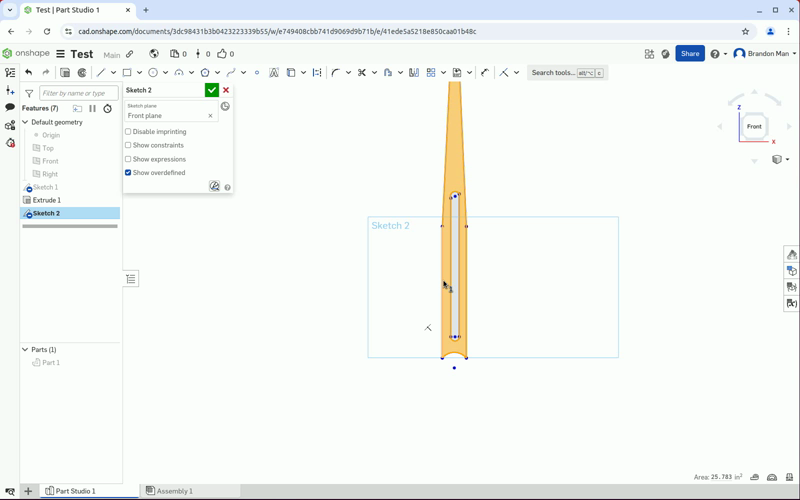
scroll(-6)
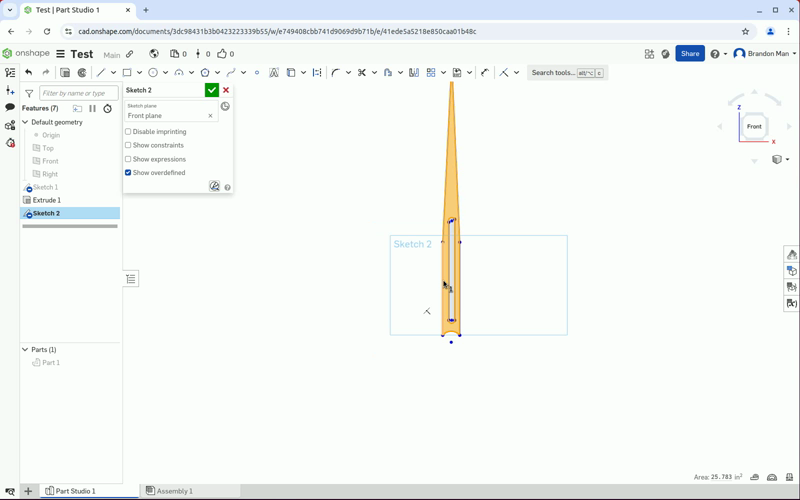
scroll(-6)
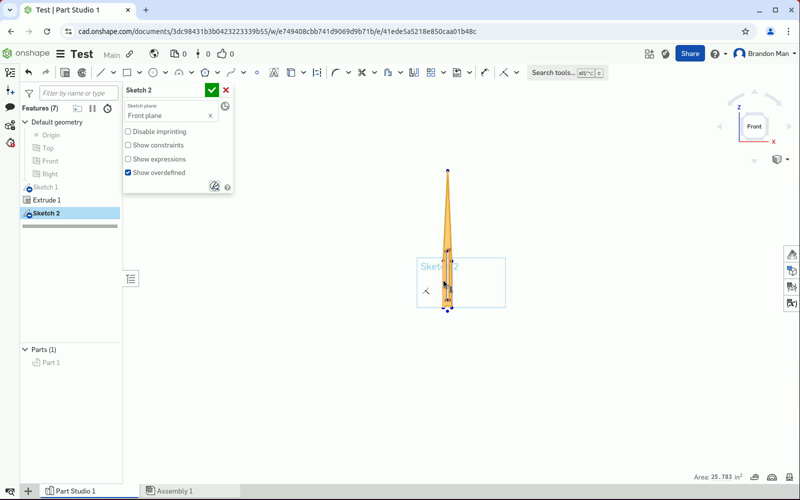
mouse_move(73, 352)
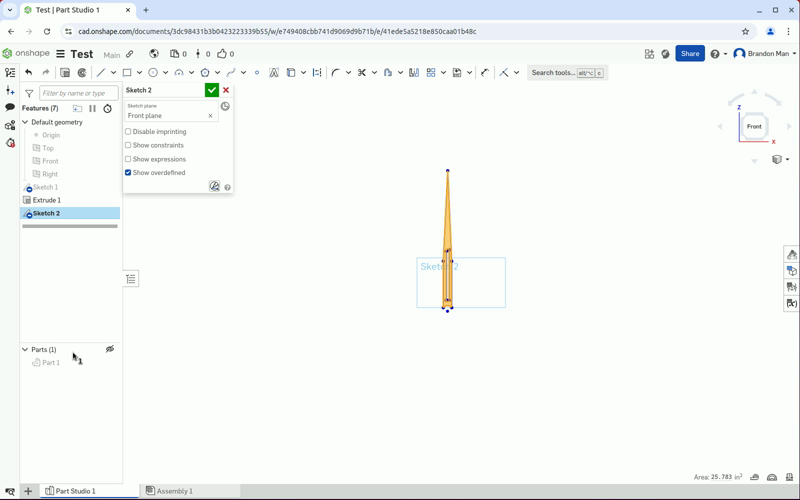
key(shift+y)
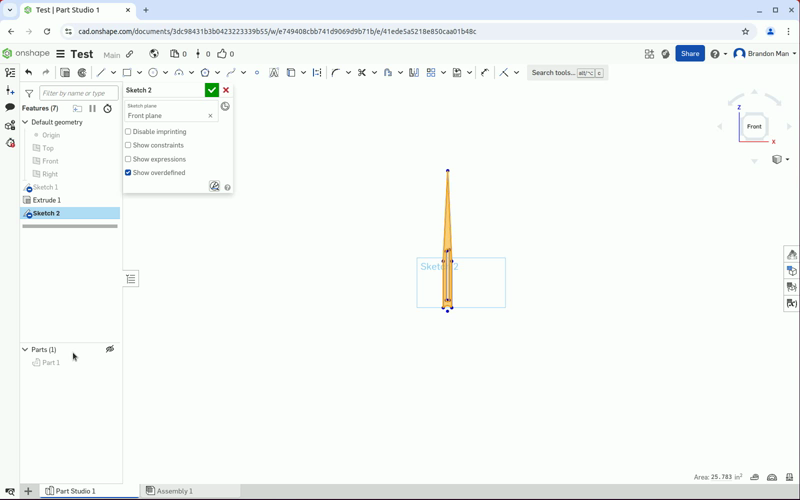
key(shift+e)
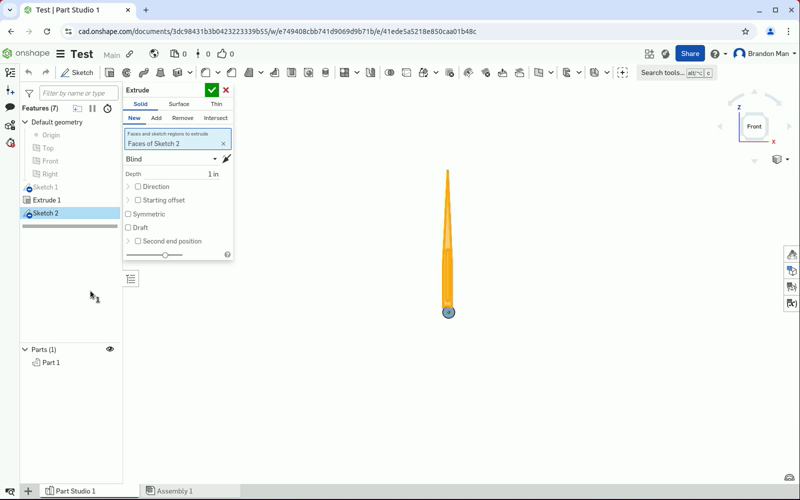
mouse_move(143, 106)
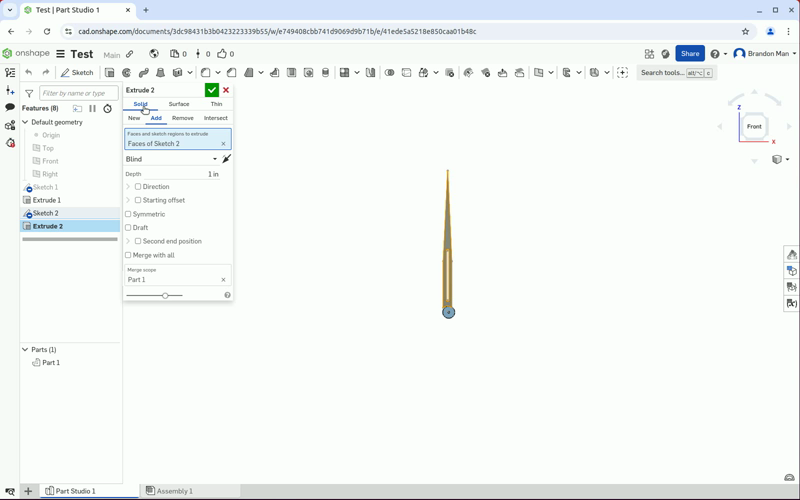
click(143, 106)
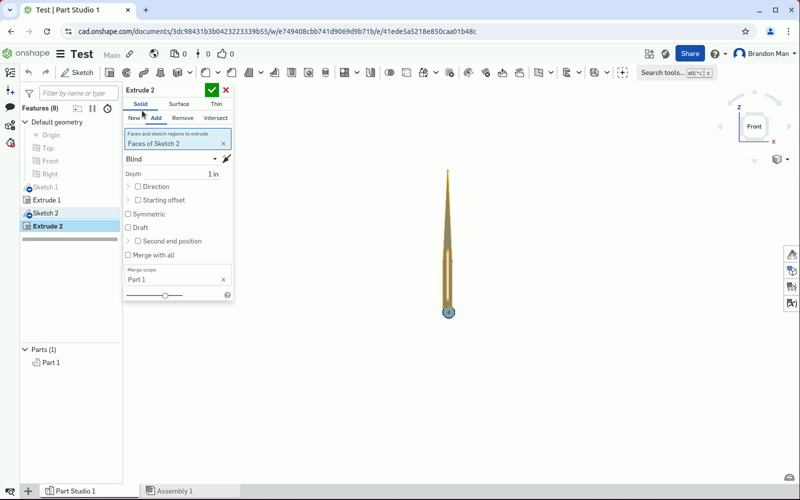
mouse_move(137, 120)
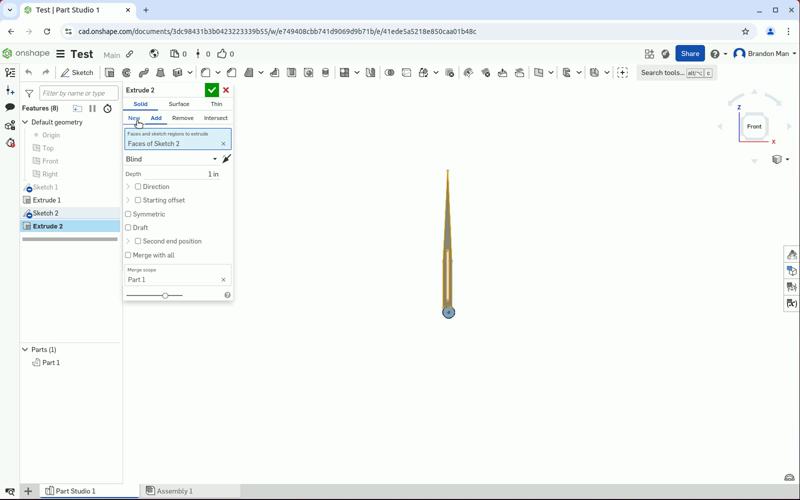
click(137, 120)
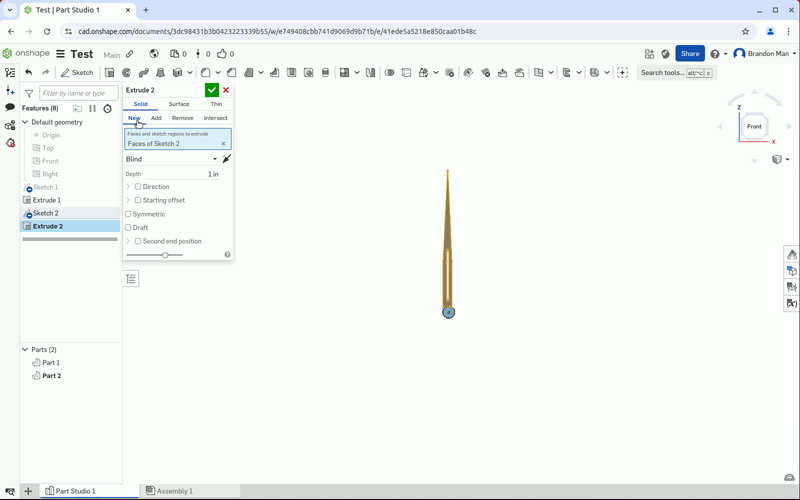
key(tab, 4)
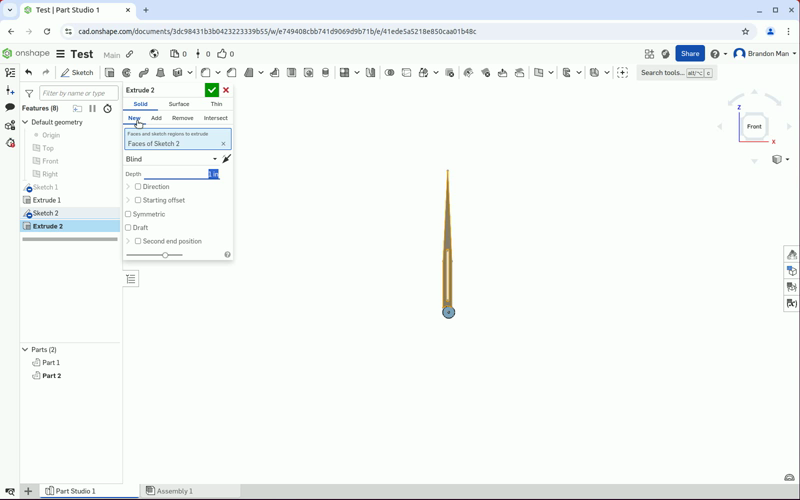
text(0.482)
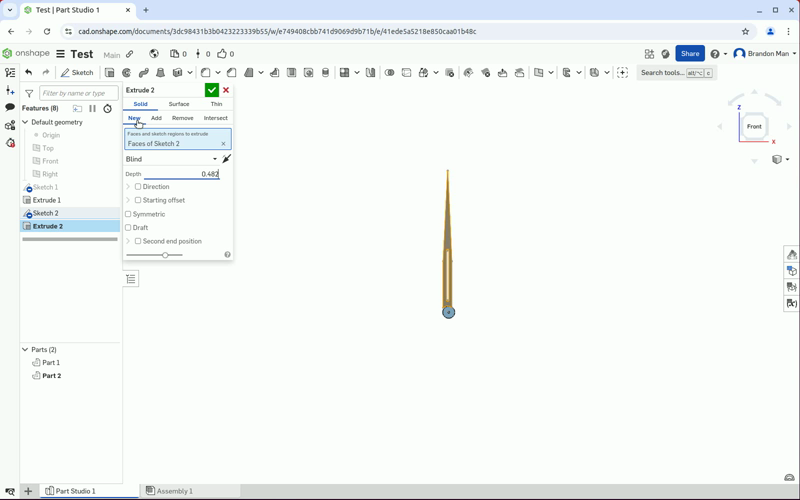
key(tab, 3)
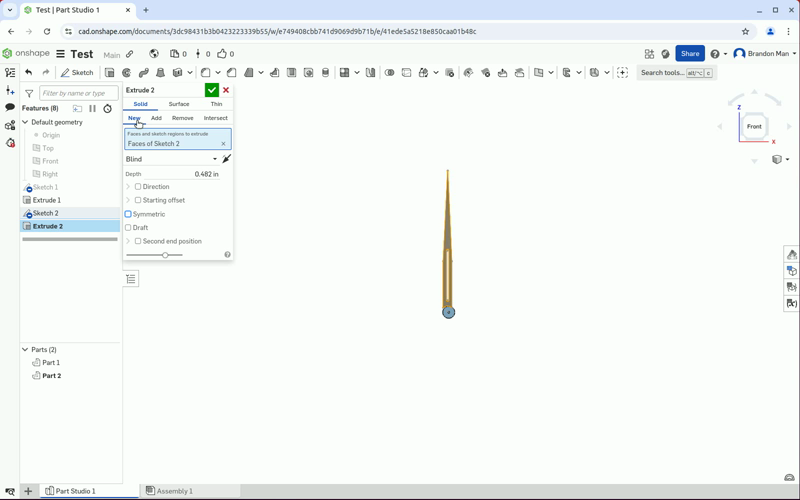
key(space)
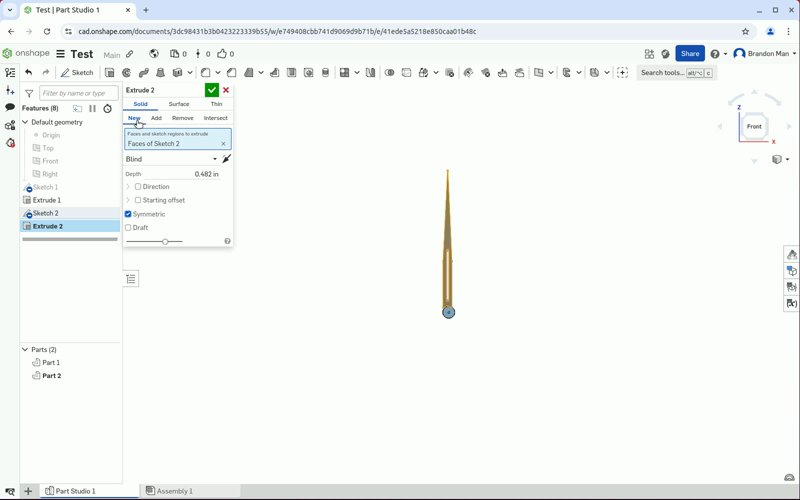
key(enter)
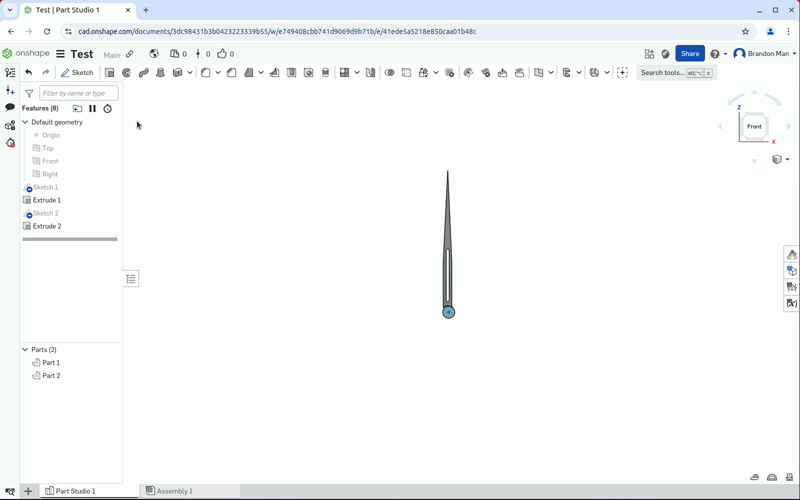
key(shift+h)
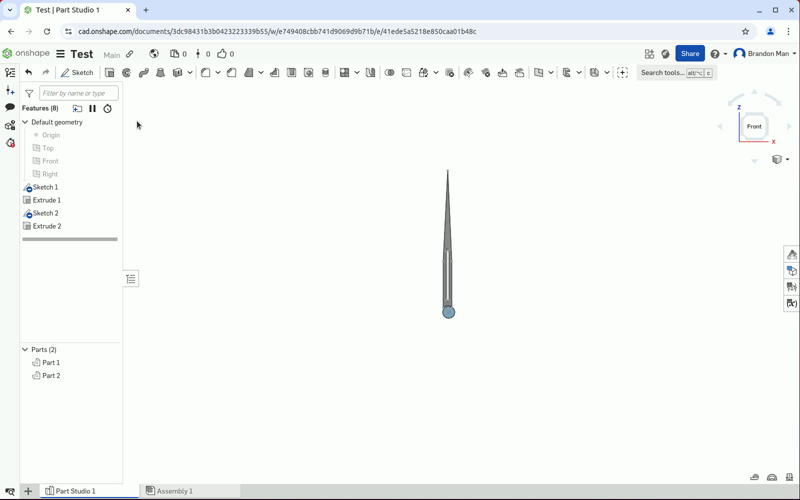
key(shift+h)
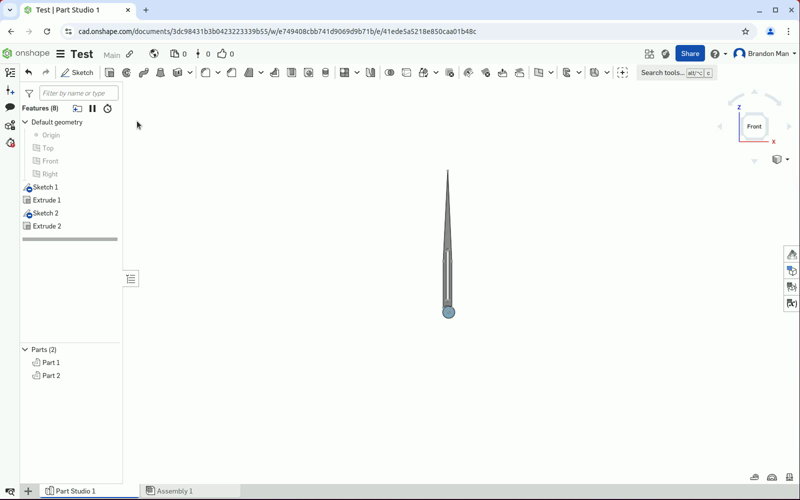
key(shift+7)
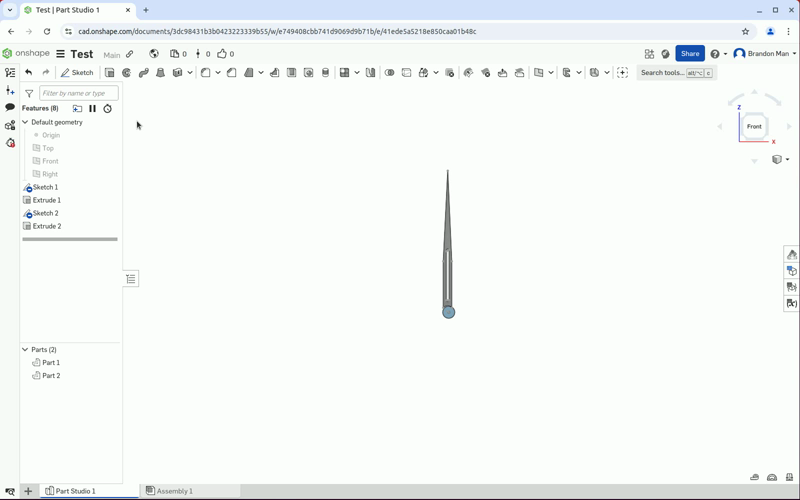
key(left, 2)
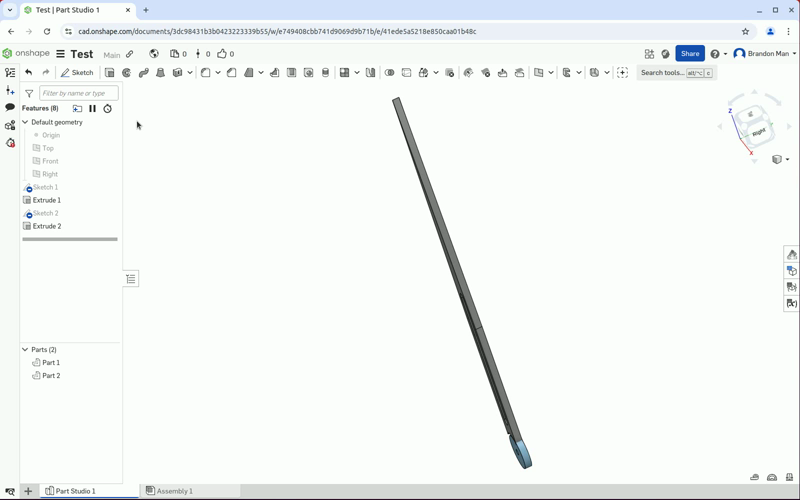
key(down, 2)
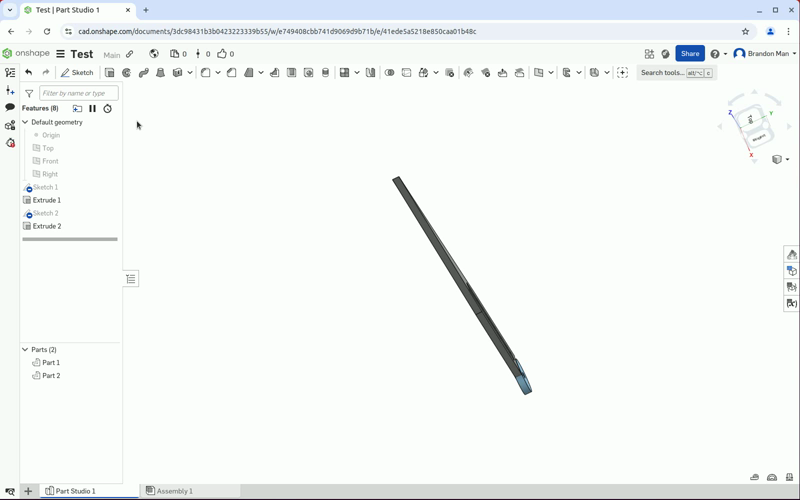
key(up, 2)
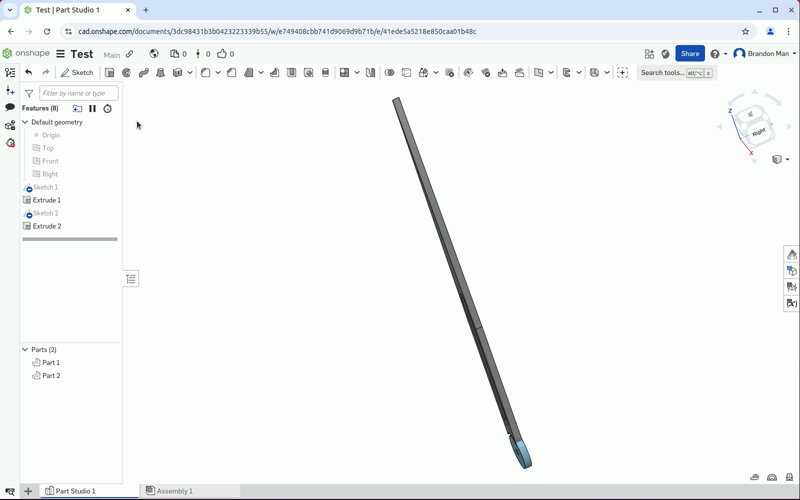
key(right, 2)
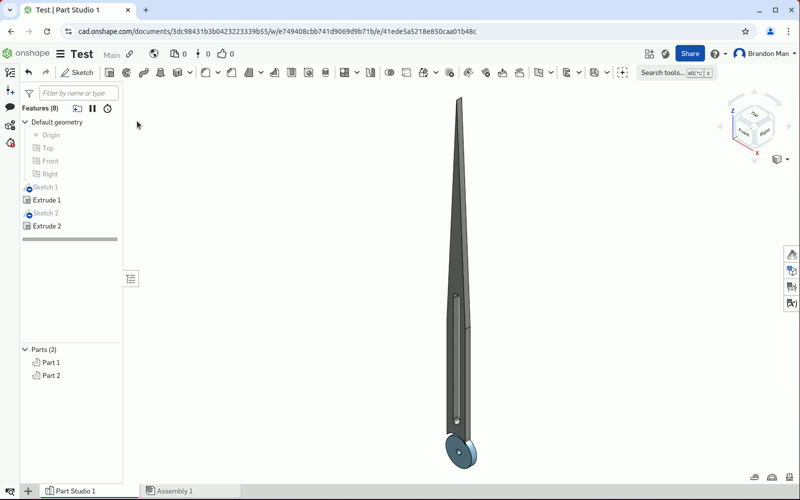
mouse_move(73, 189)
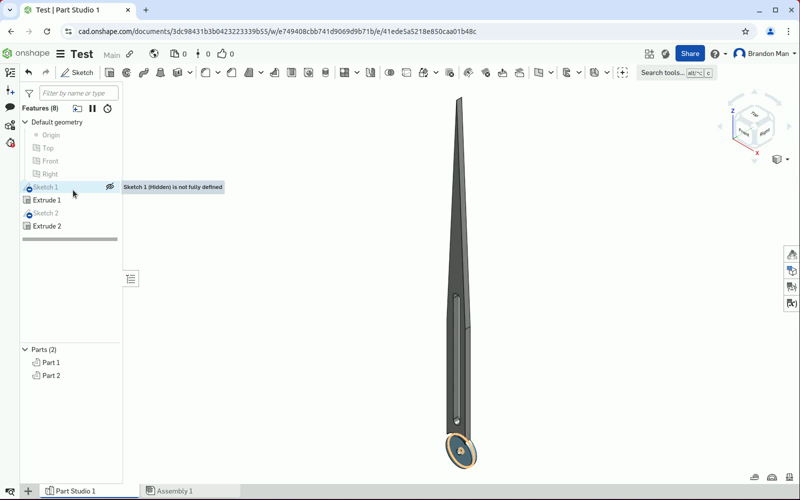
click(73, 189)